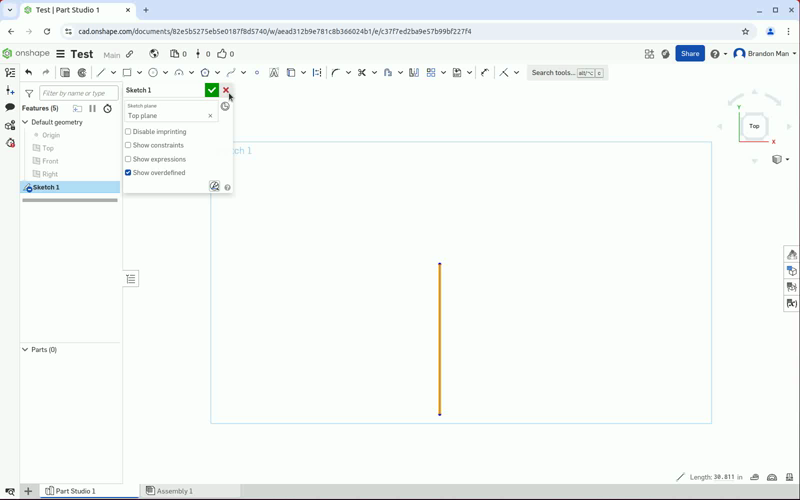
key(shift+h)
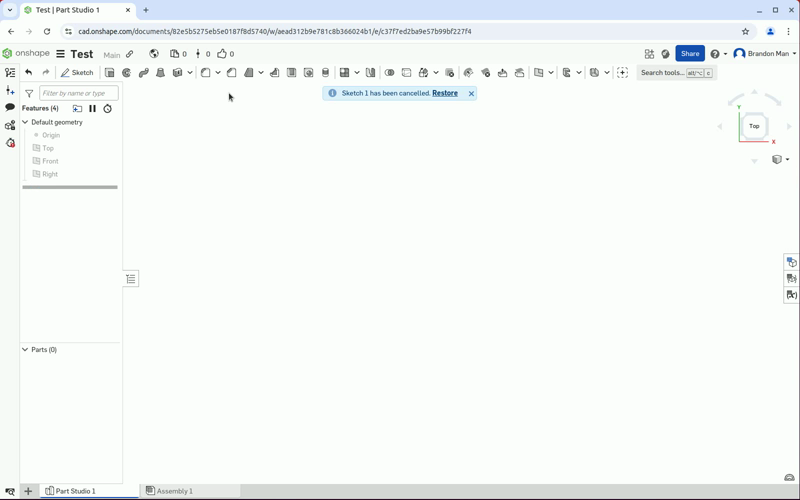
mouse_move(73, 352)
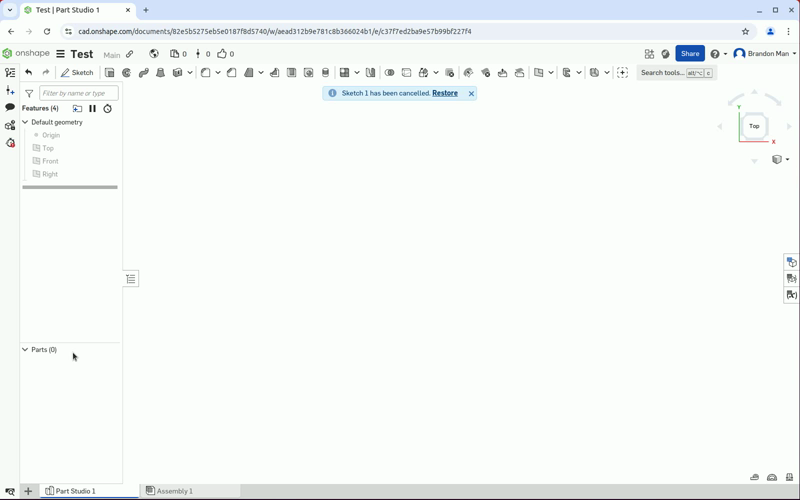
key(y)
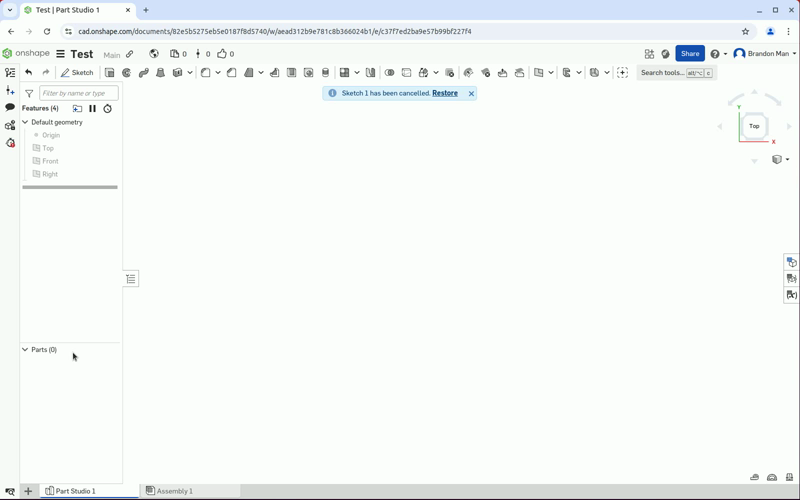
key(shift+p)
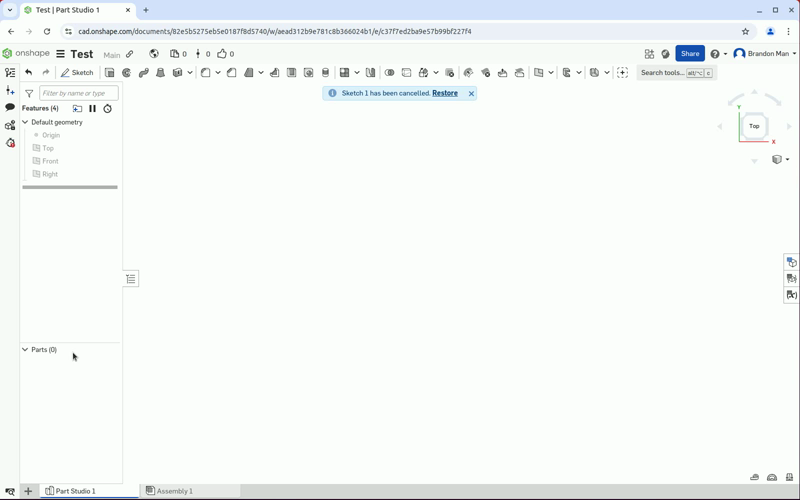
key(space)
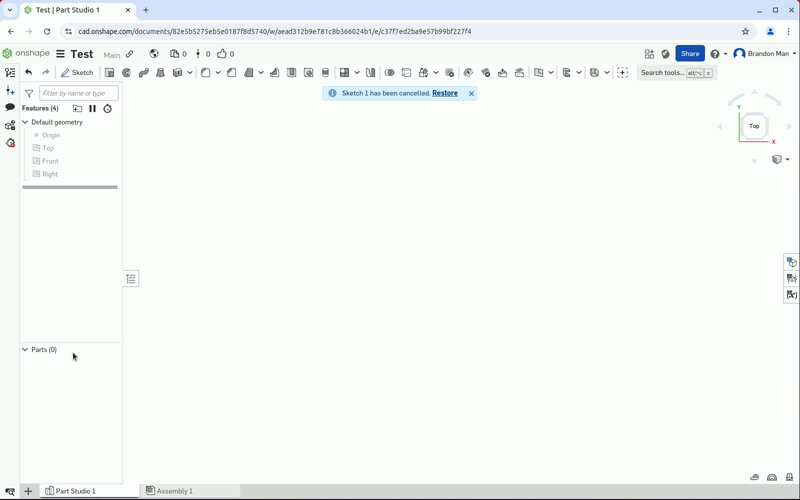
key_down(shift)
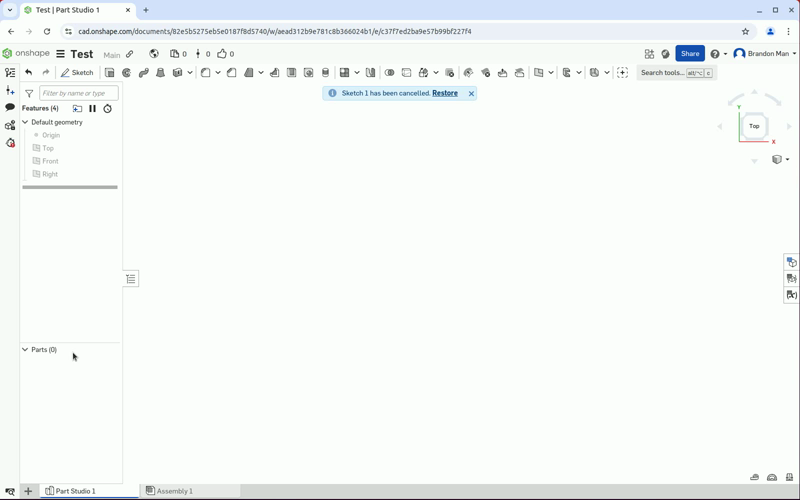
key(up)
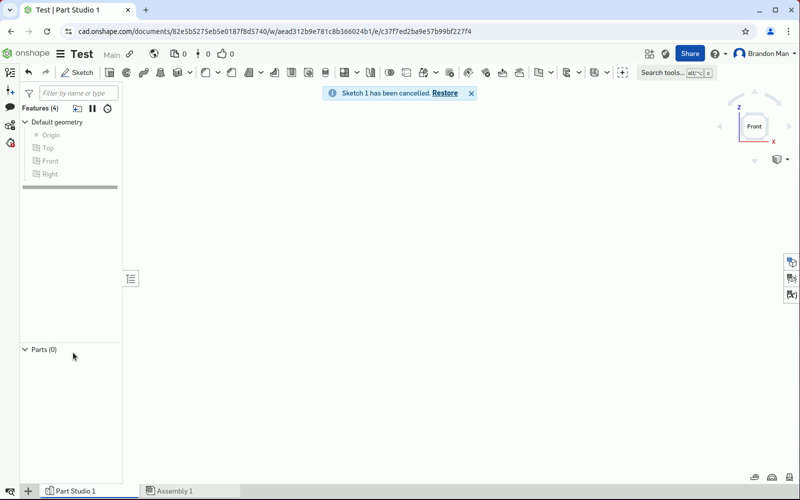
key_up(shift)
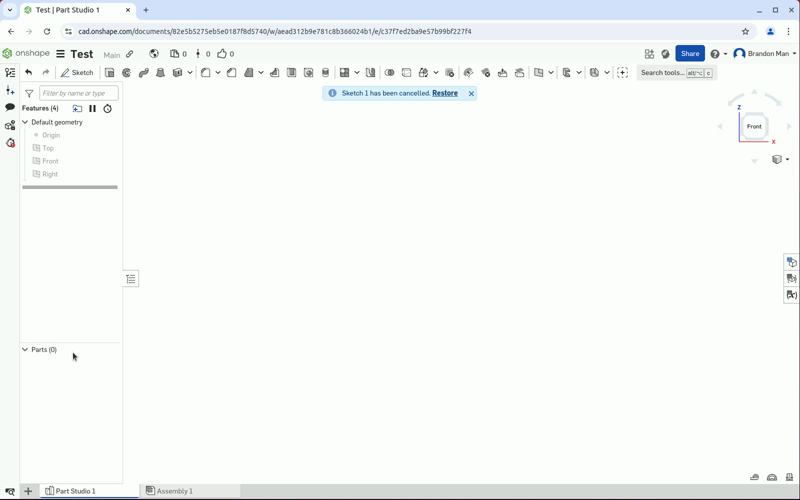
mouse_move(73, 352)
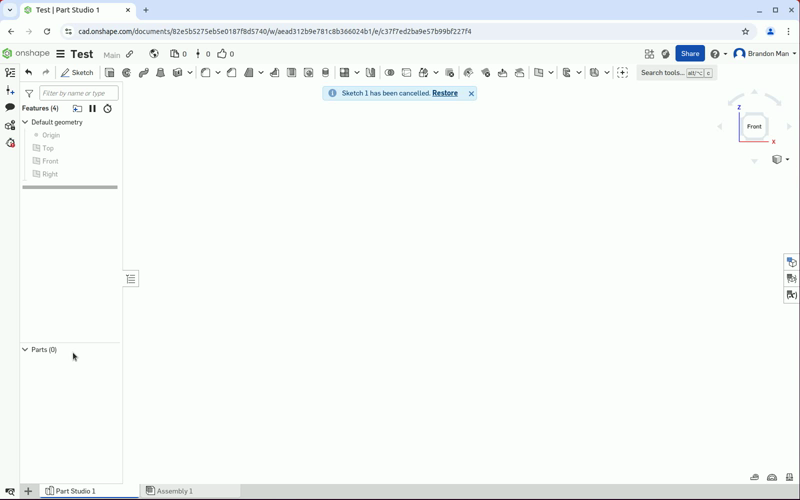
key(shift+y)
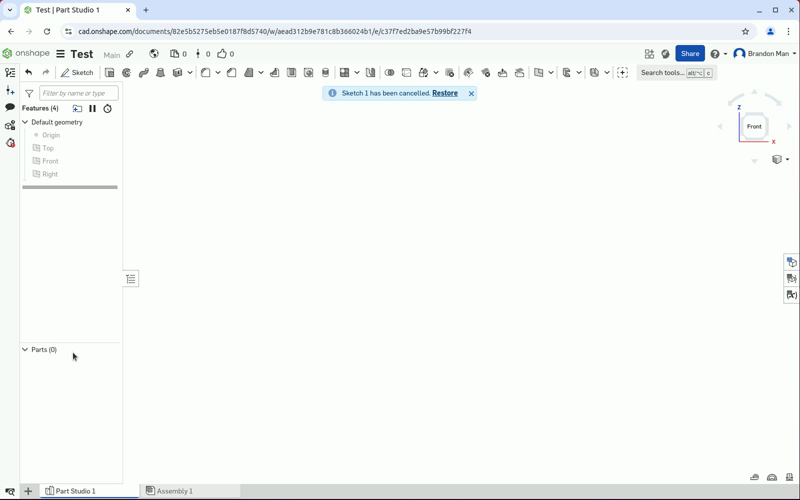
key(shift+s)
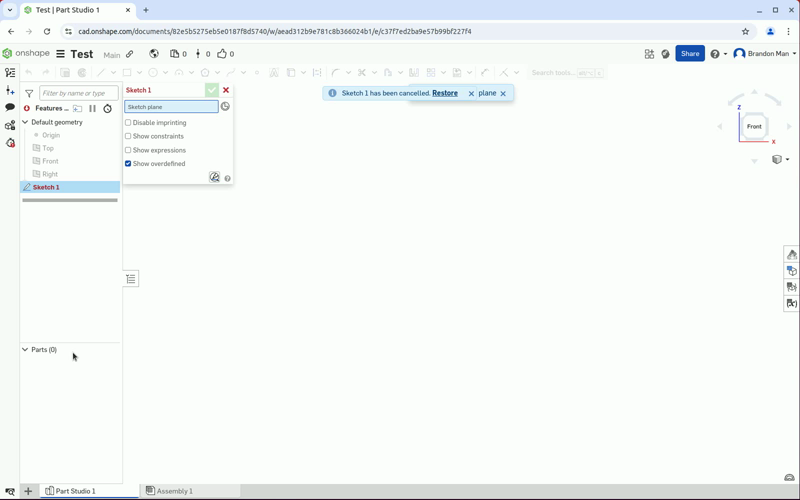
mouse_move(73, 163)
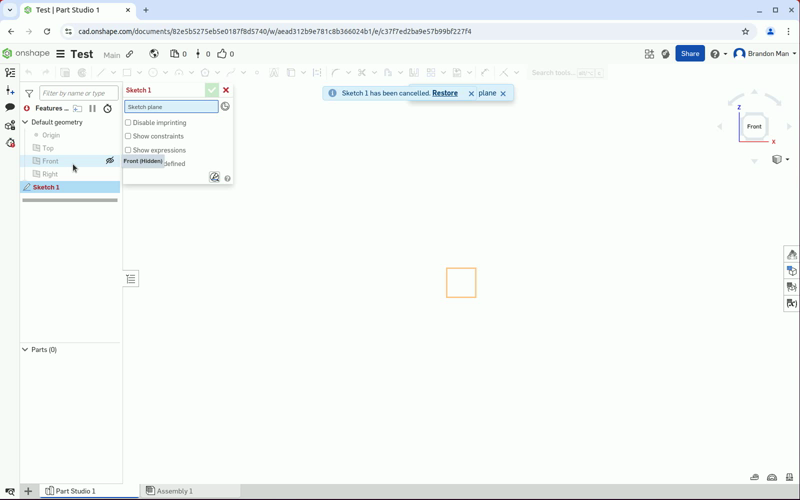
click(73, 163)
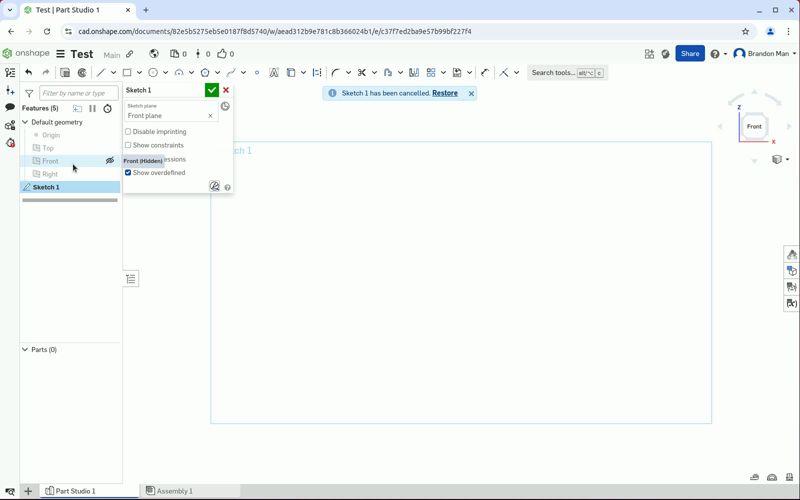
mouse_move(73, 352)
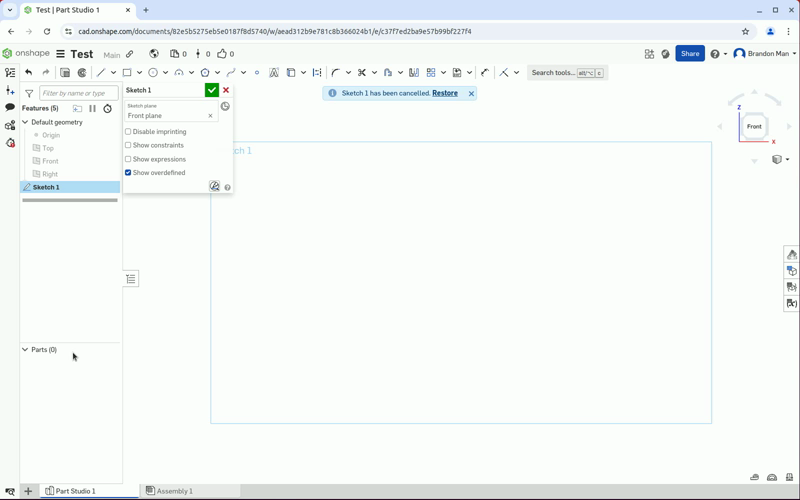
key(y)
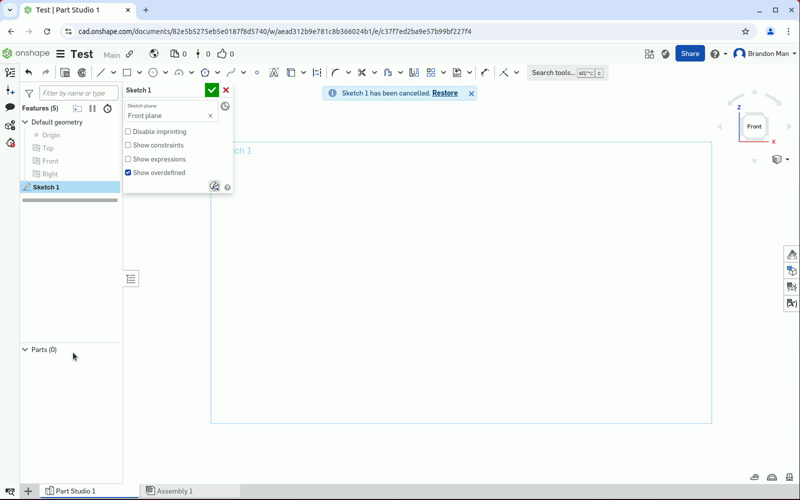
key(l)
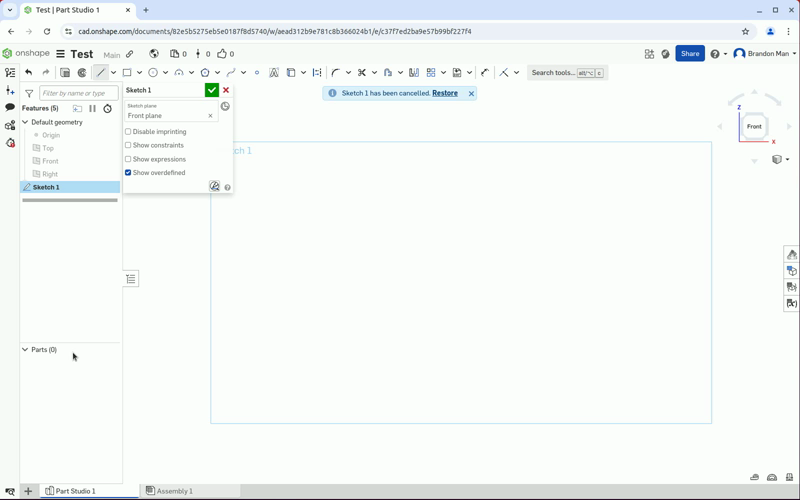
key_down(shift)
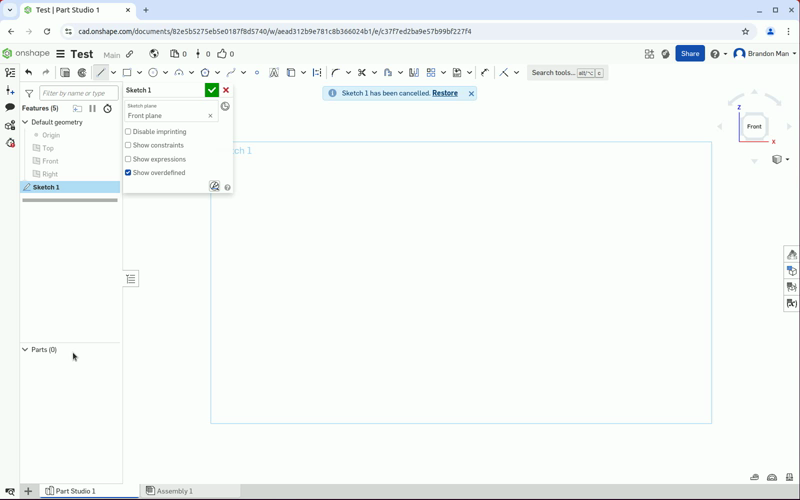
mouse_move(460, 282)
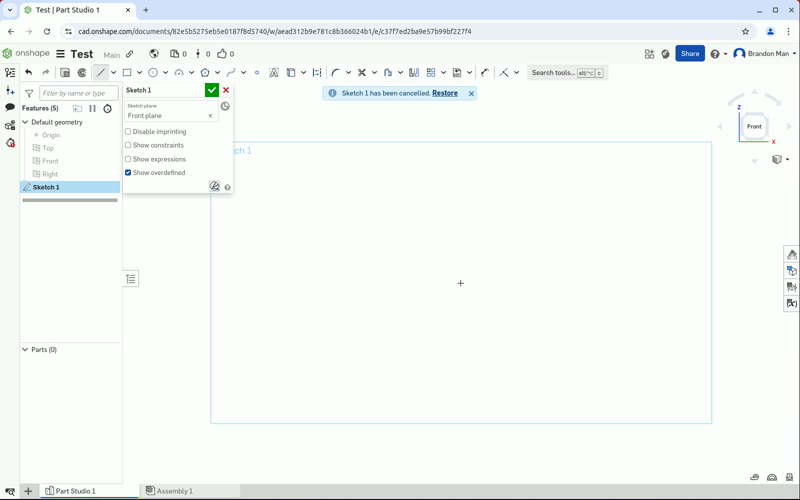
click(460, 282)
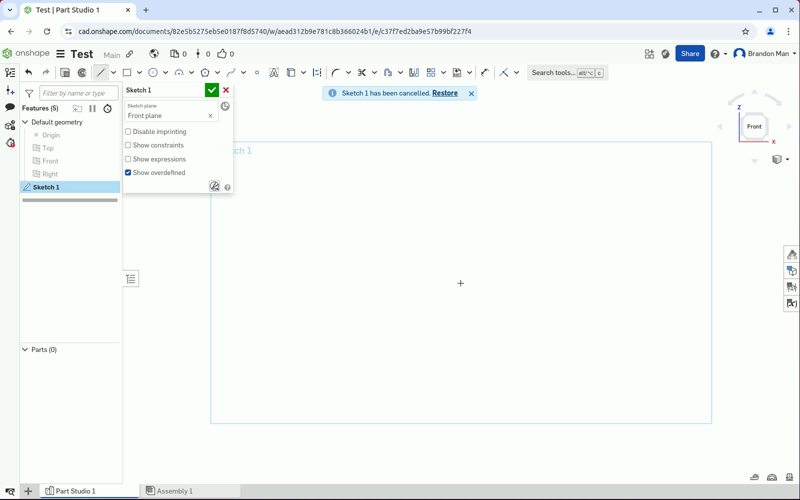
key_up(shift)
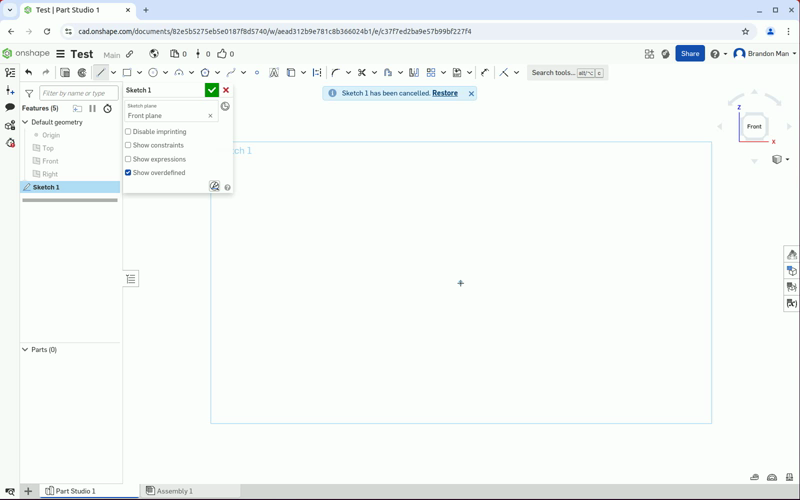
key_down(shift)
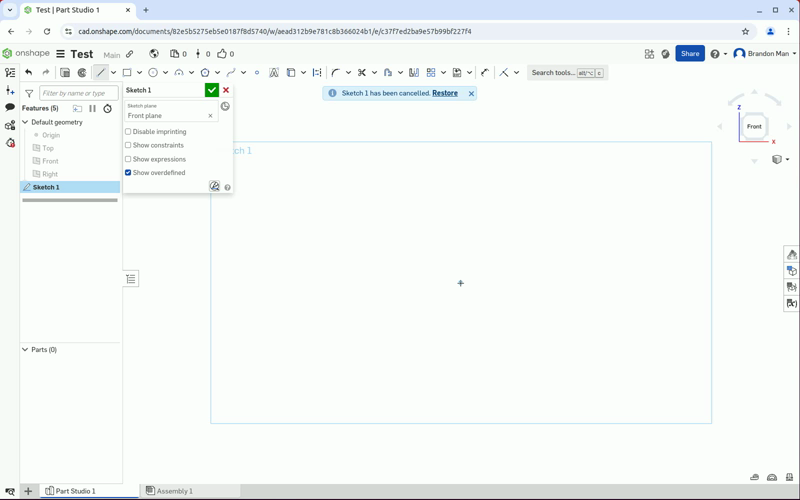
mouse_move(526, 282)
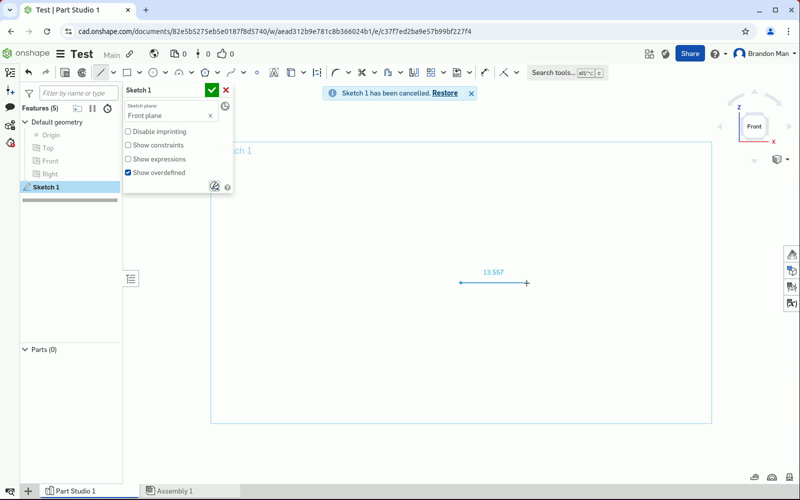
click(526, 282)
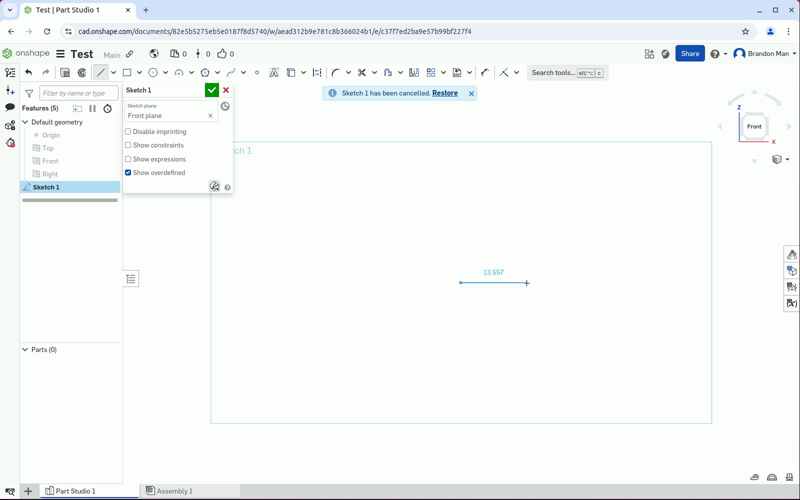
key_up(shift)
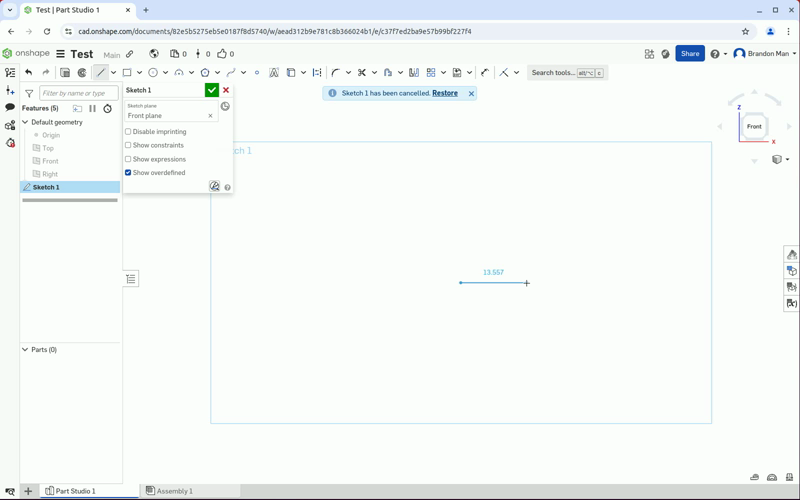
key_down(shift)
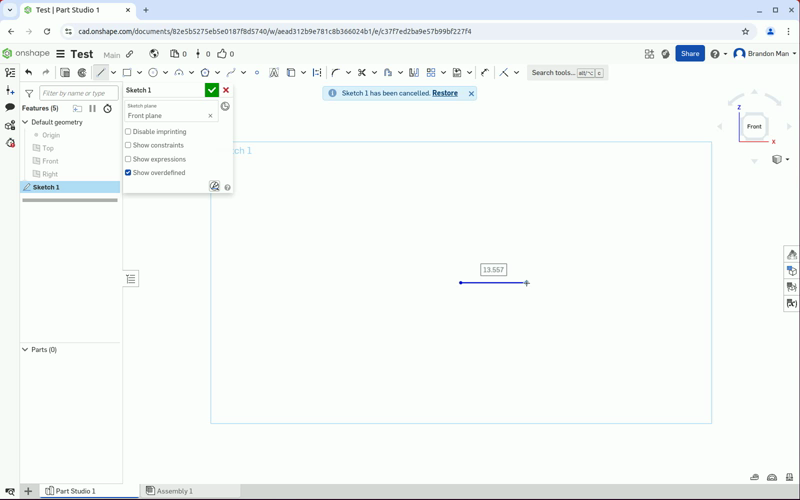
mouse_move(460, 230)
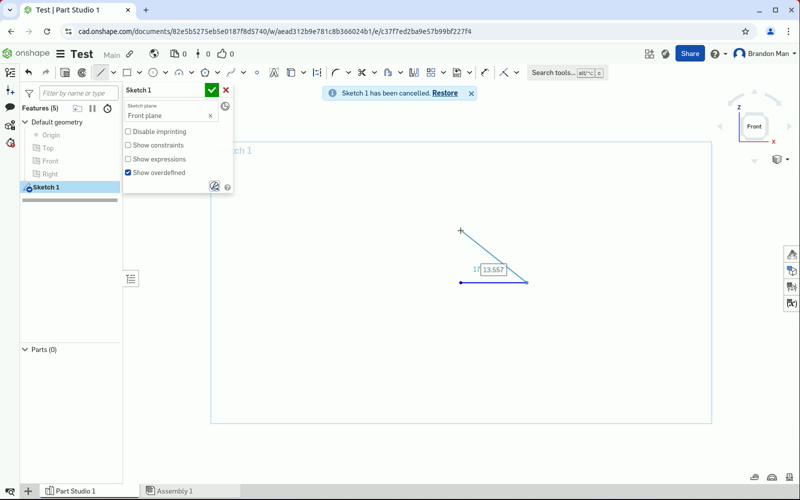
click(460, 230)
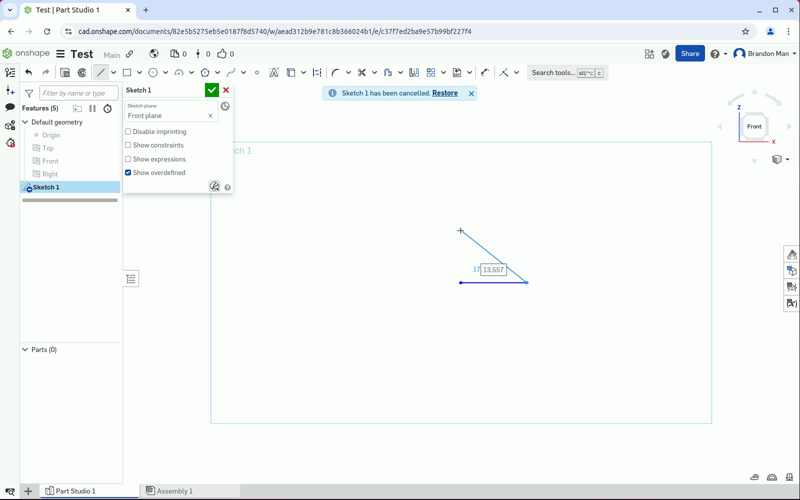
key_up(shift)
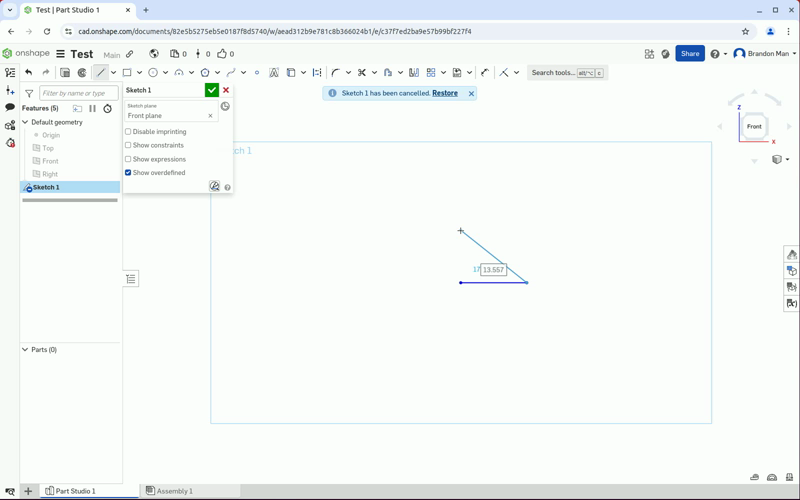
mouse_move(490, 230)
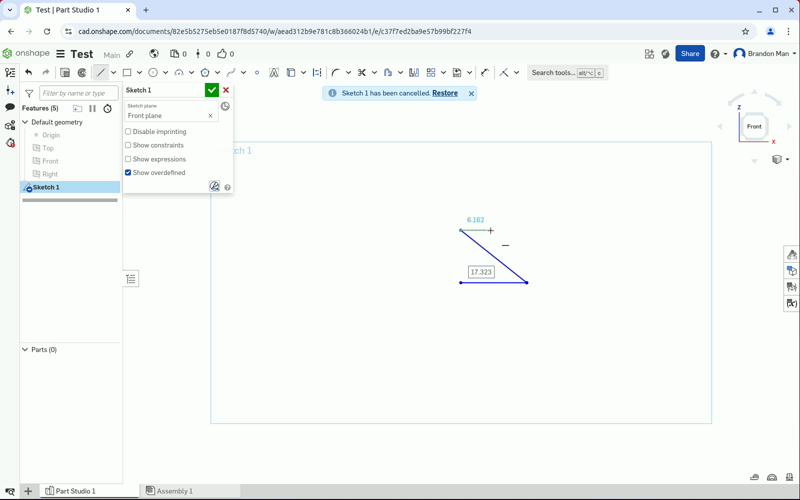
key_down(shift)
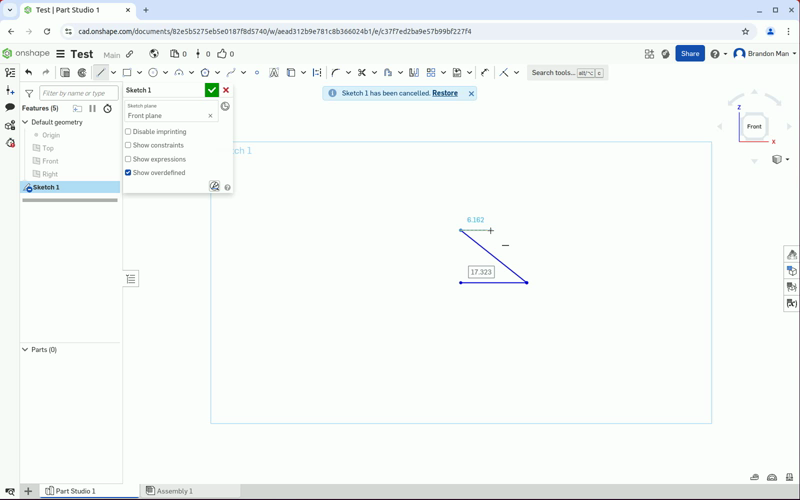
mouse_move(460, 282)
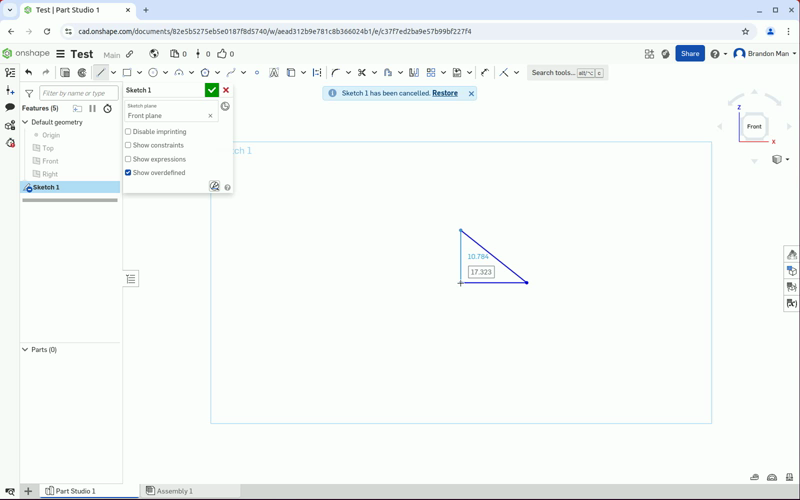
key_up(shift)
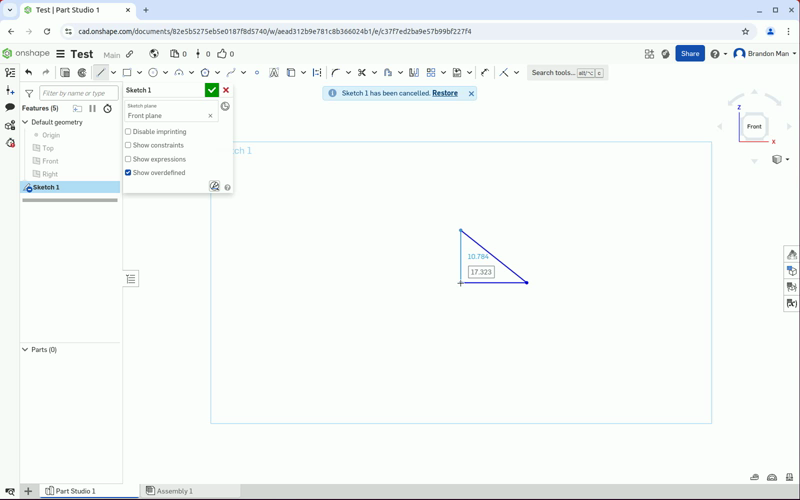
click(460, 282)
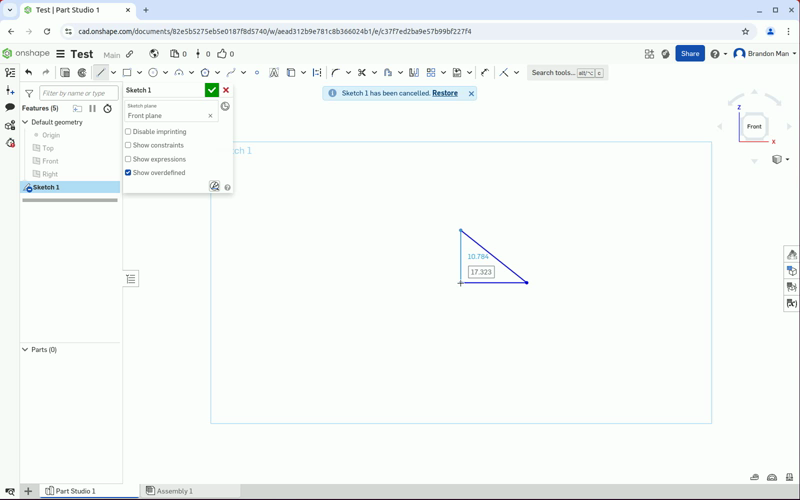
key(esc)
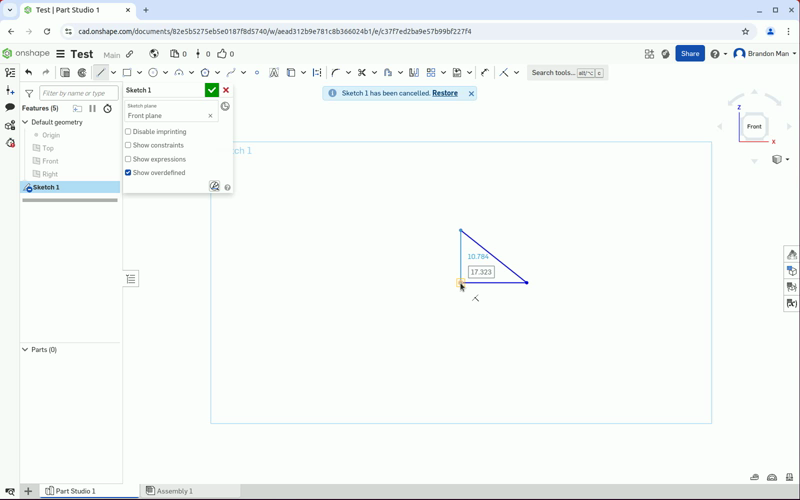
mouse_move(467, 262)
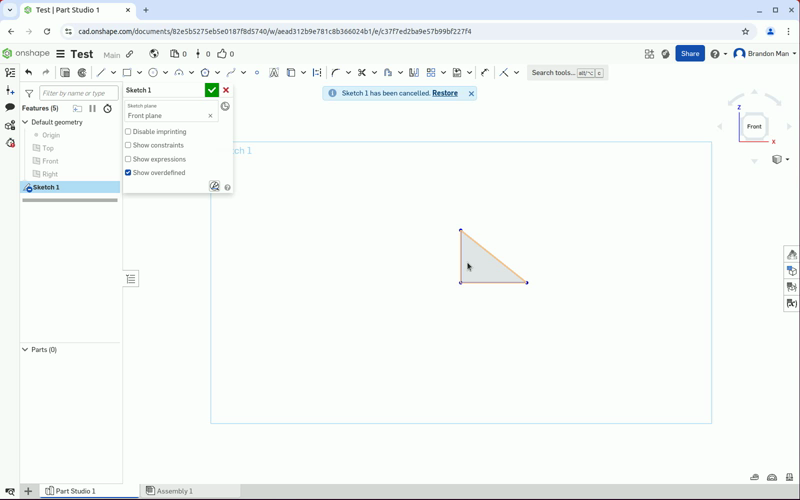
scroll(6)
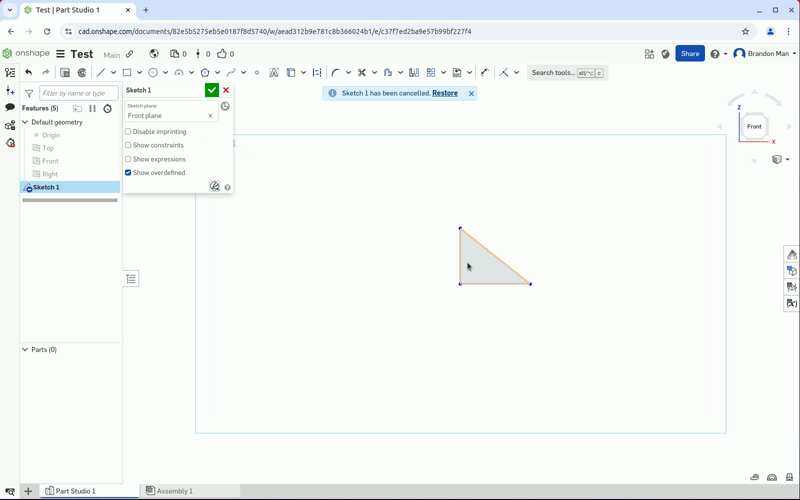
scroll(6)
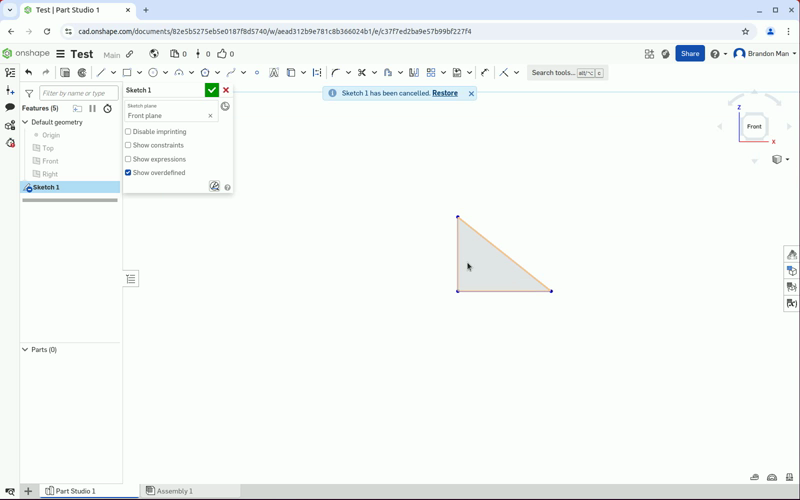
scroll(6)
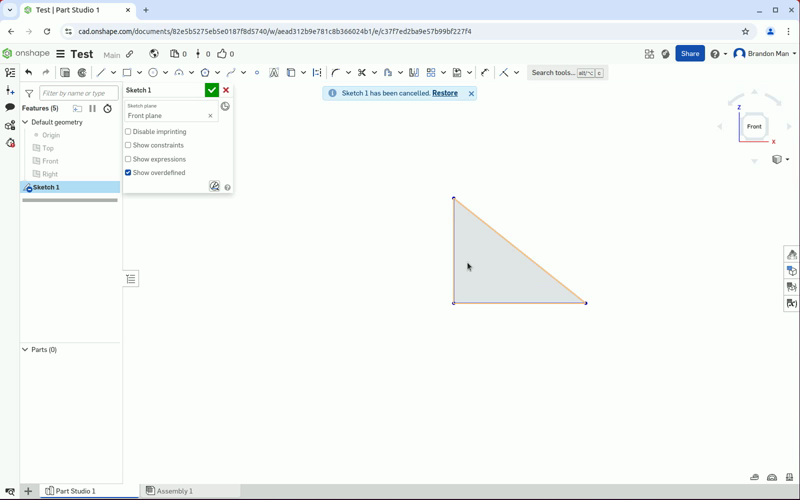
scroll(6)
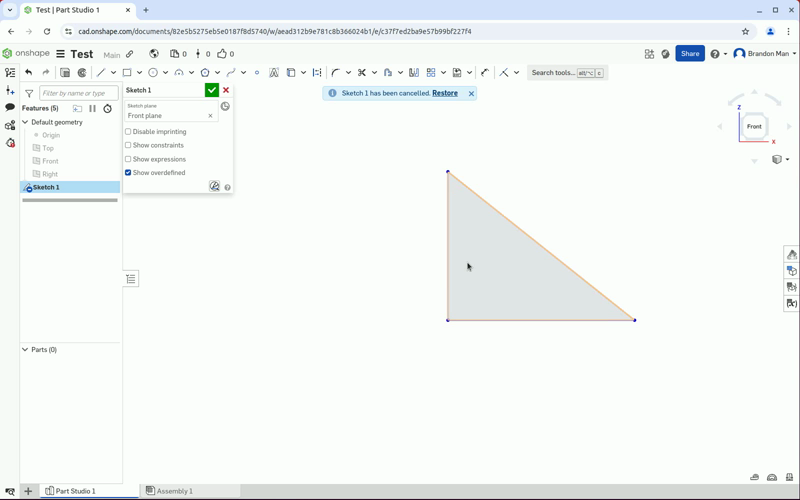
scroll(6)
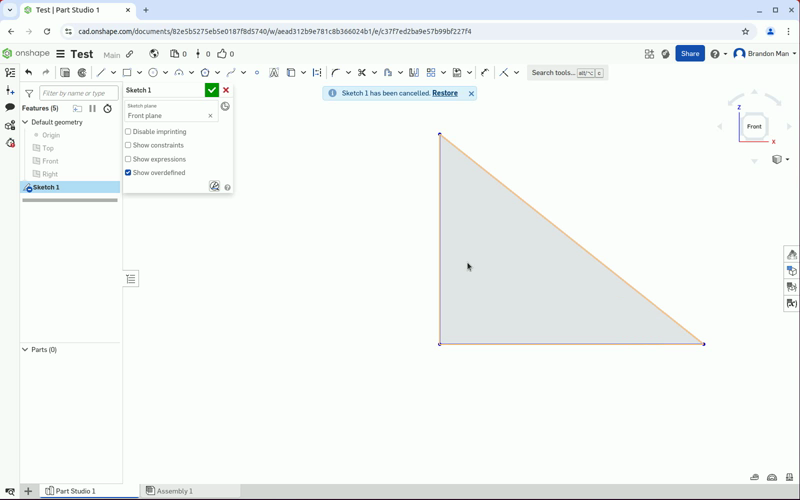
scroll(6)
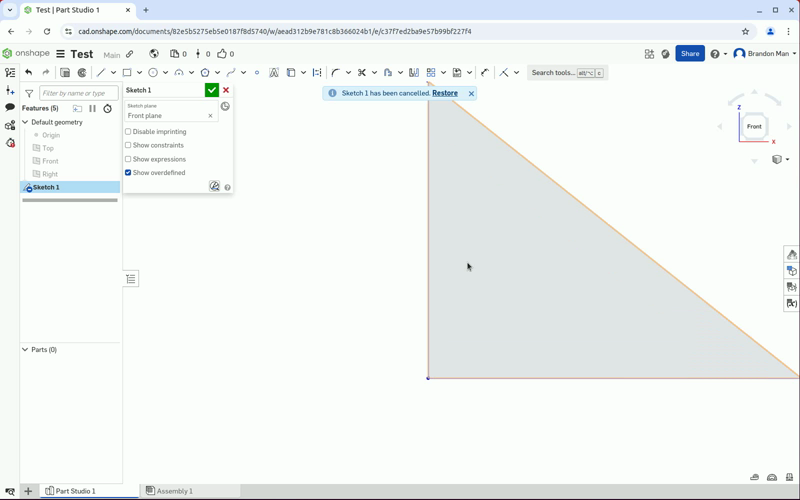
scroll(6)
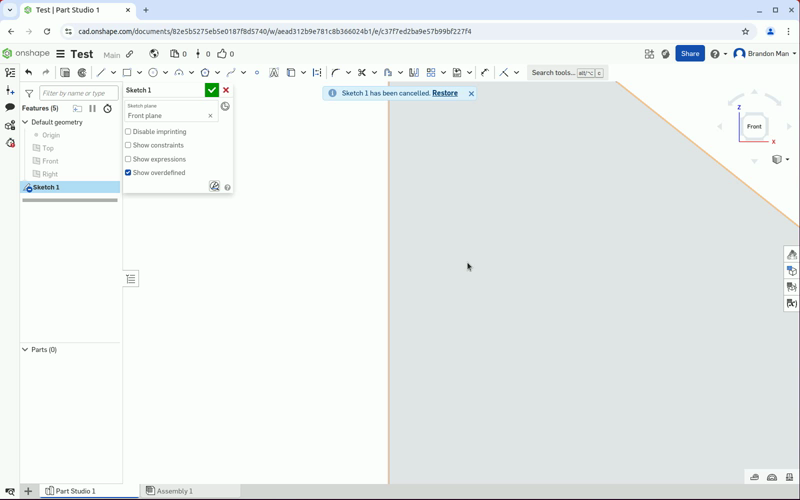
click(467, 262)
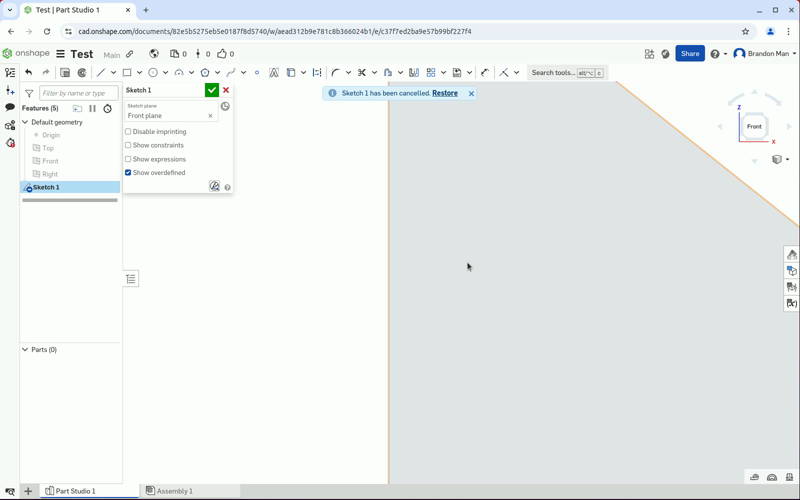
scroll(-6)
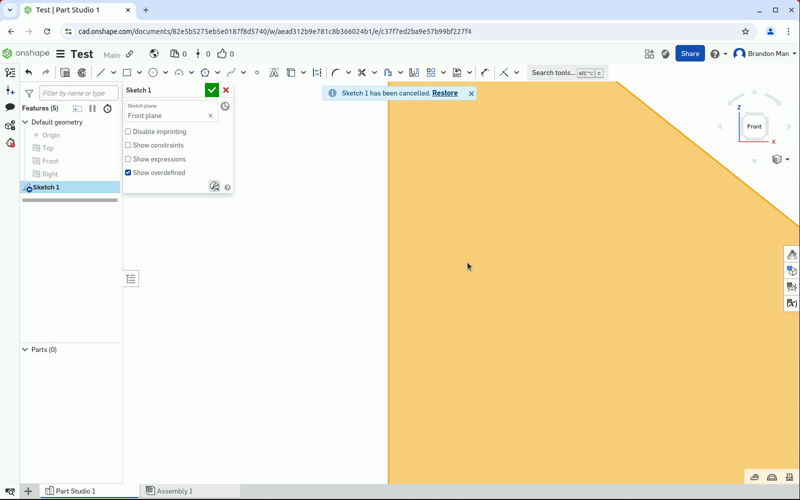
scroll(-6)
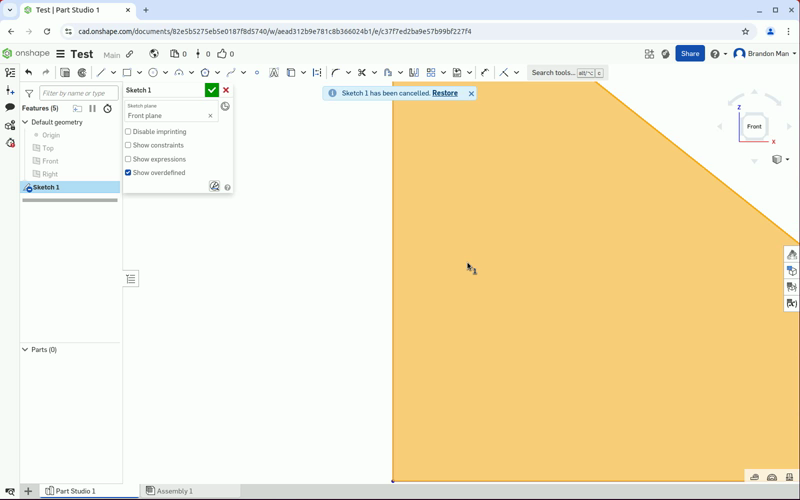
scroll(-6)
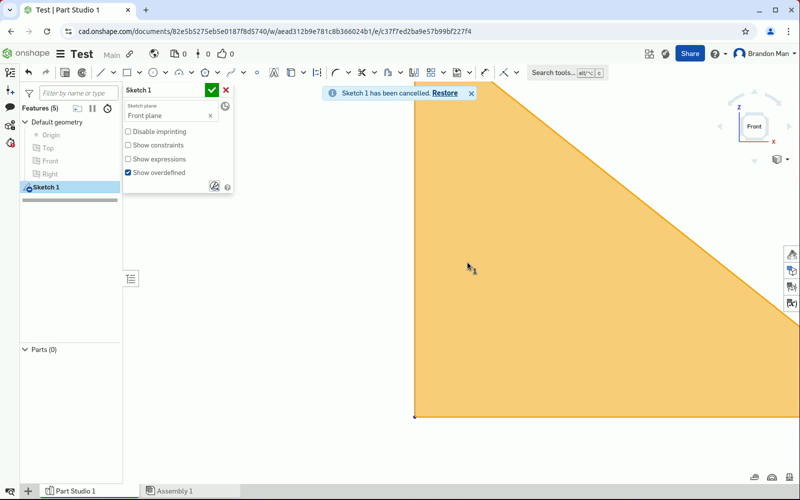
scroll(-6)
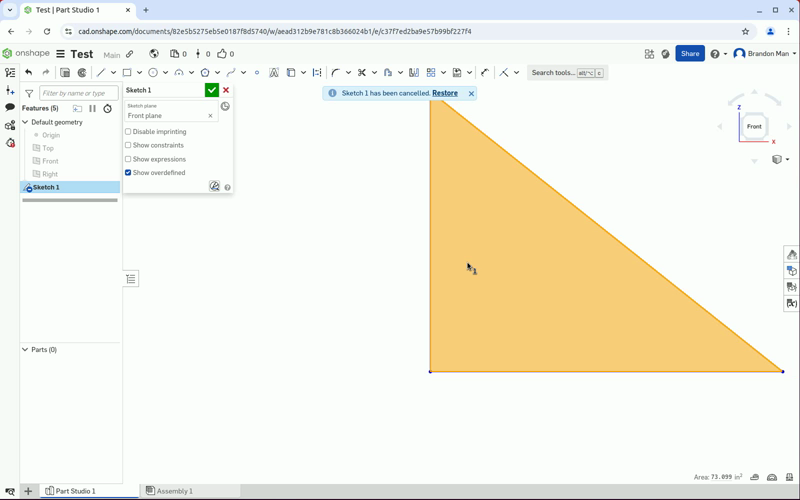
scroll(-6)
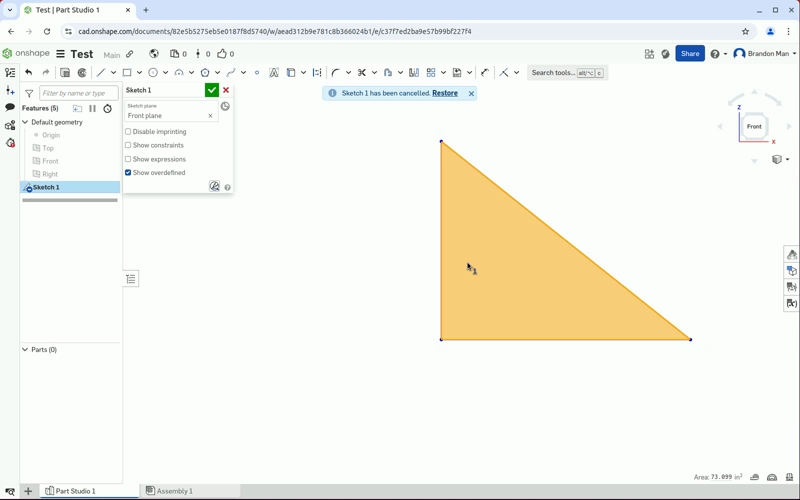
scroll(-6)
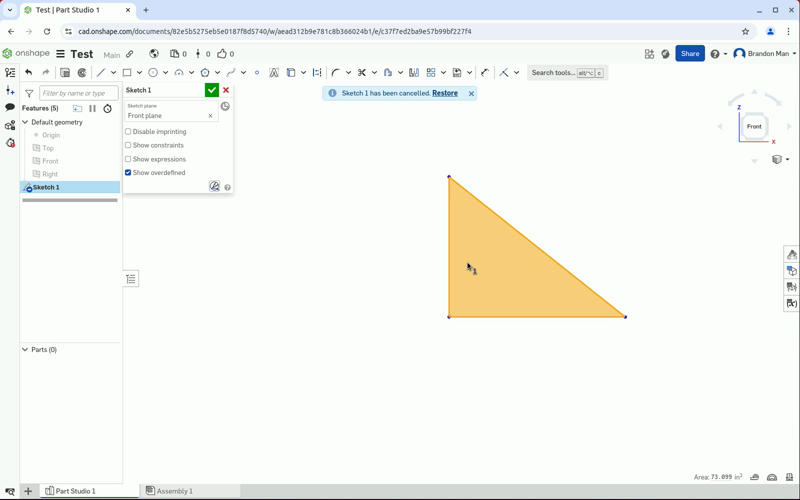
scroll(-6)
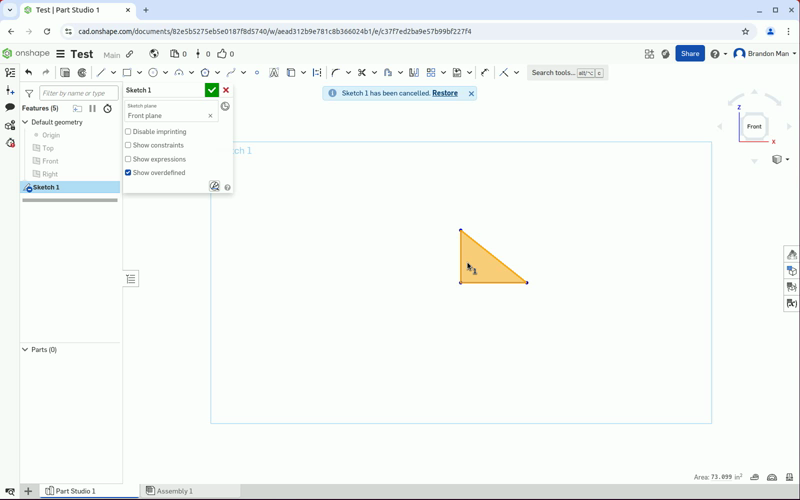
mouse_move(73, 352)
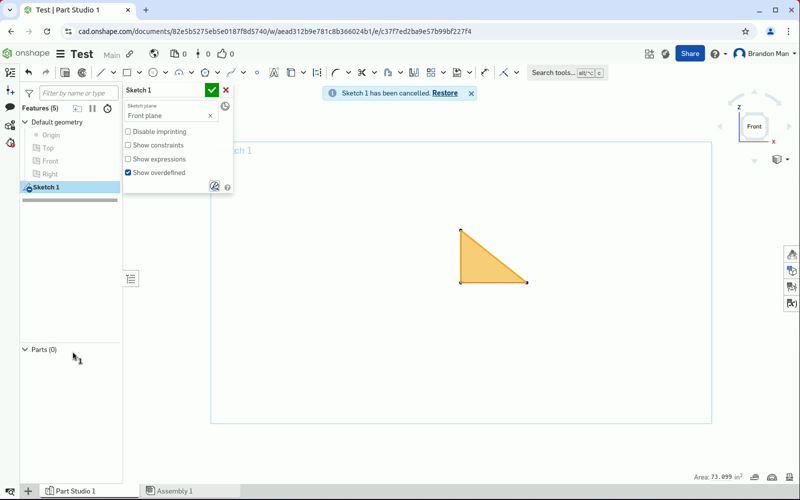
key(shift+y)
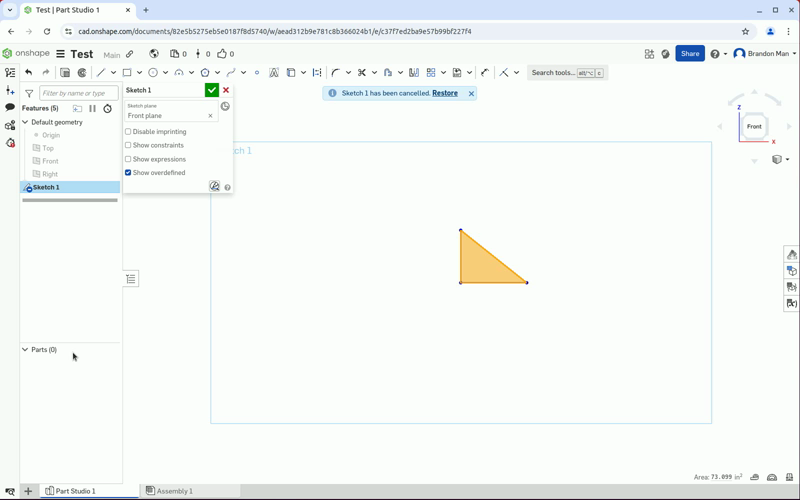
key(shift+e)
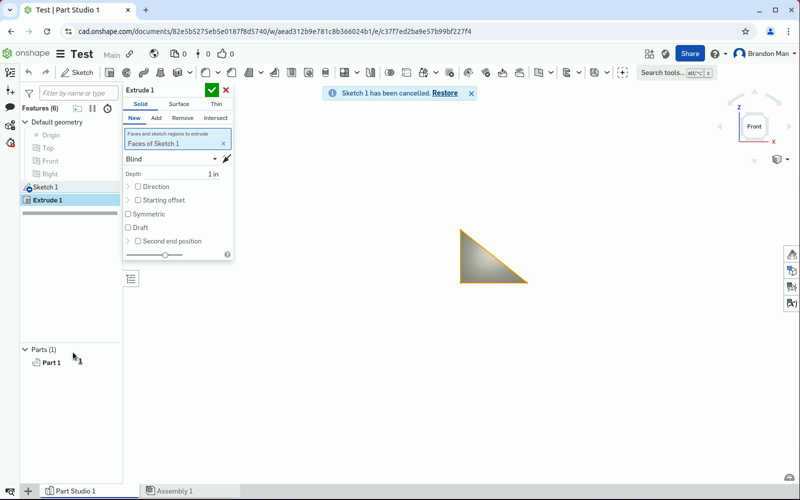
mouse_move(143, 106)
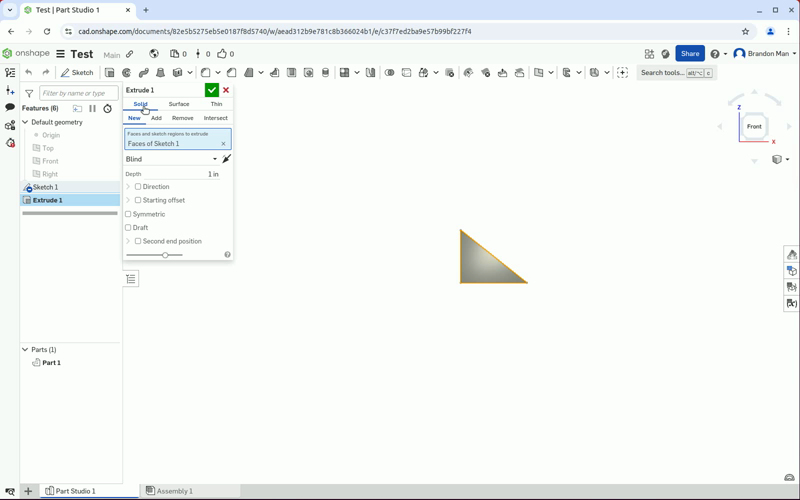
click(143, 106)
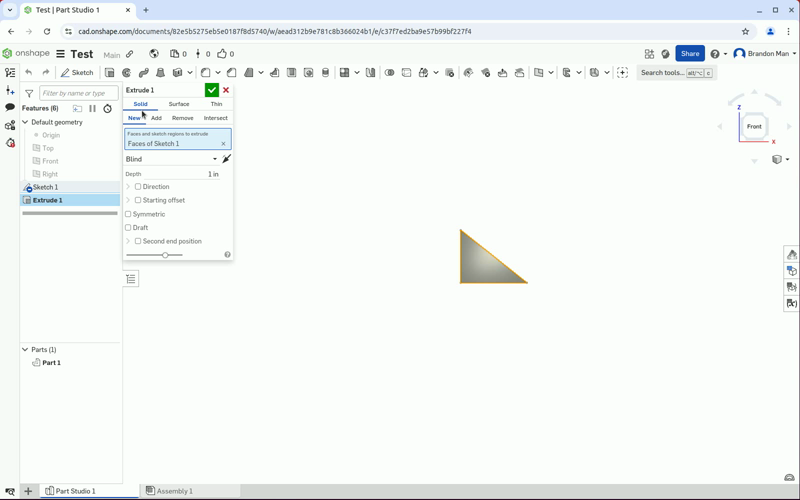
mouse_move(137, 120)
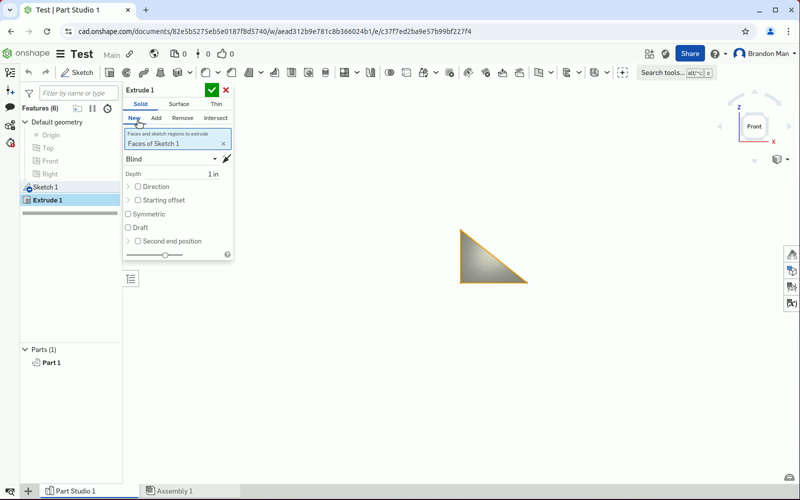
click(137, 120)
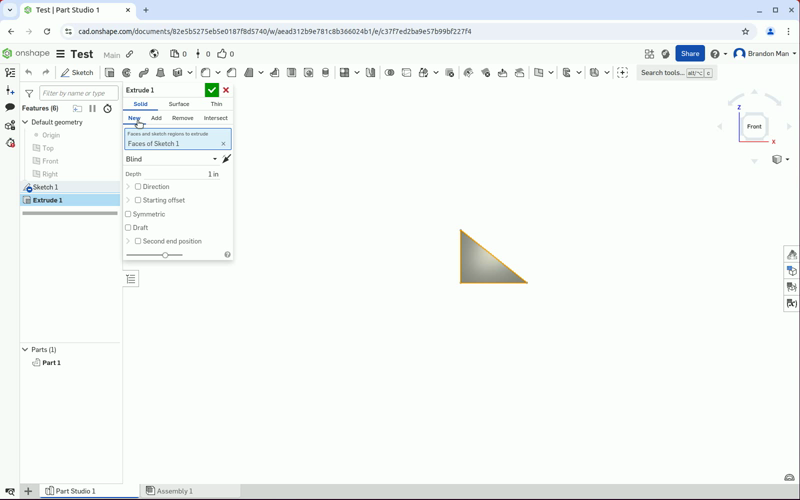
key(tab, 4)
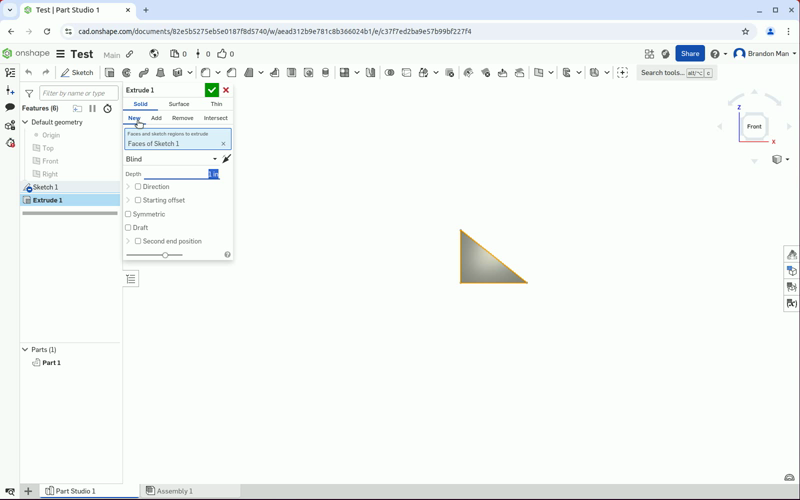
text(5.536)
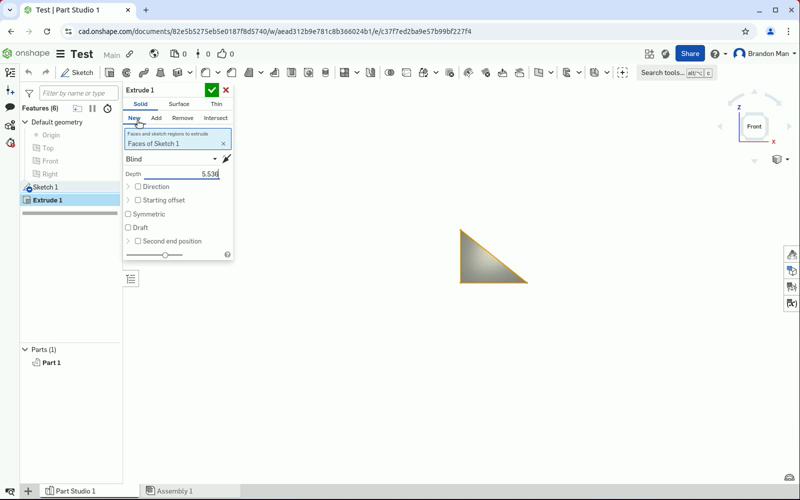
key(enter)
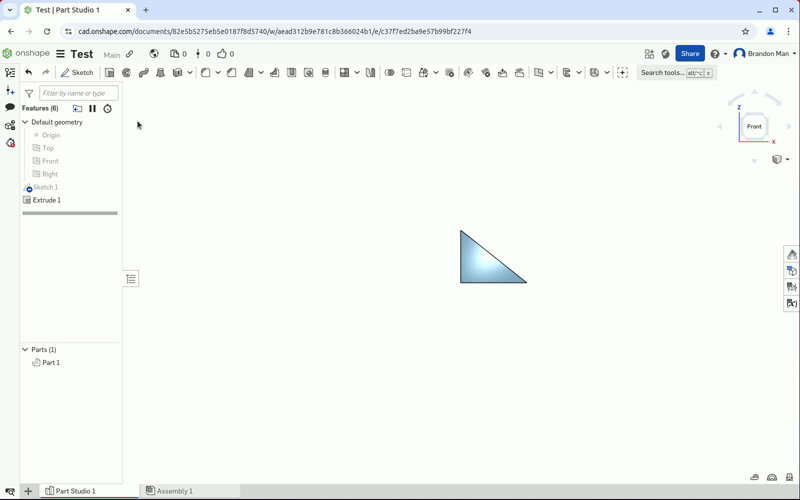
key(shift+h)
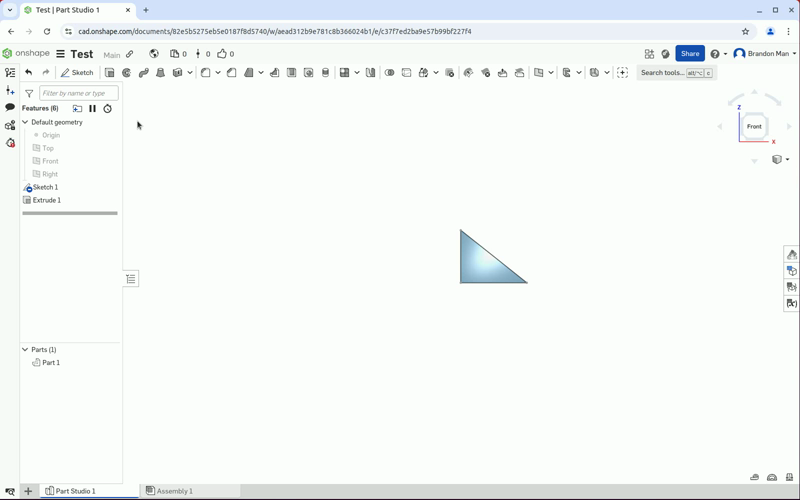
key(shift+h)
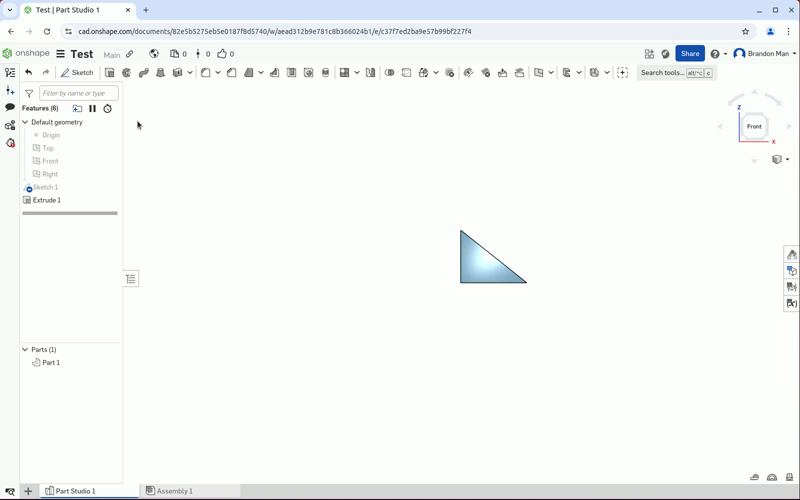
mouse_move(73, 189)
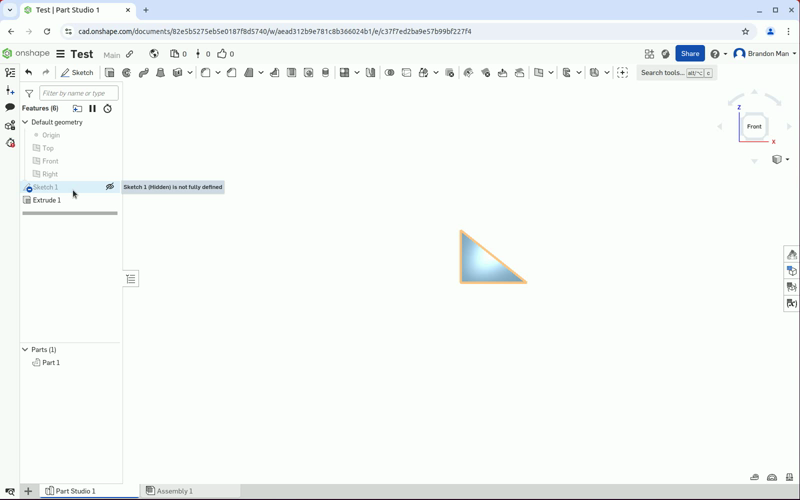
click(73, 189)
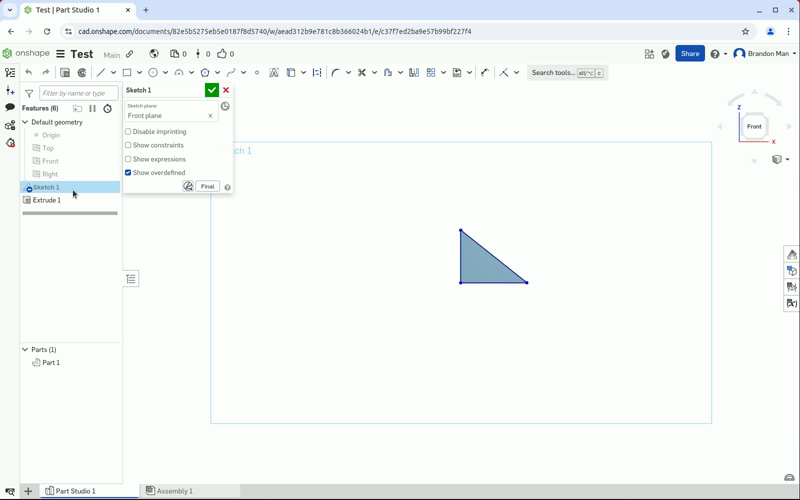
mouse_move(229, 92)
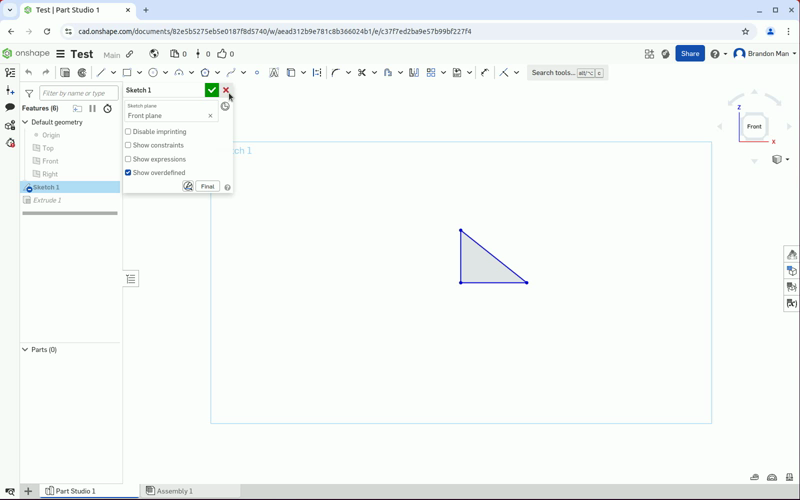
click(229, 92)
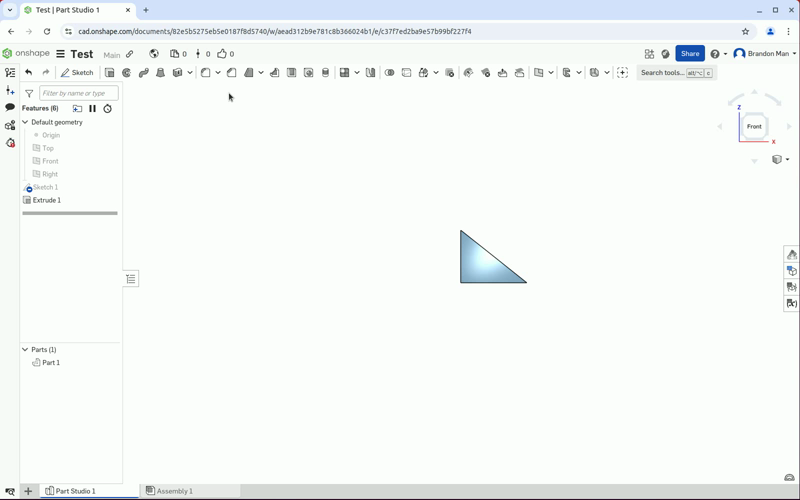
mouse_move(73, 352)
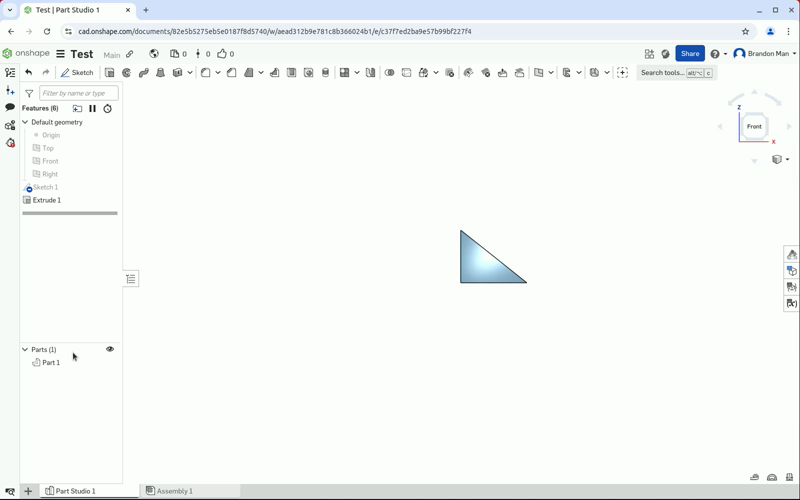
key(y)
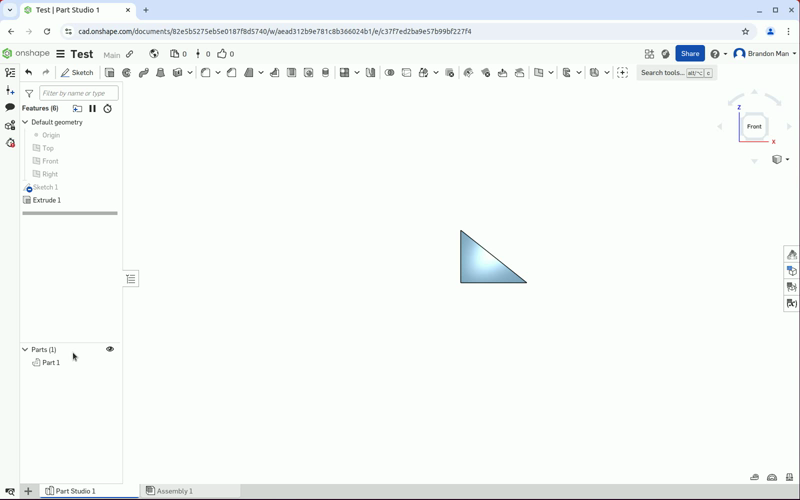
key(shift+p)
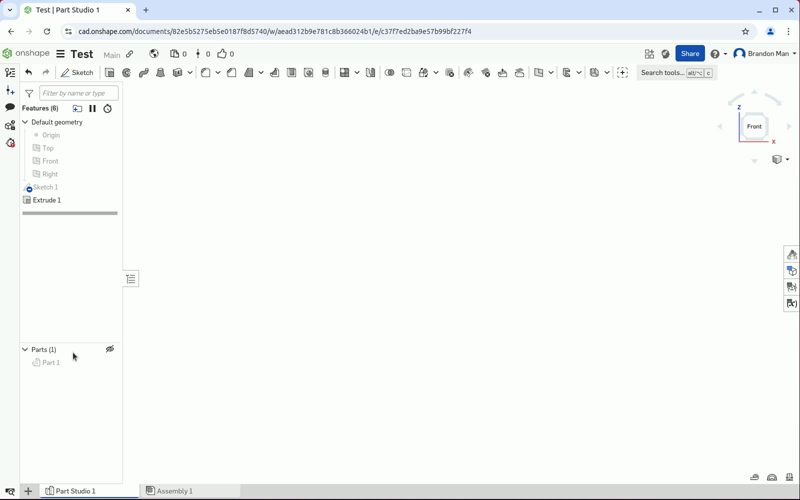
key(space)
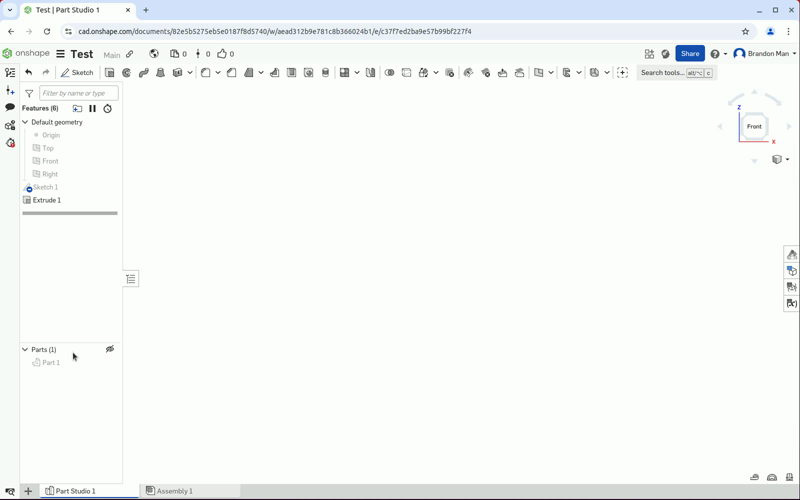
key_down(shift)
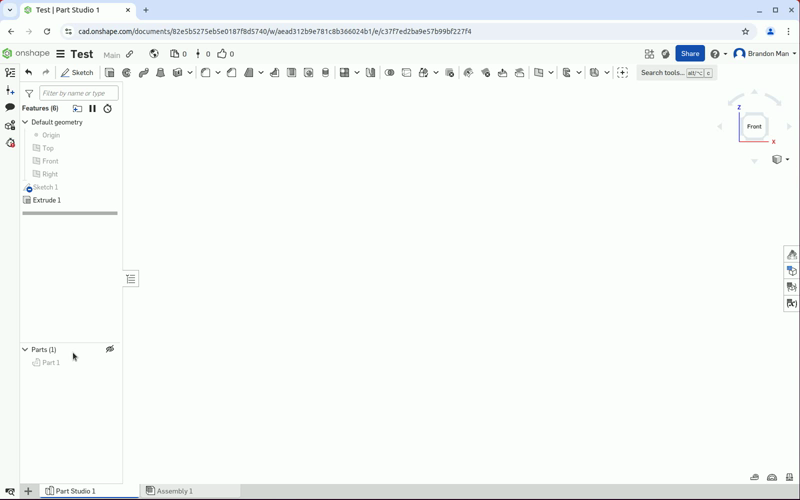
key(down)
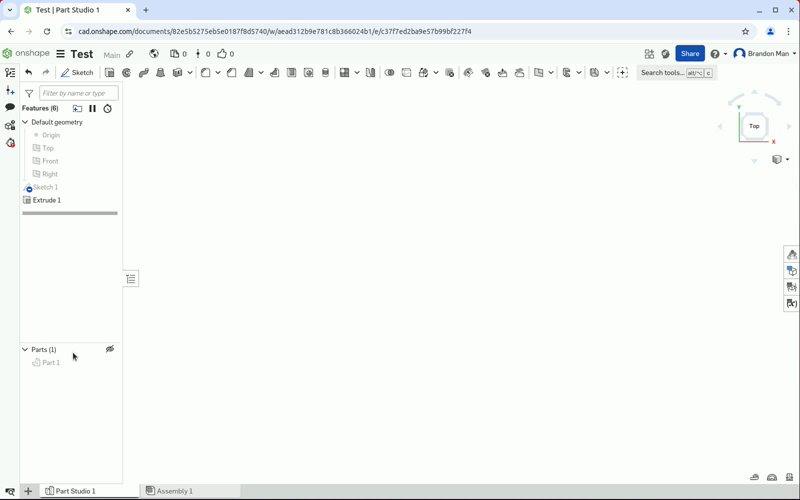
key_up(shift)
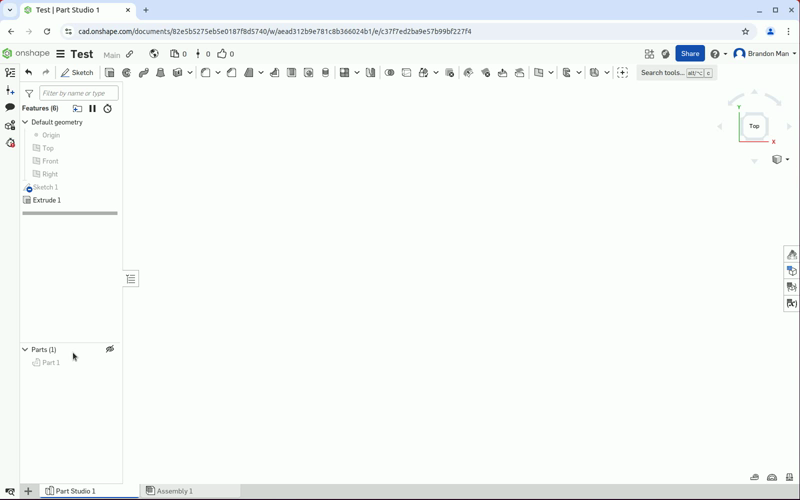
mouse_move(73, 352)
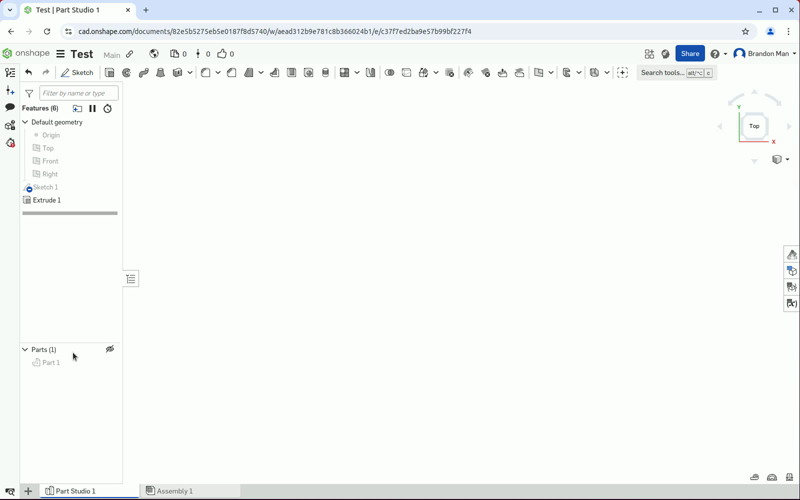
key(shift+y)
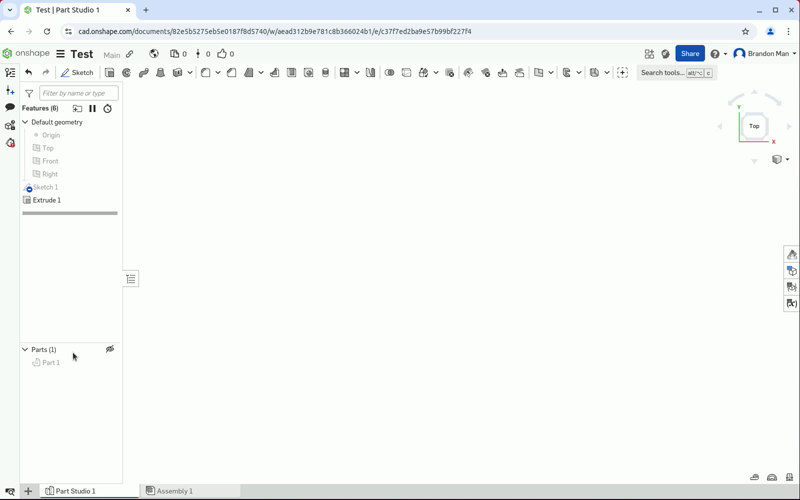
key(shift+s)
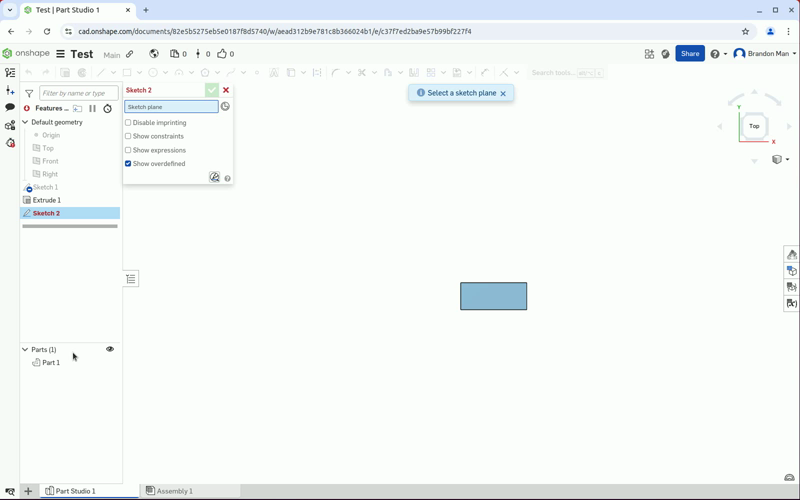
mouse_move(73, 150)
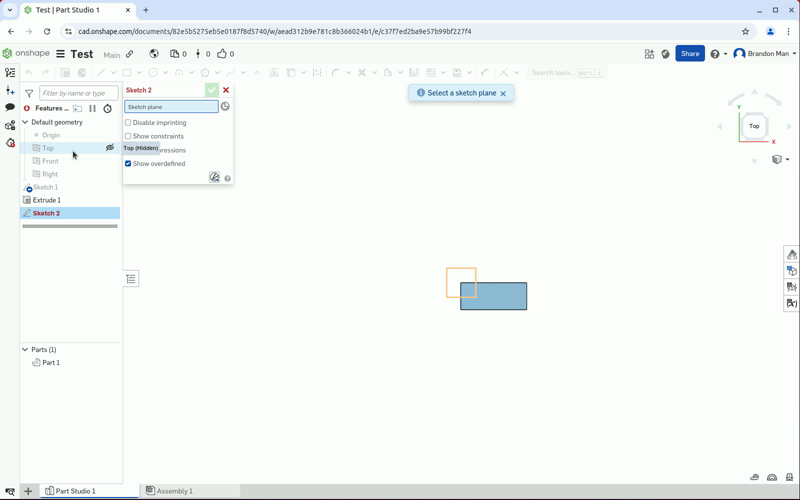
click(73, 150)
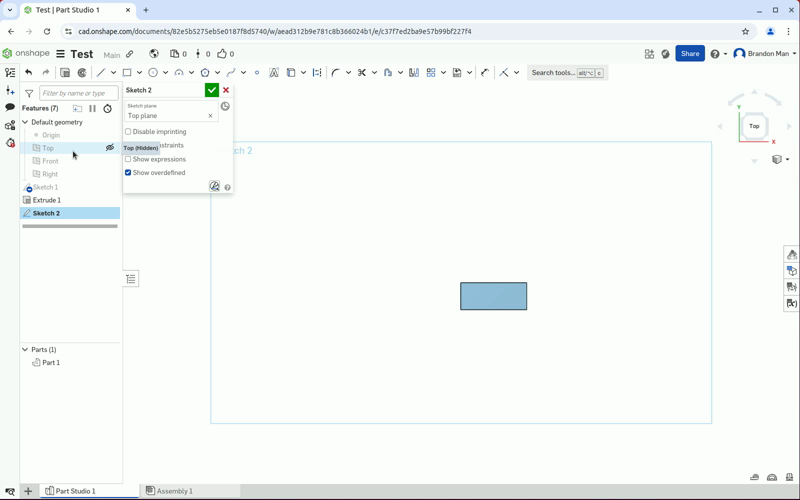
mouse_move(73, 352)
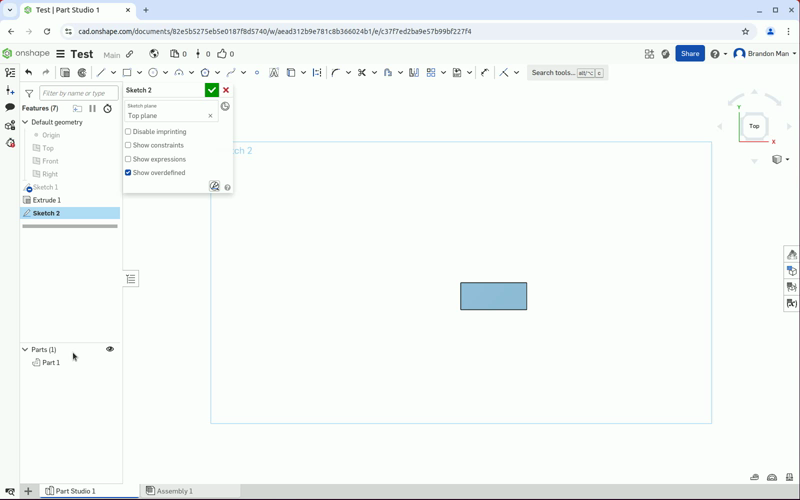
key(y)
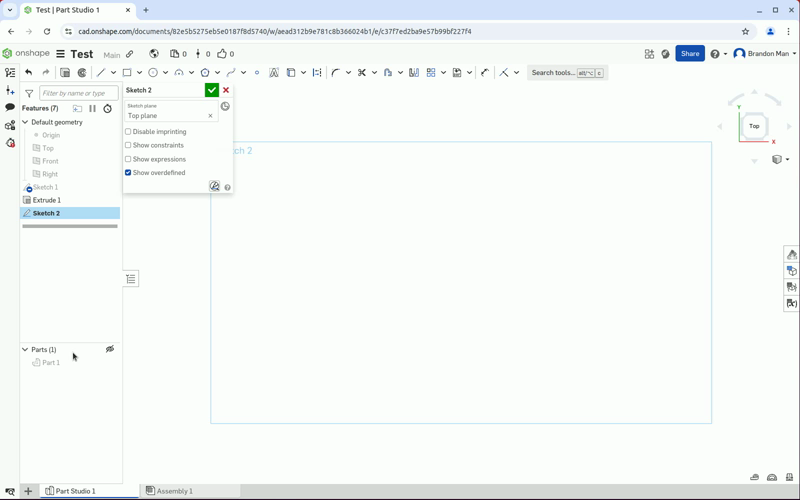
key(l)
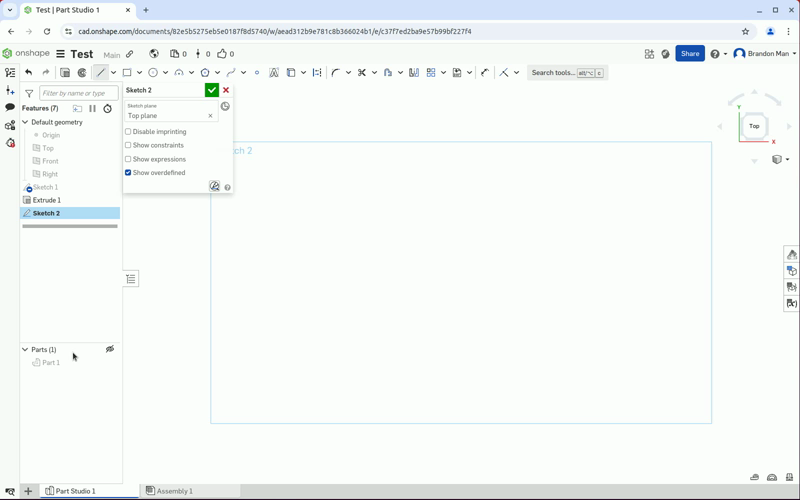
key_down(shift)
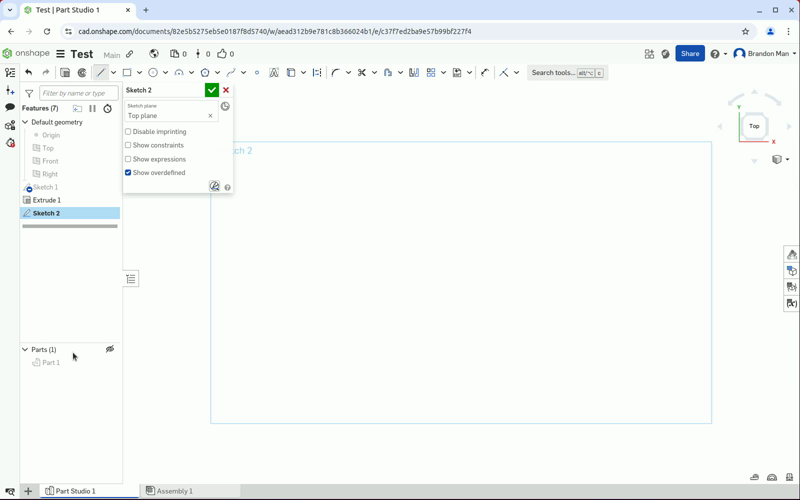
mouse_move(460, 282)
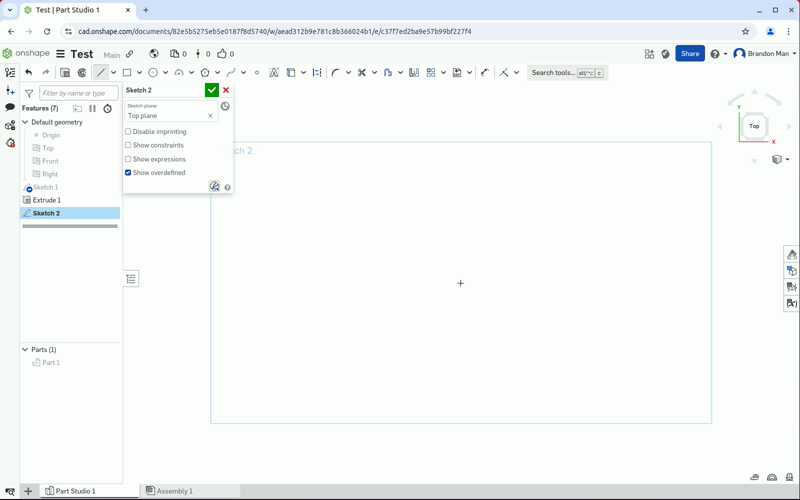
click(460, 282)
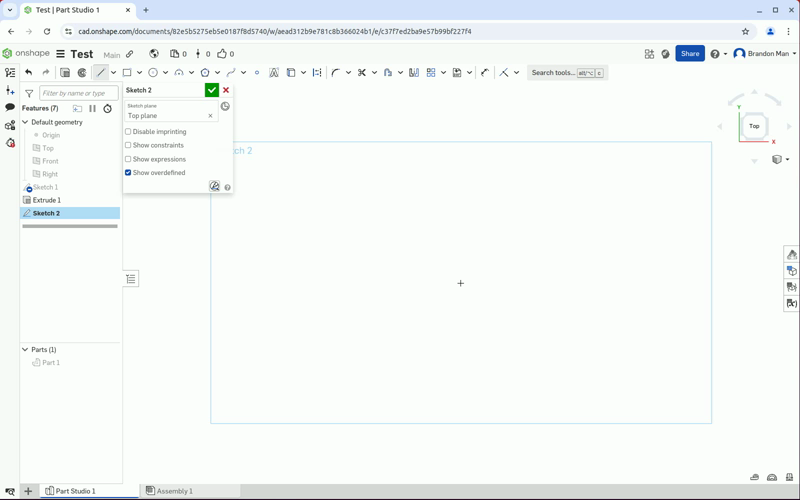
key_up(shift)
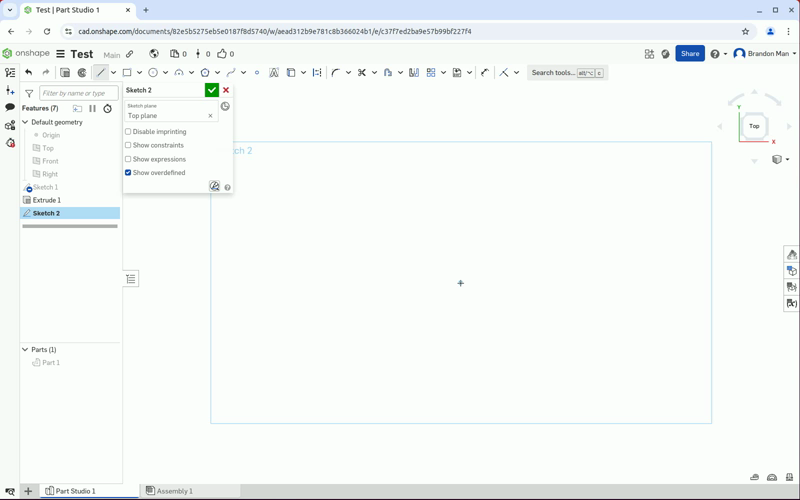
key_down(shift)
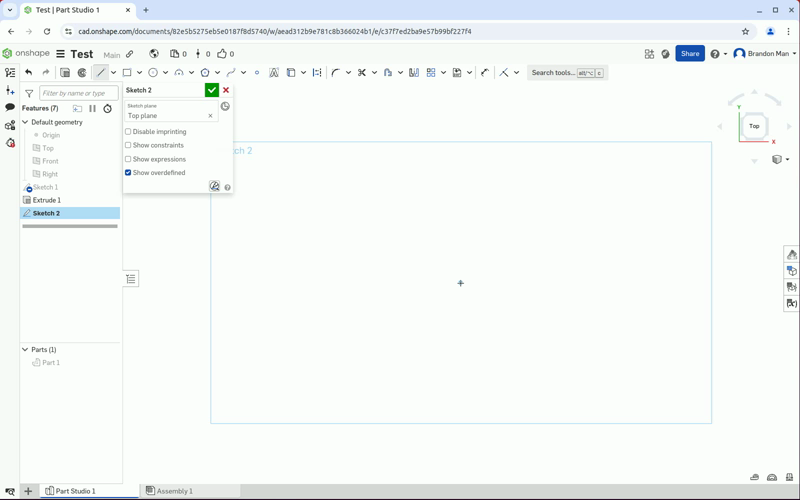
mouse_move(526, 282)
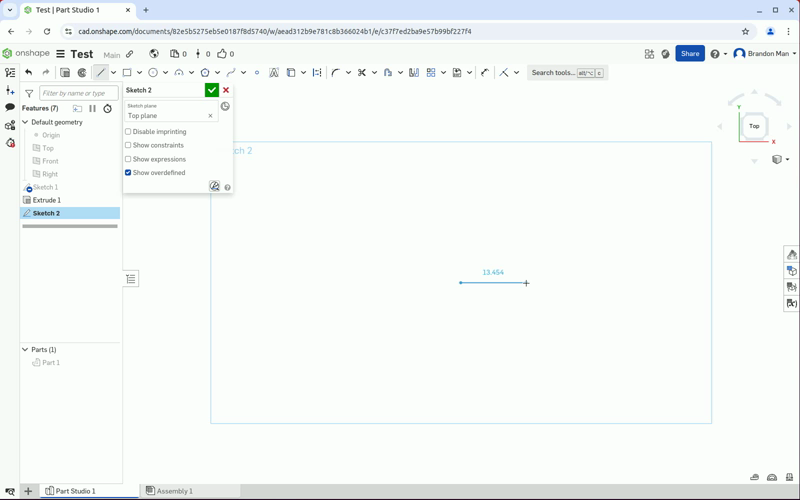
click(526, 282)
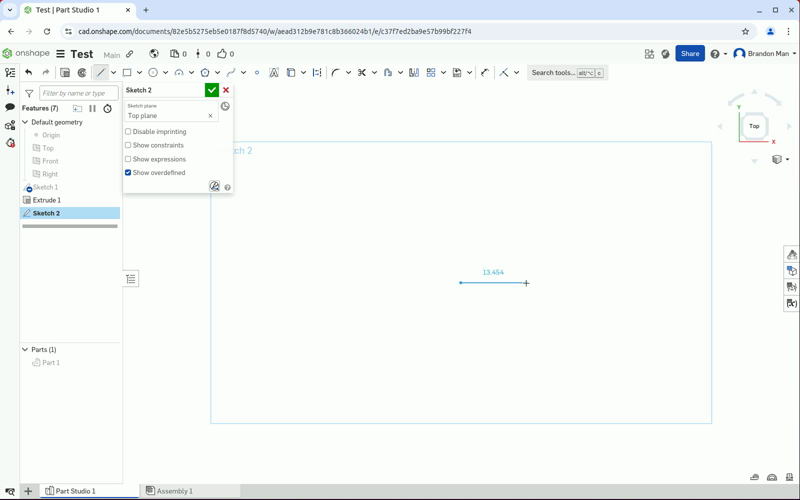
key_up(shift)
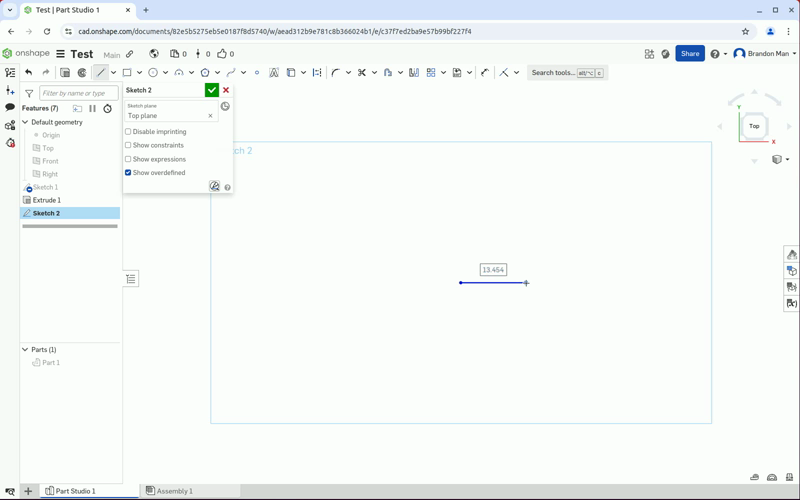
key_down(shift)
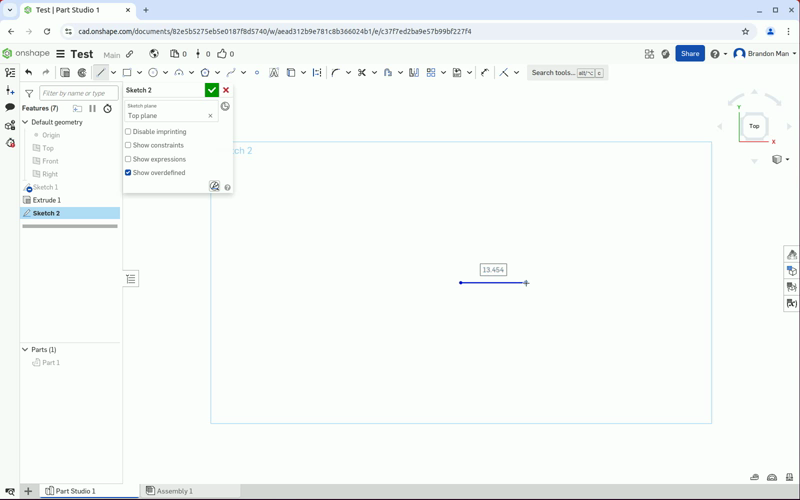
mouse_move(556, 282)
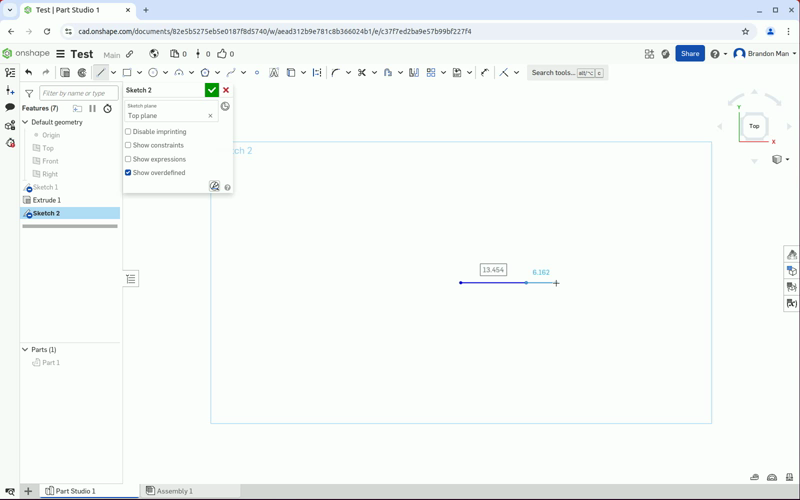
mouse_move(526, 249)
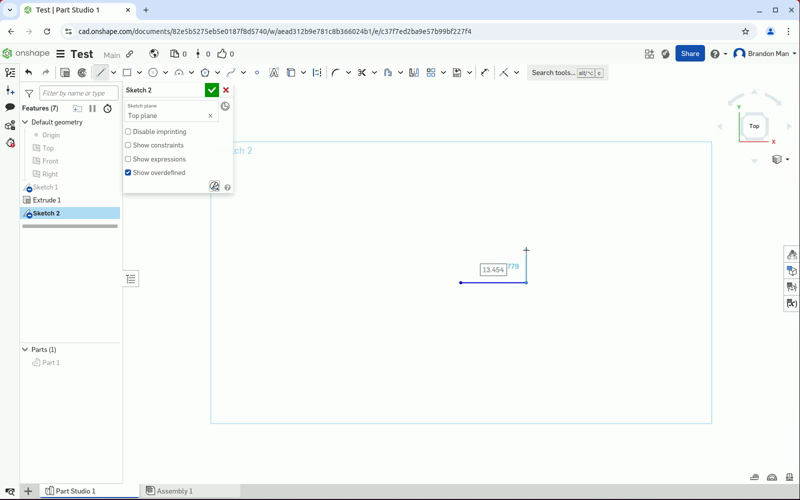
click(526, 249)
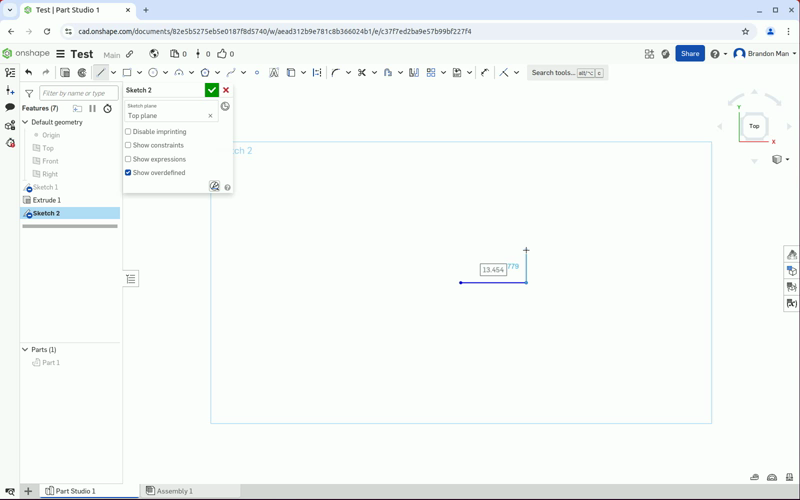
key_up(shift)
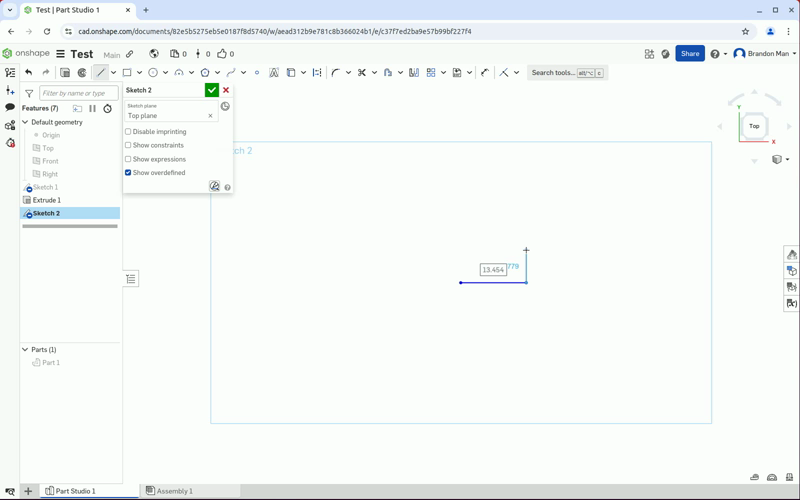
key_down(shift)
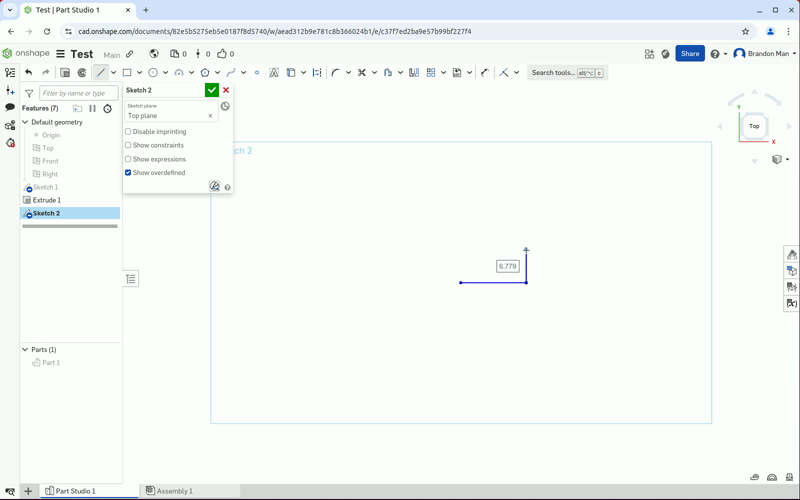
mouse_move(556, 249)
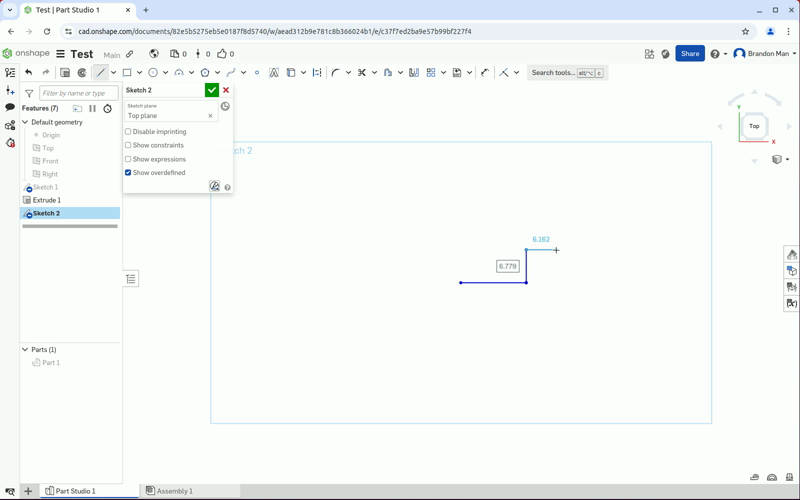
mouse_move(566, 249)
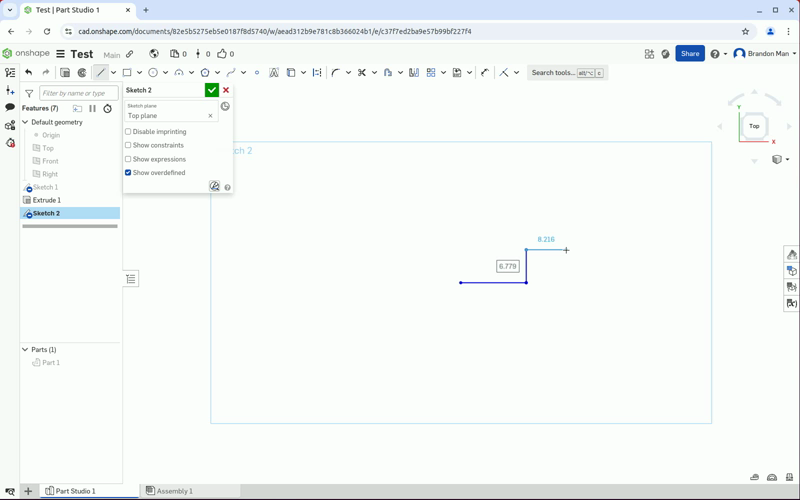
click(566, 249)
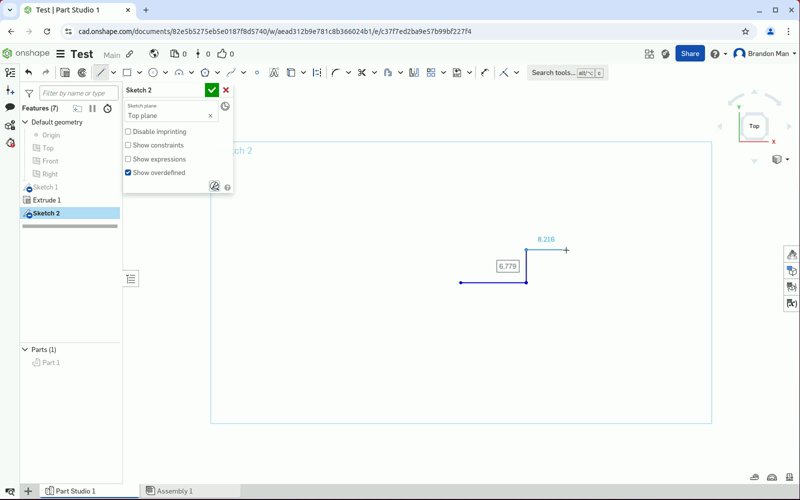
key_up(shift)
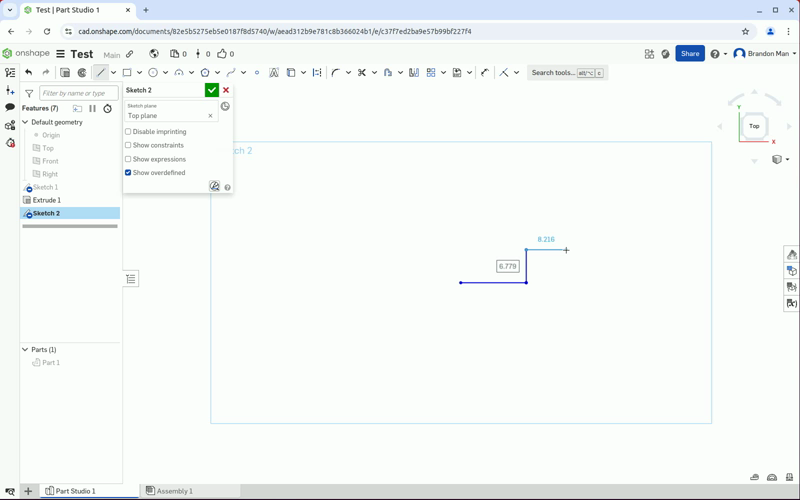
key_down(shift)
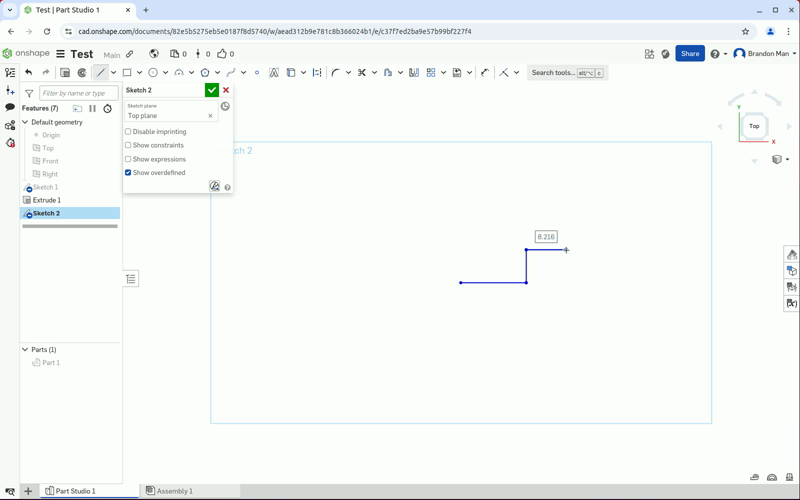
mouse_move(589, 249)
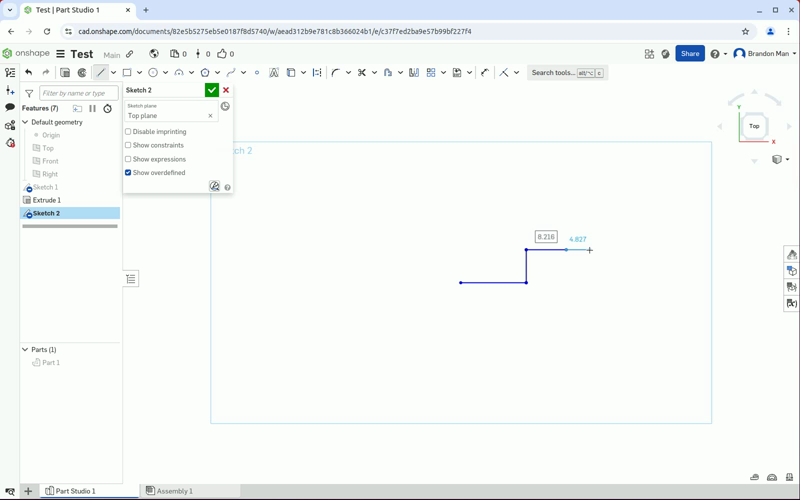
mouse_move(566, 217)
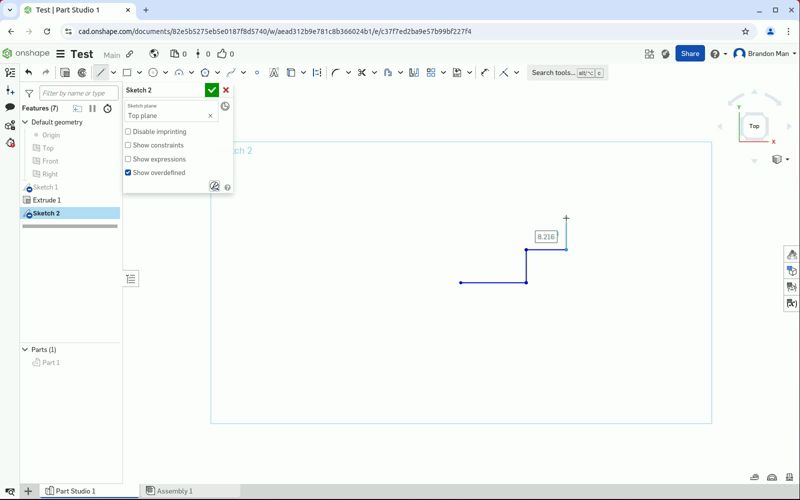
click(566, 217)
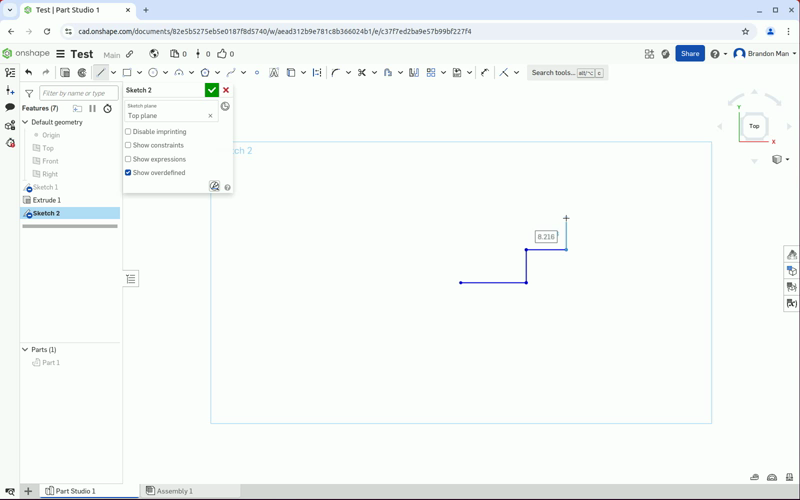
key_up(shift)
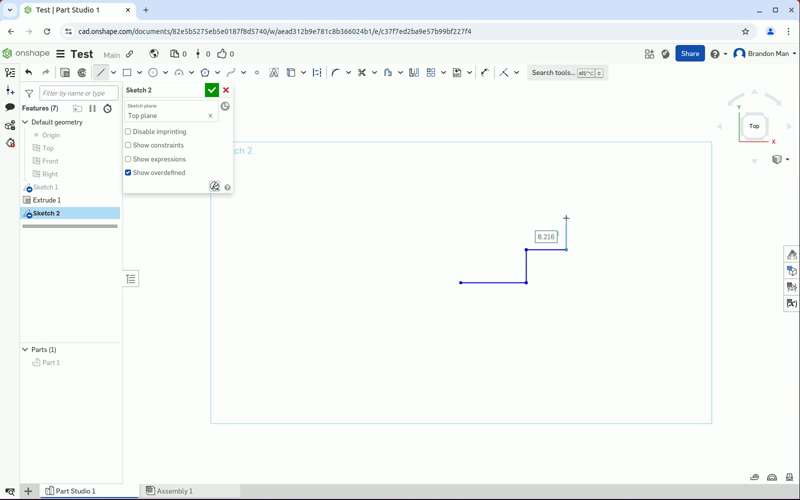
key_down(shift)
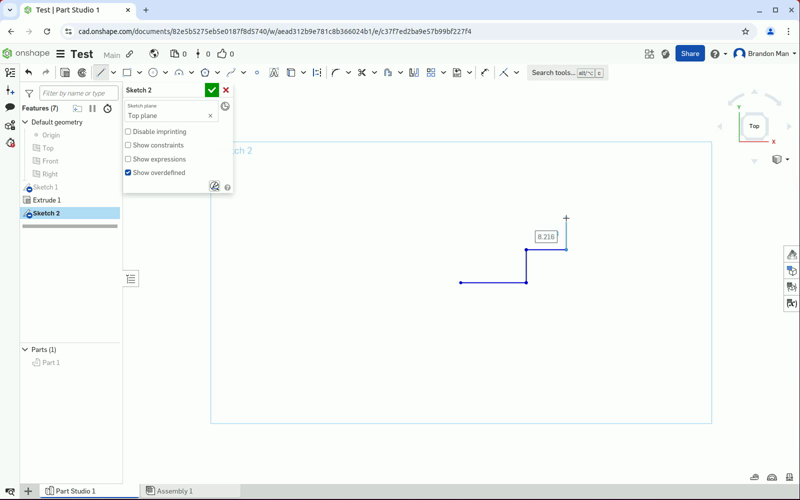
mouse_move(460, 217)
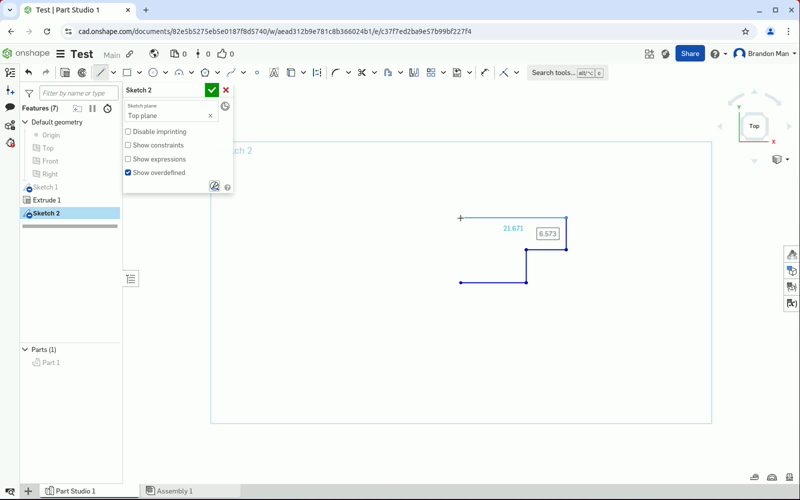
click(460, 217)
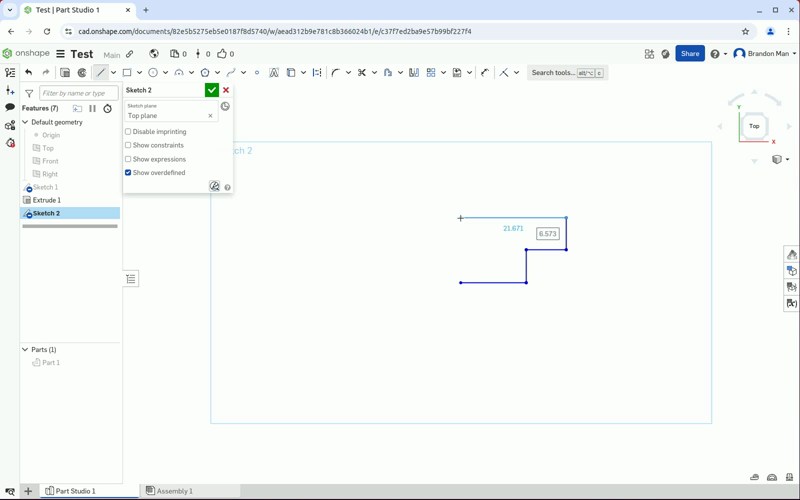
key_up(shift)
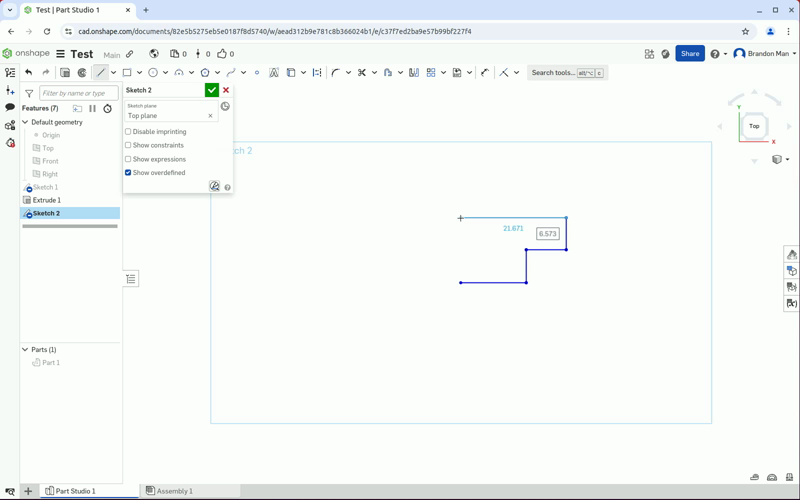
key_down(shift)
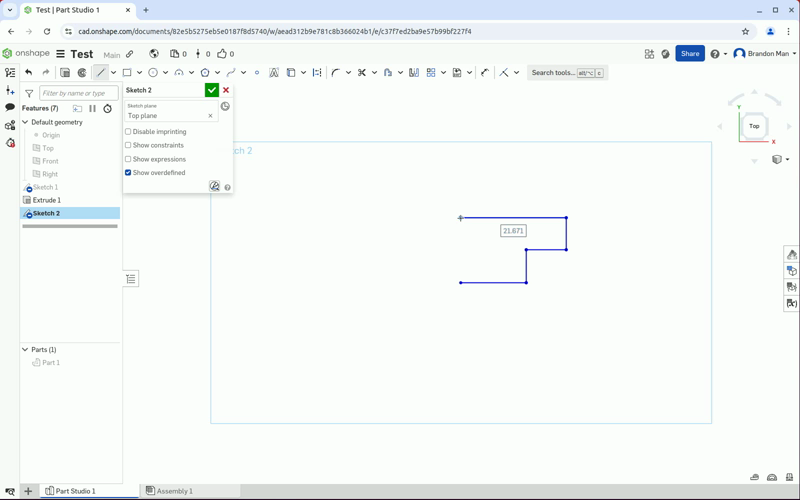
mouse_move(460, 282)
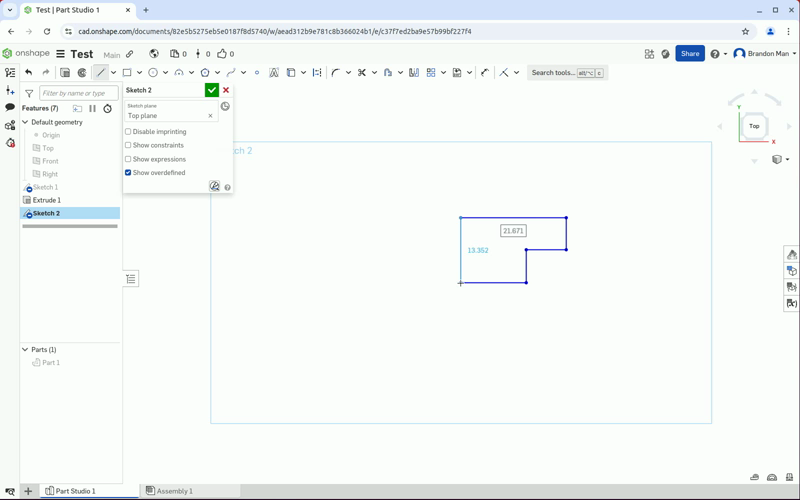
key_up(shift)
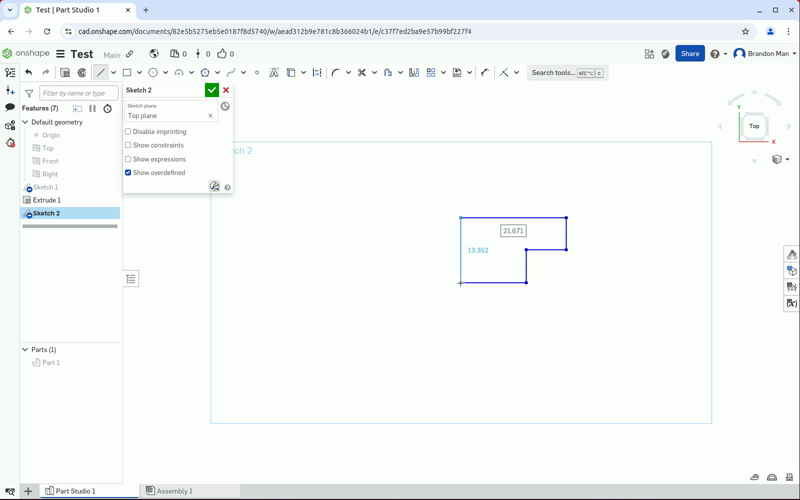
click(460, 282)
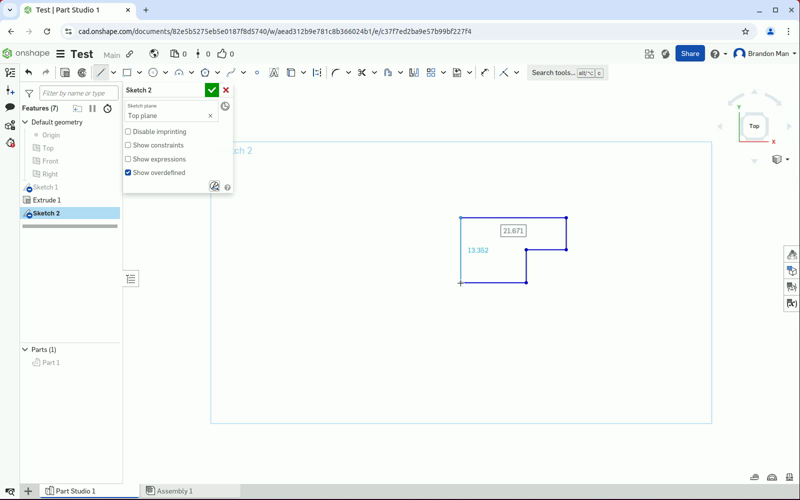
key(esc)
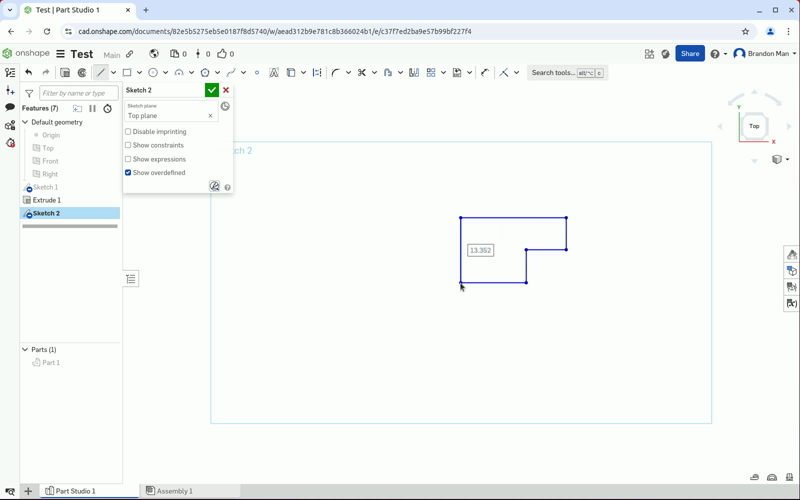
mouse_move(469, 259)
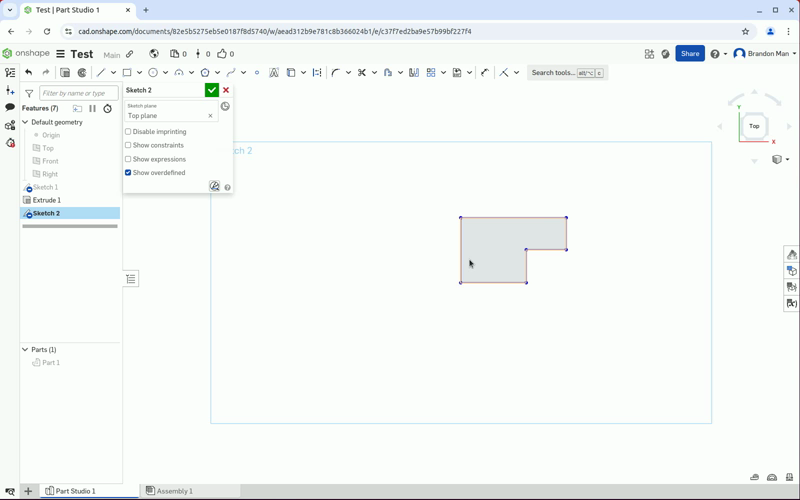
click(469, 259)
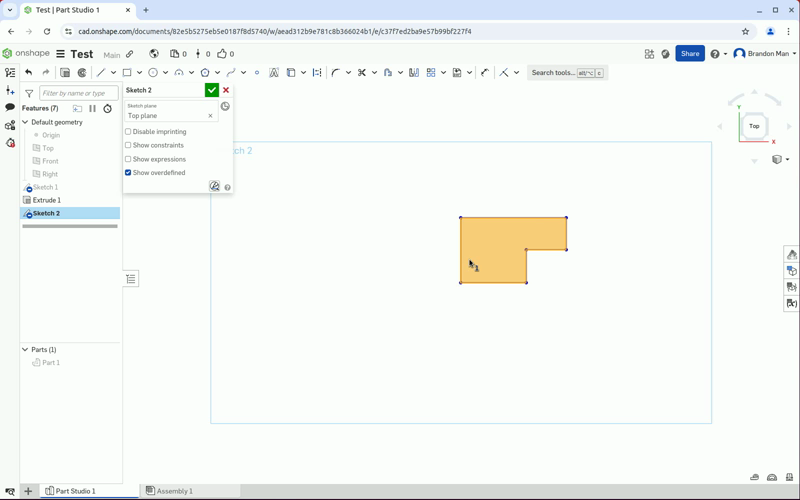
mouse_move(73, 352)
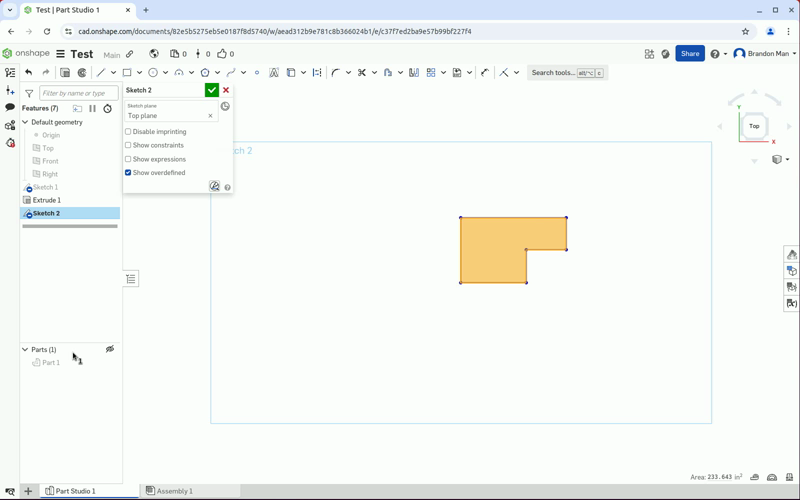
key(shift+y)
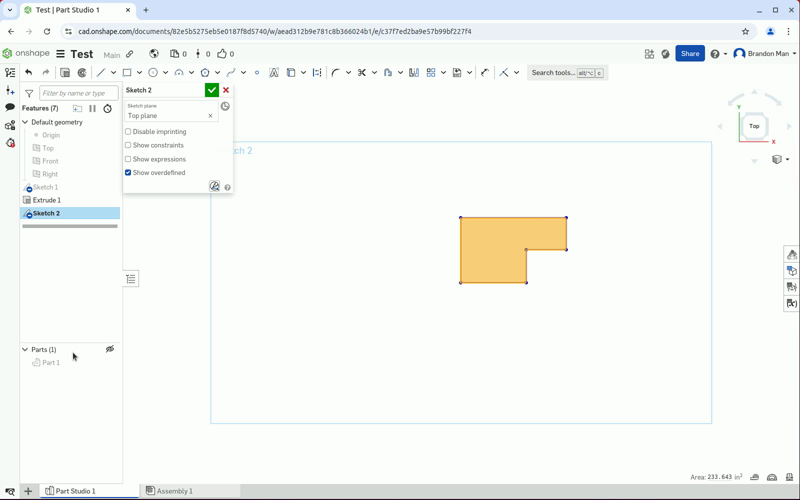
key(shift+e)
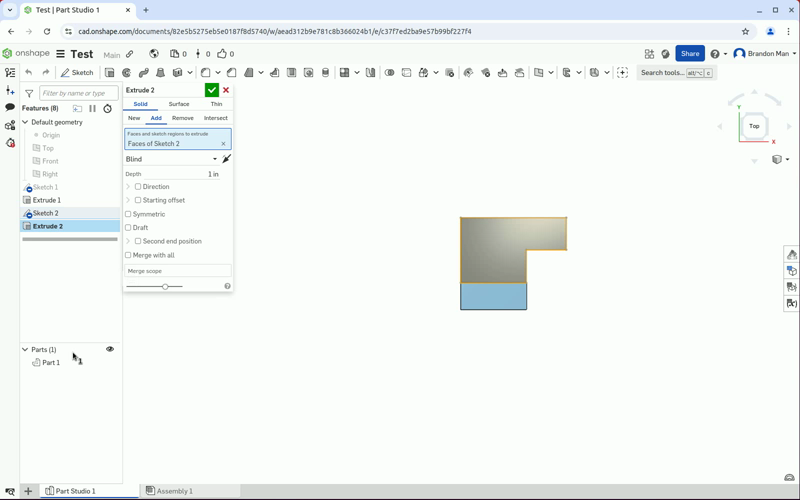
mouse_move(143, 106)
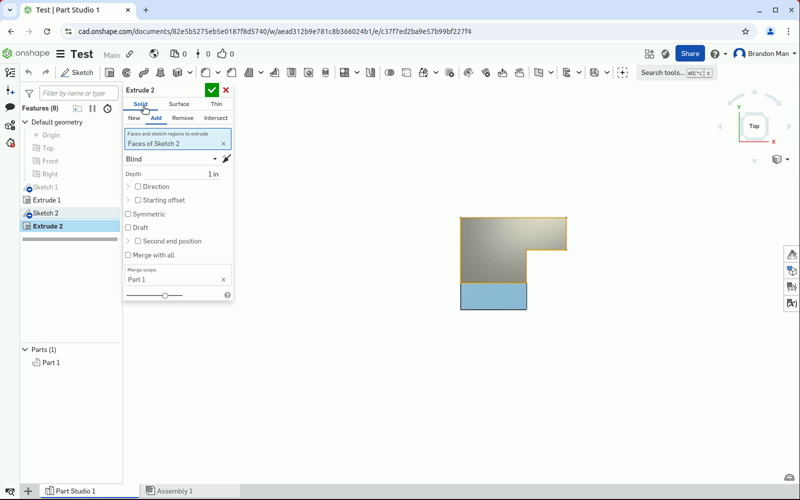
click(143, 106)
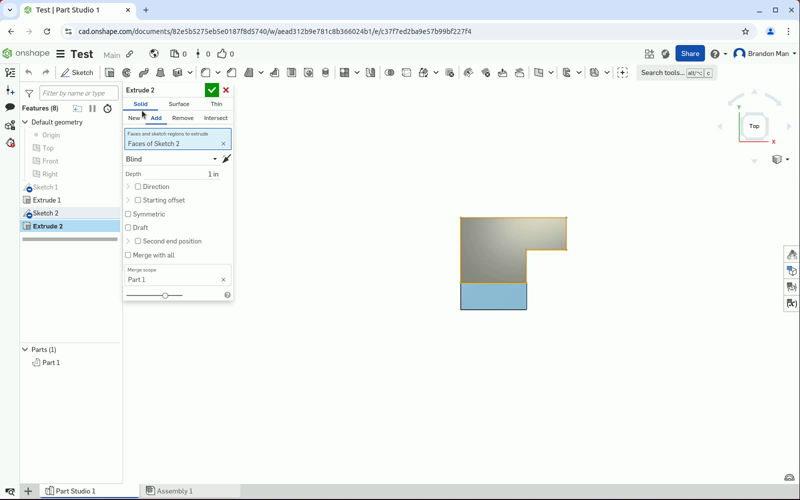
mouse_move(137, 120)
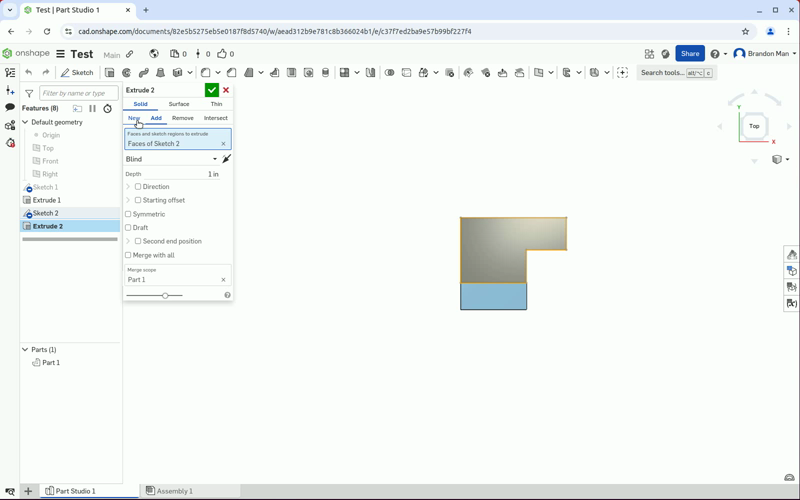
click(137, 120)
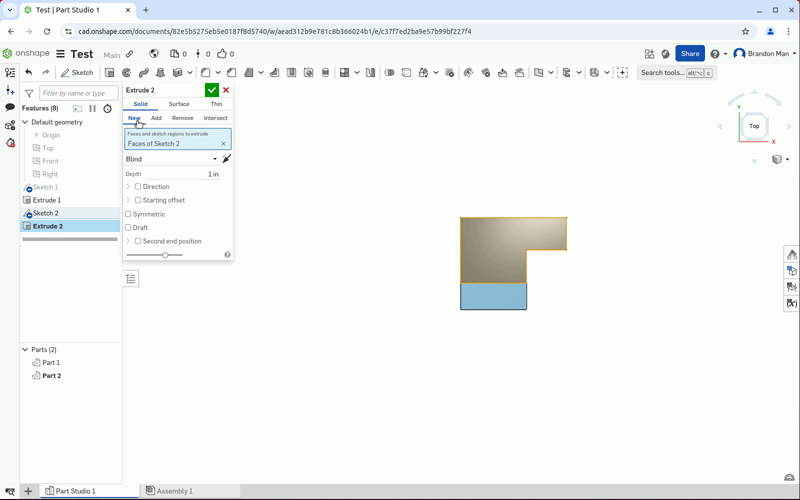
key(tab, 4)
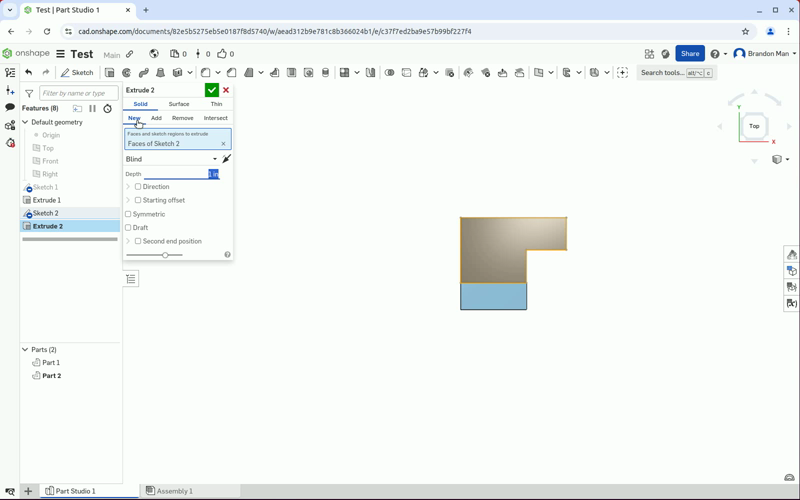
text(10.832)
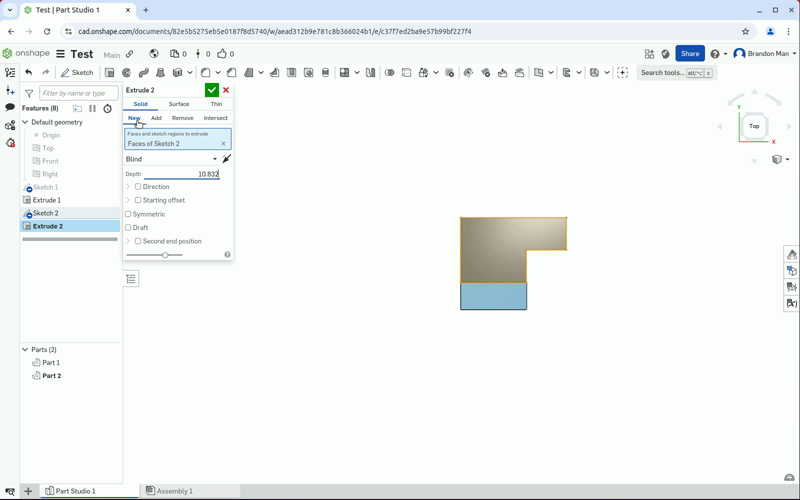
key(enter)
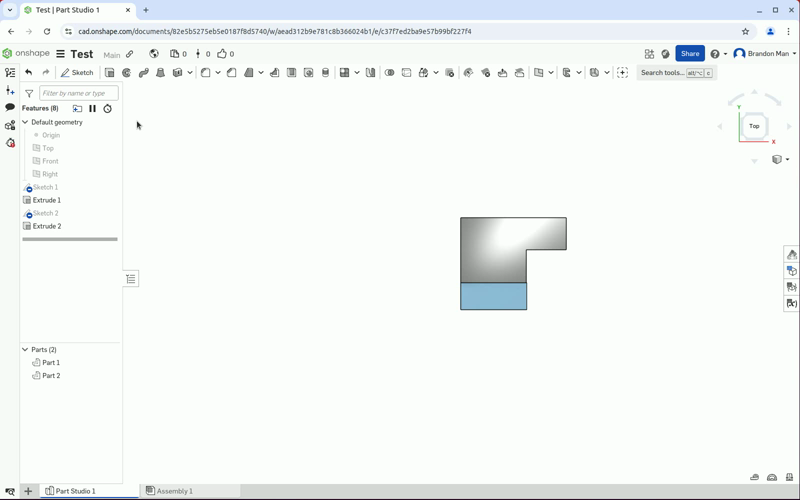
key(shift+h)
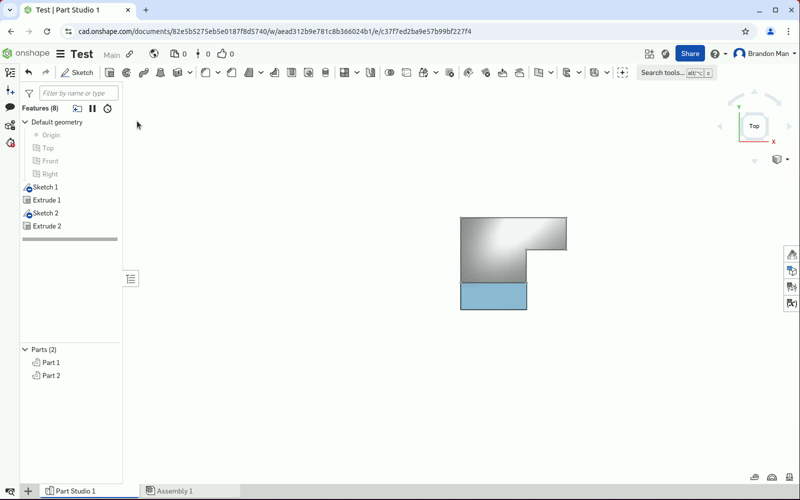
key(shift+h)
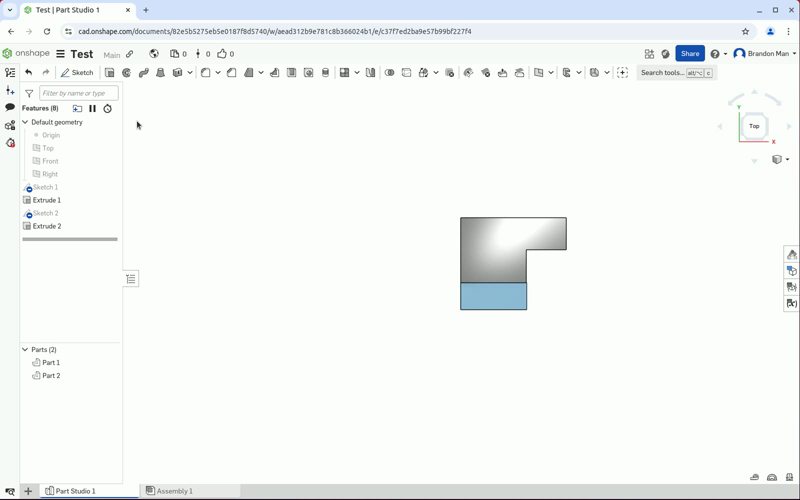
mouse_move(73, 189)
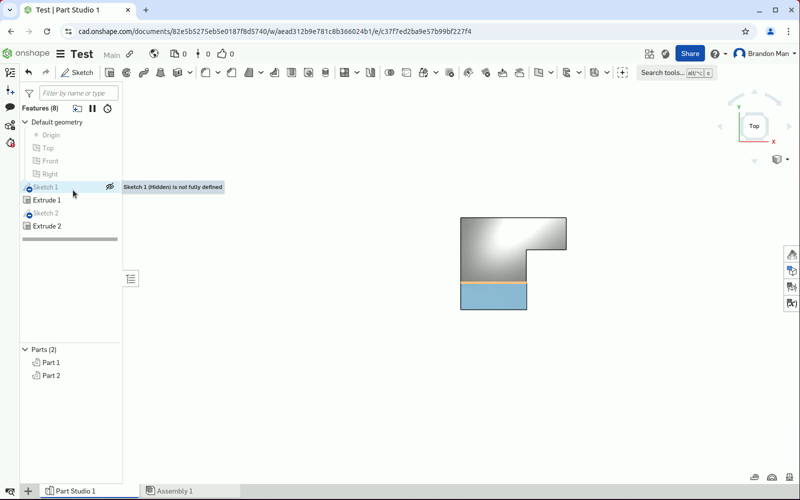
click(73, 189)
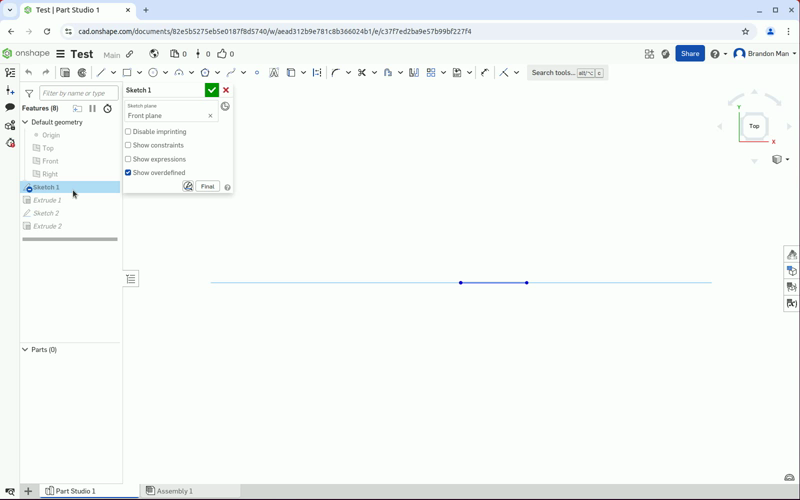
mouse_move(229, 92)
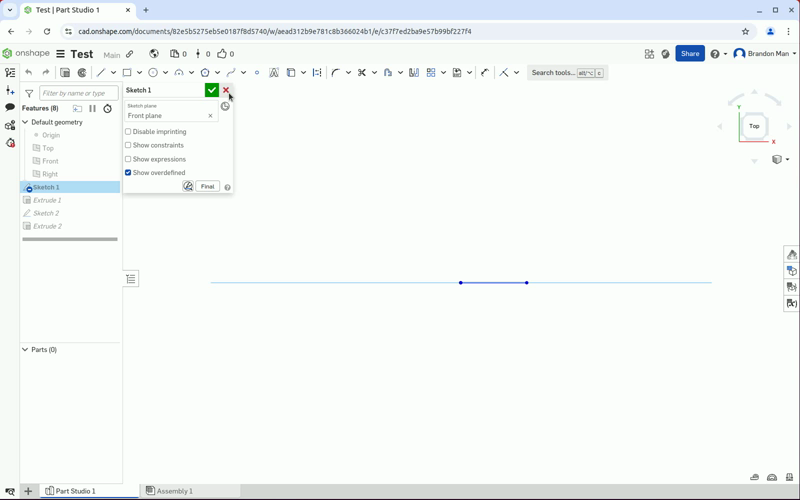
click(229, 92)
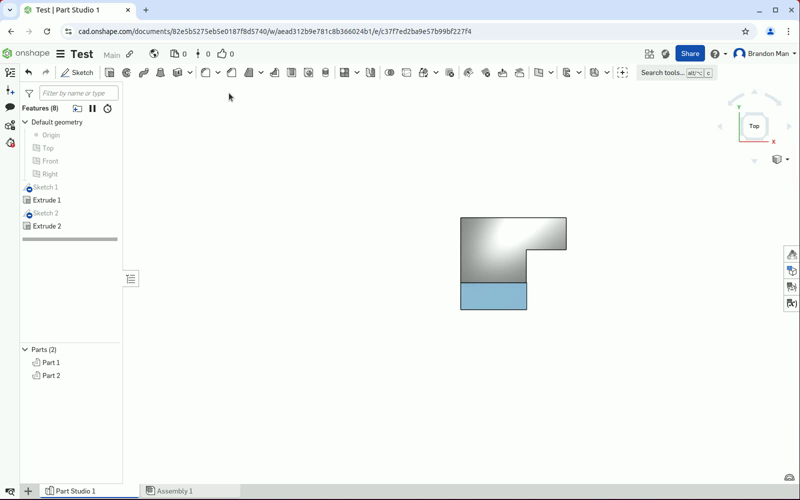
mouse_move(73, 352)
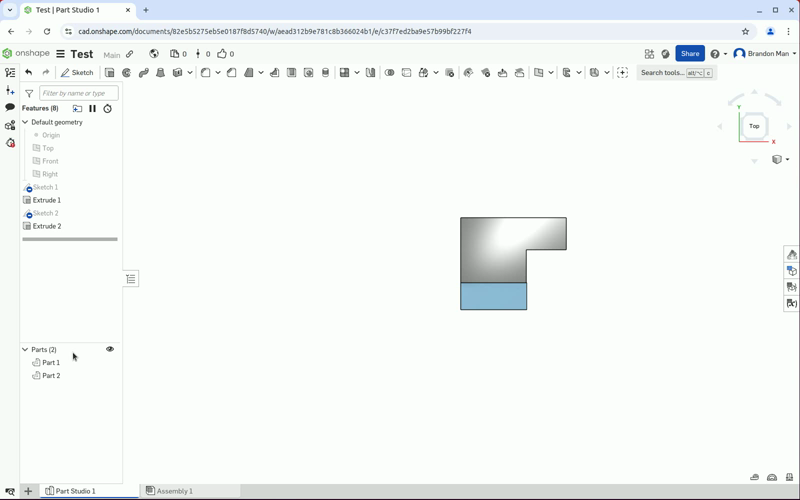
key(y)
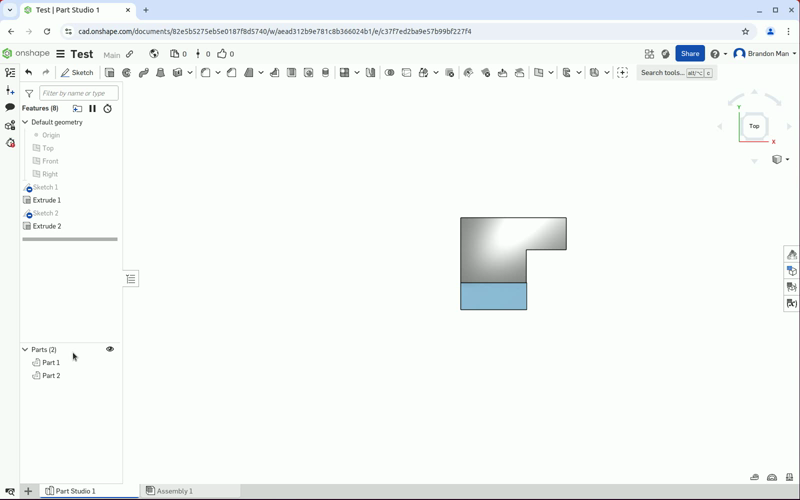
key(shift+p)
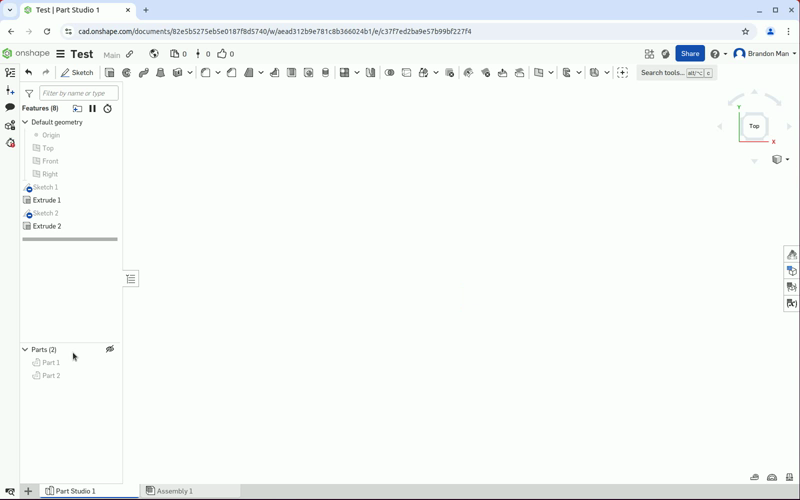
key(space)
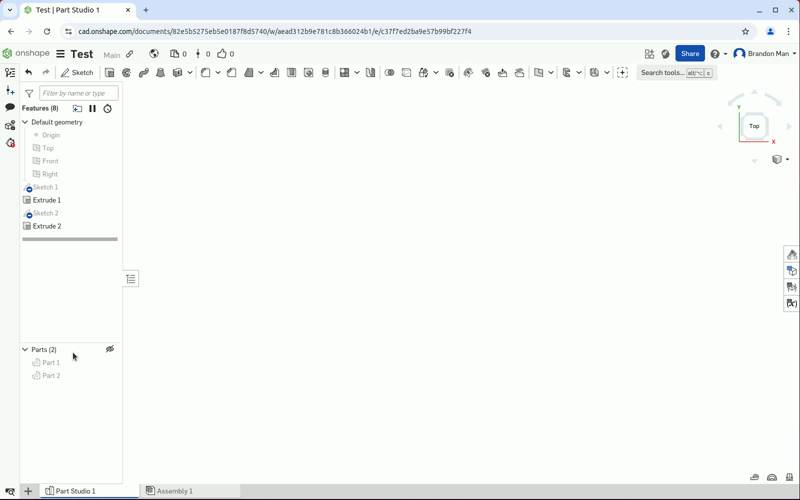
key_down(shift)
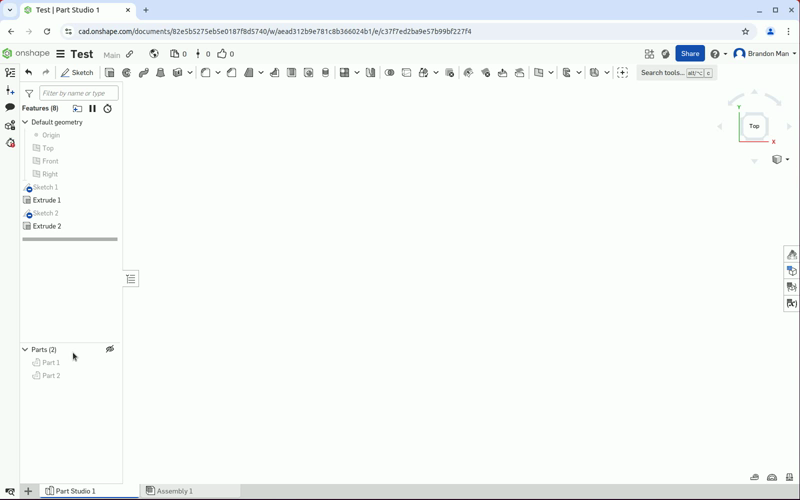
key(up)
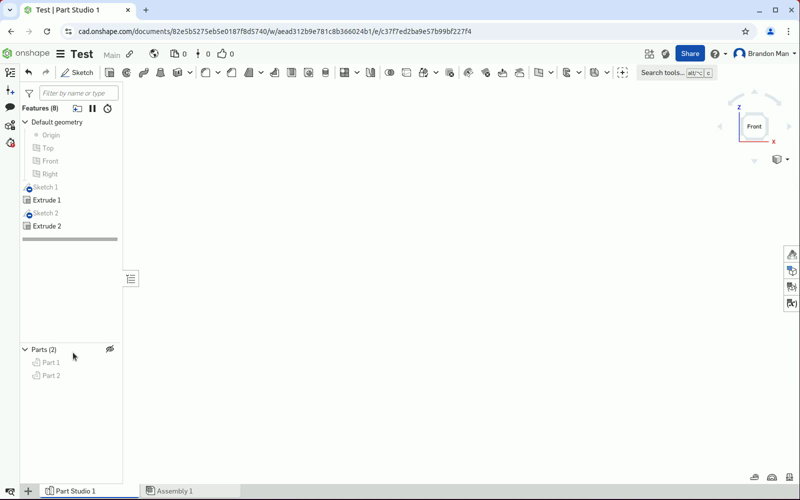
key_up(shift)
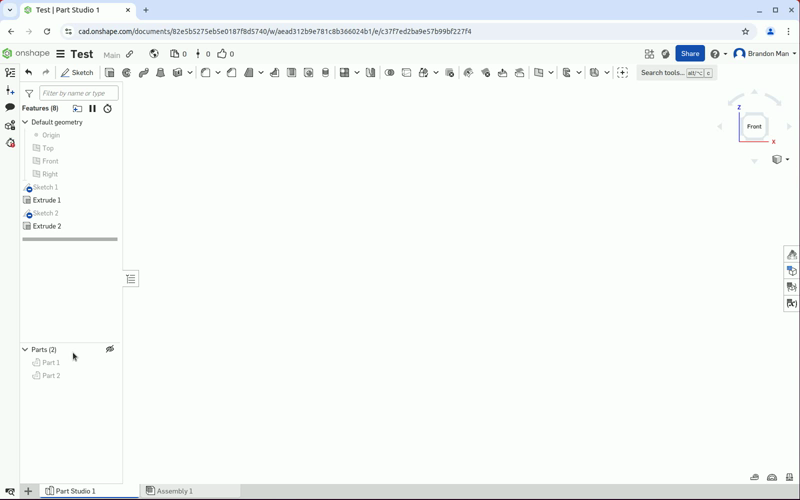
mouse_move(73, 352)
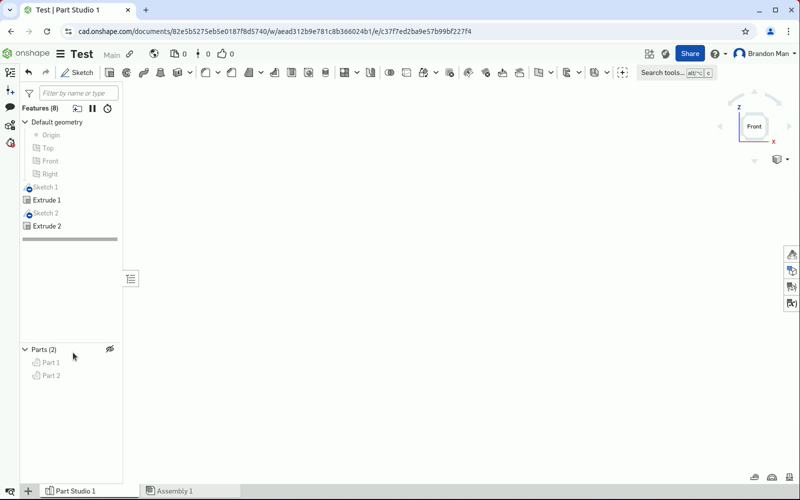
key(shift+y)
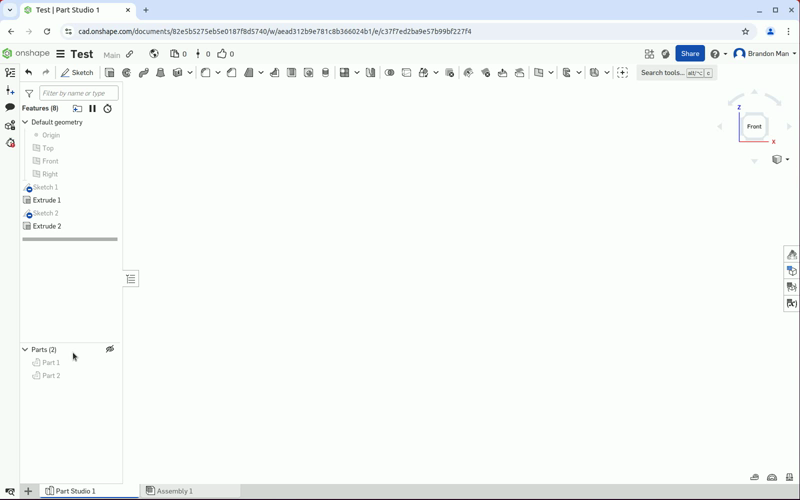
key(shift+s)
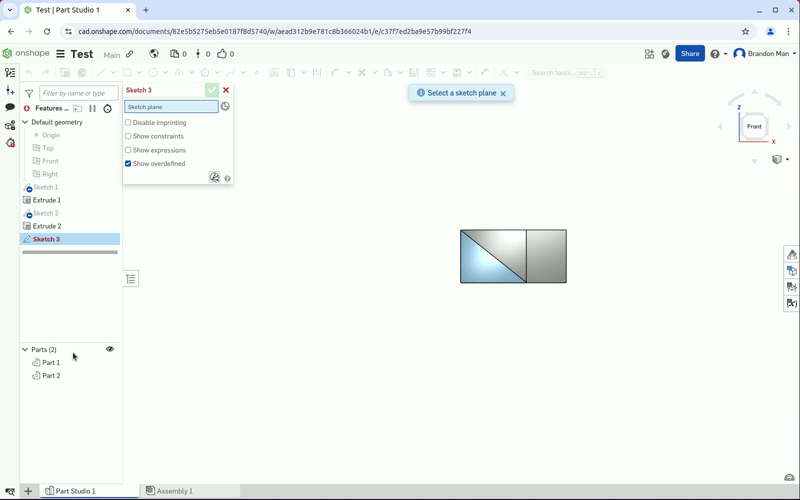
mouse_move(73, 163)
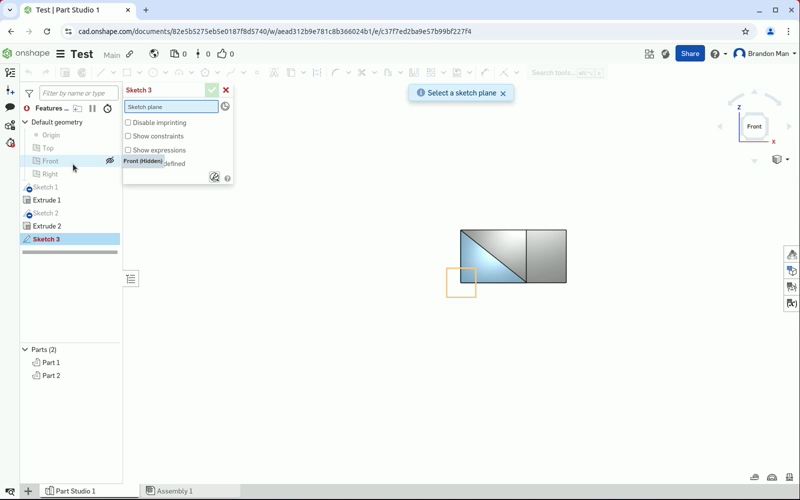
click(73, 163)
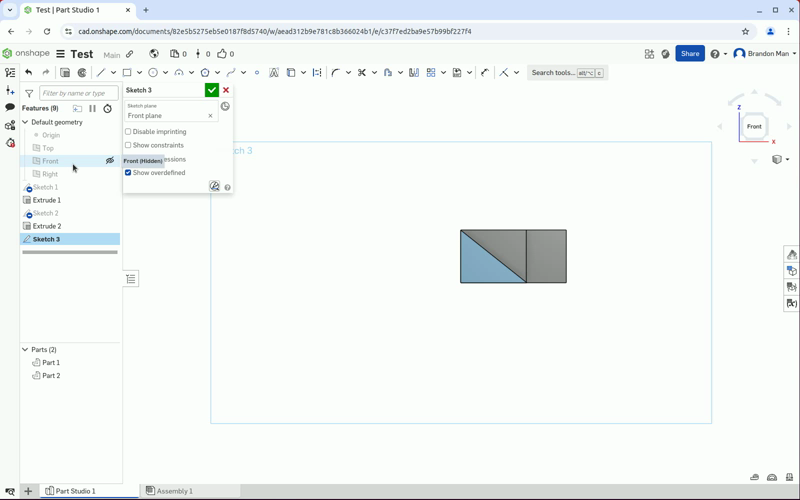
mouse_move(73, 352)
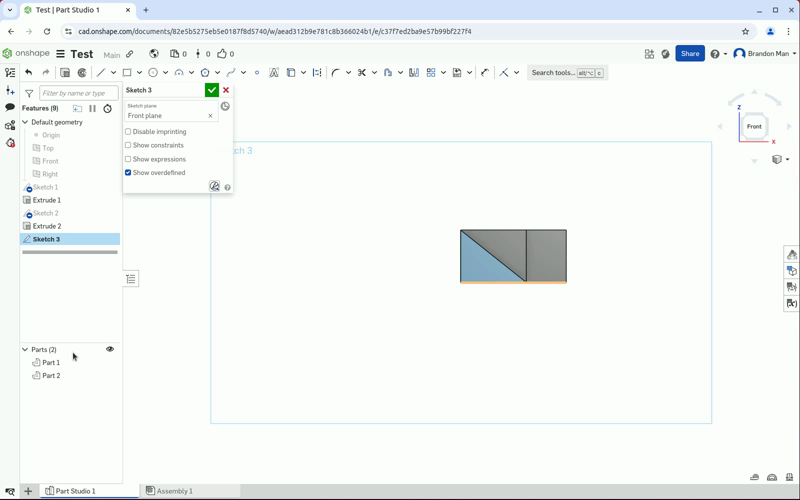
key(y)
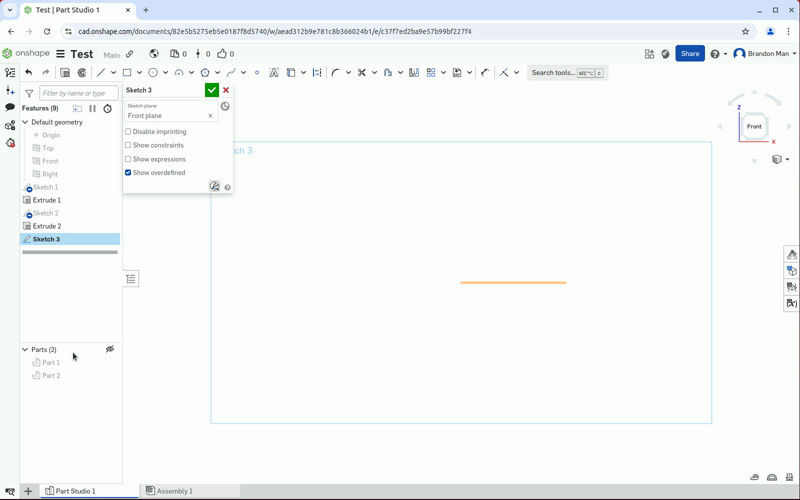
key(l)
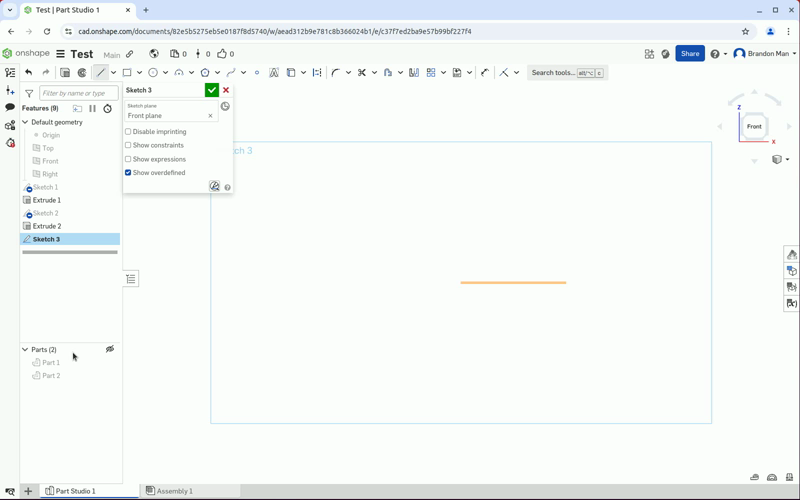
key_down(shift)
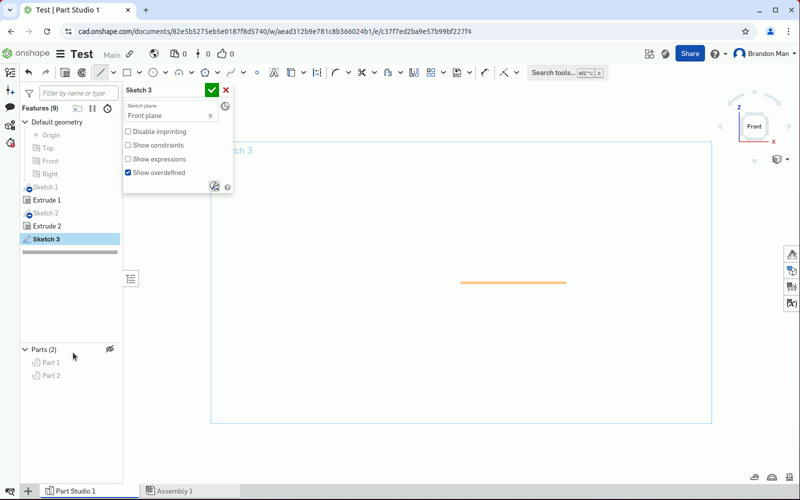
mouse_move(460, 282)
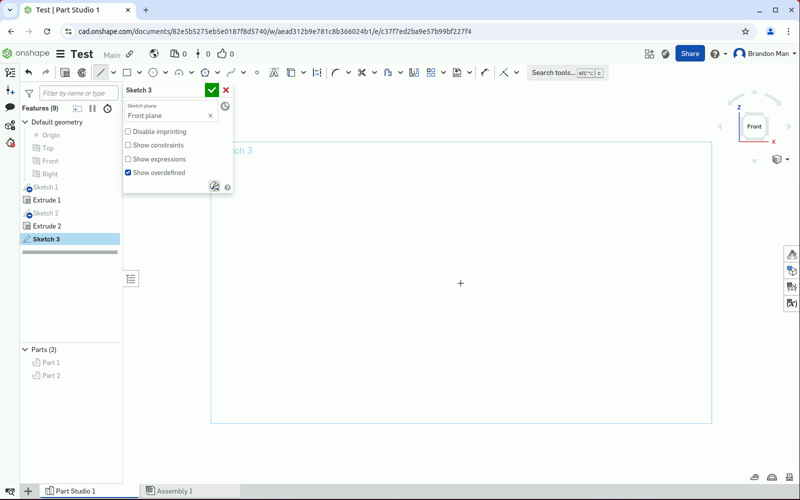
click(460, 282)
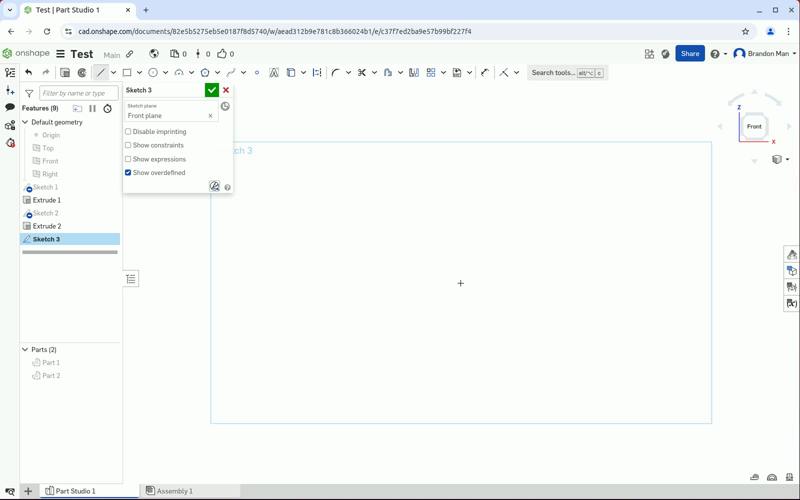
key_up(shift)
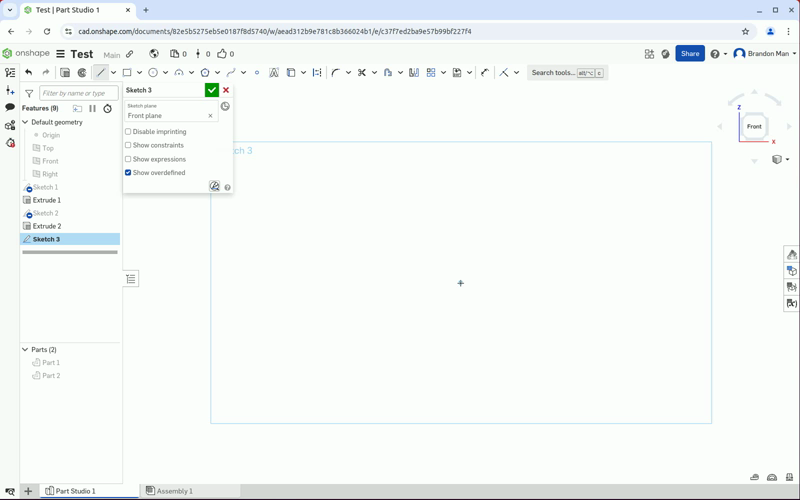
key_down(shift)
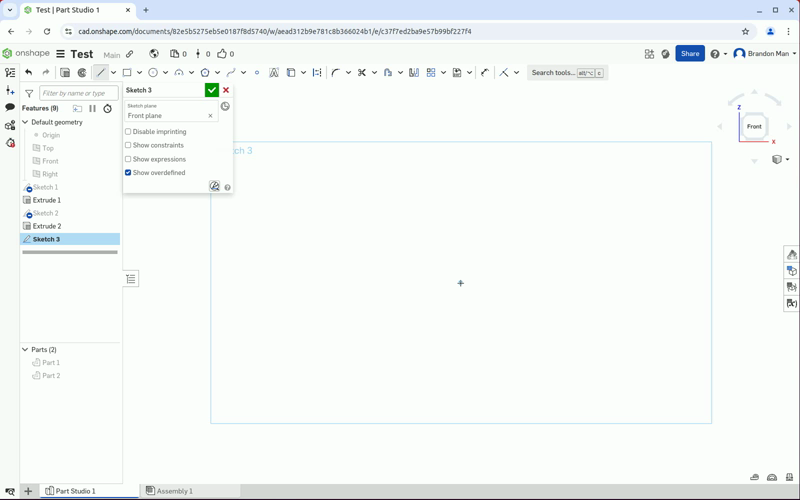
mouse_move(566, 282)
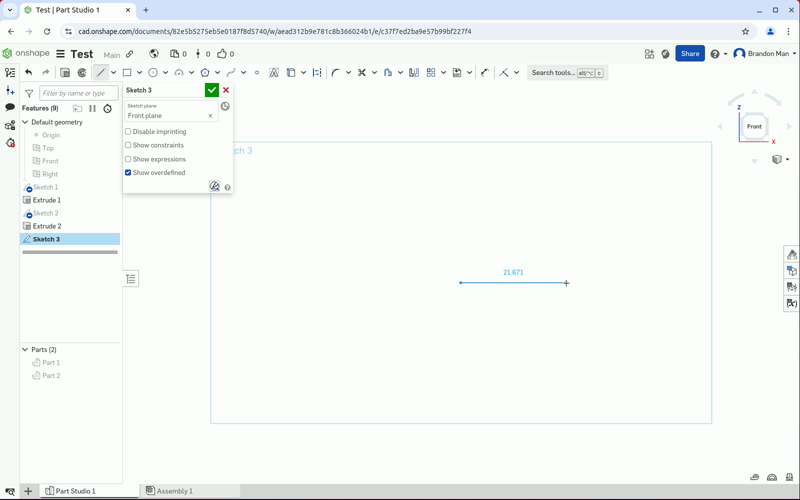
click(566, 282)
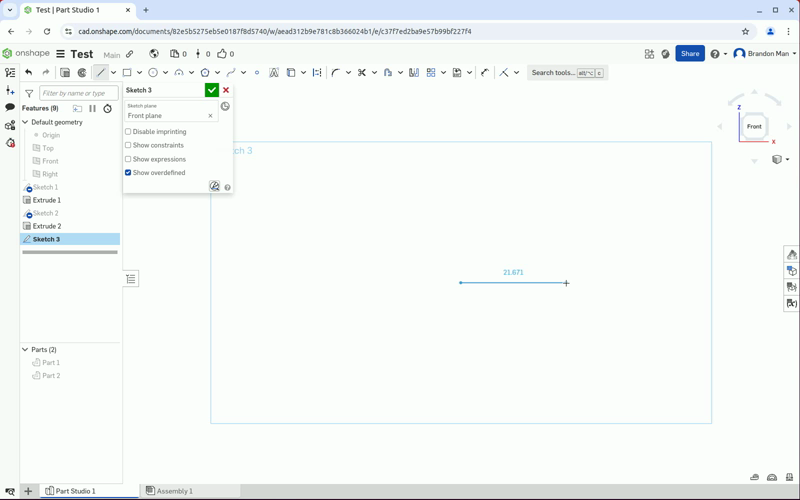
key_up(shift)
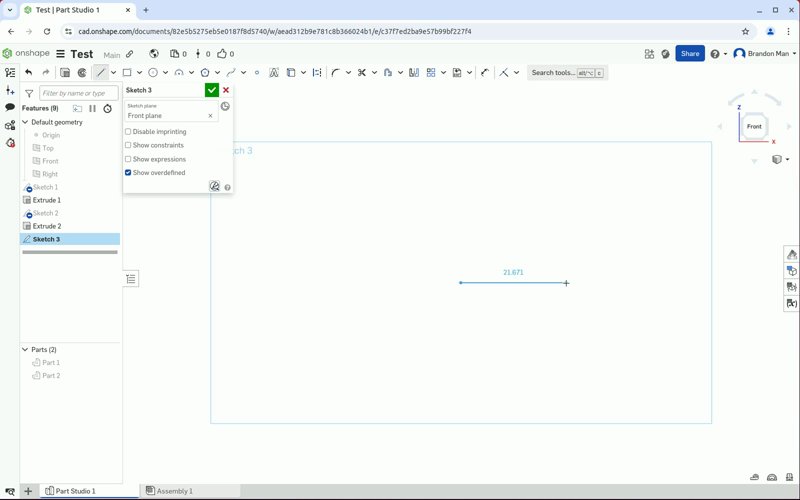
key_down(shift)
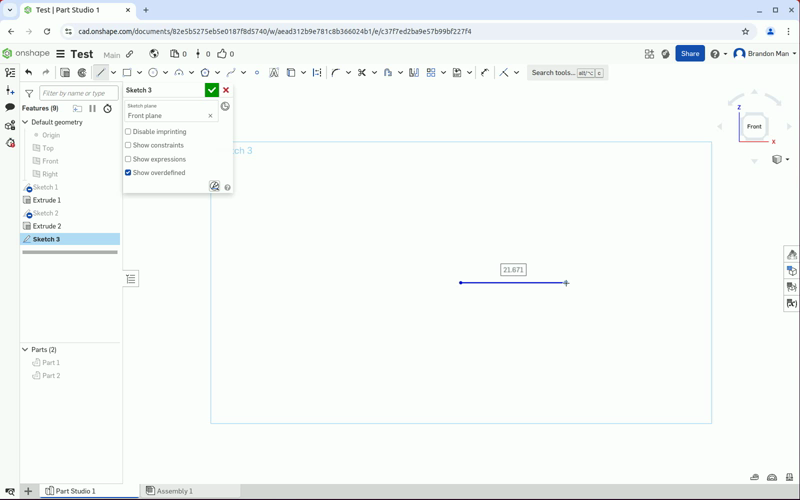
mouse_move(589, 282)
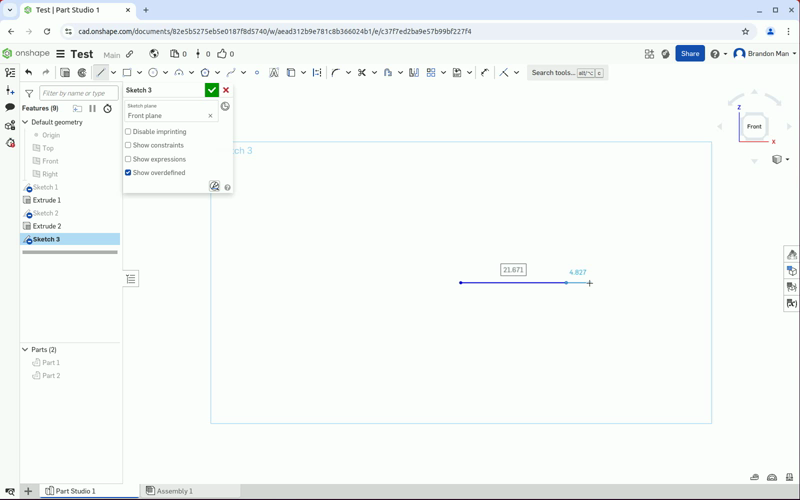
mouse_move(566, 229)
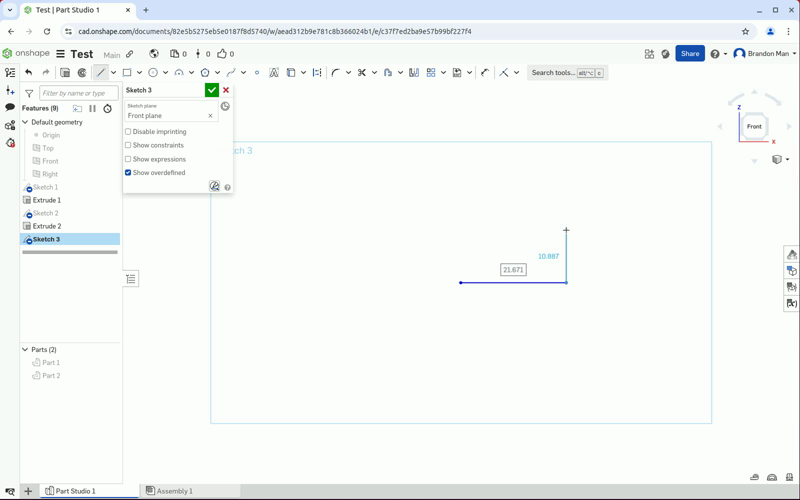
click(566, 229)
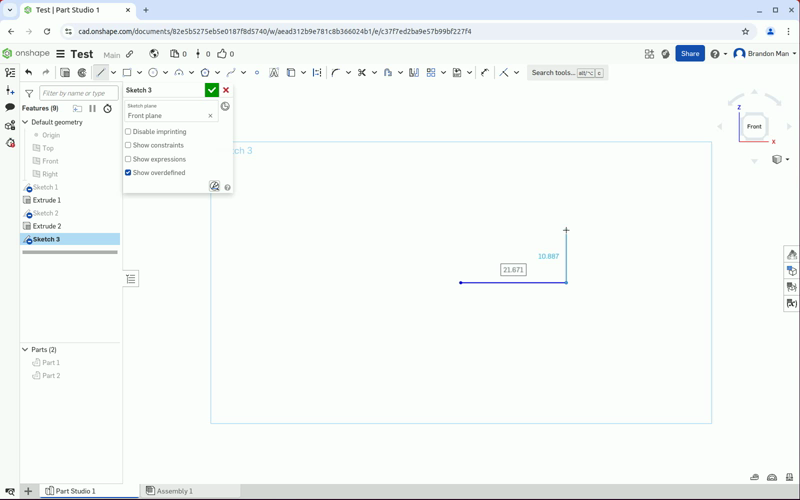
key_up(shift)
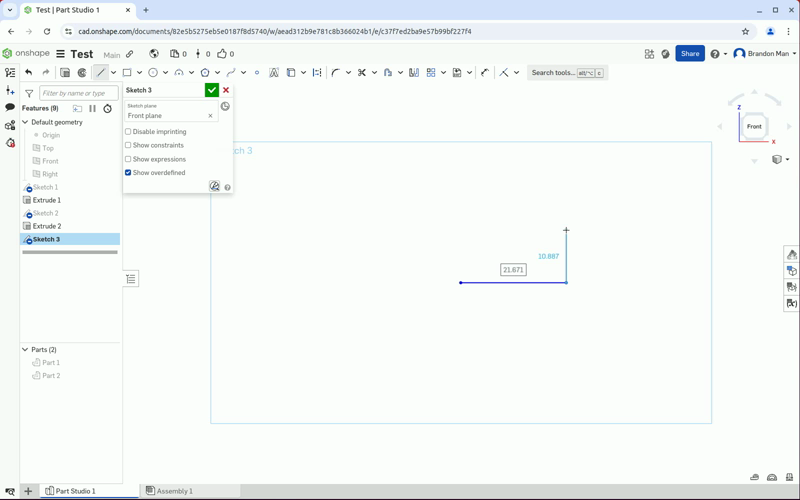
key_down(shift)
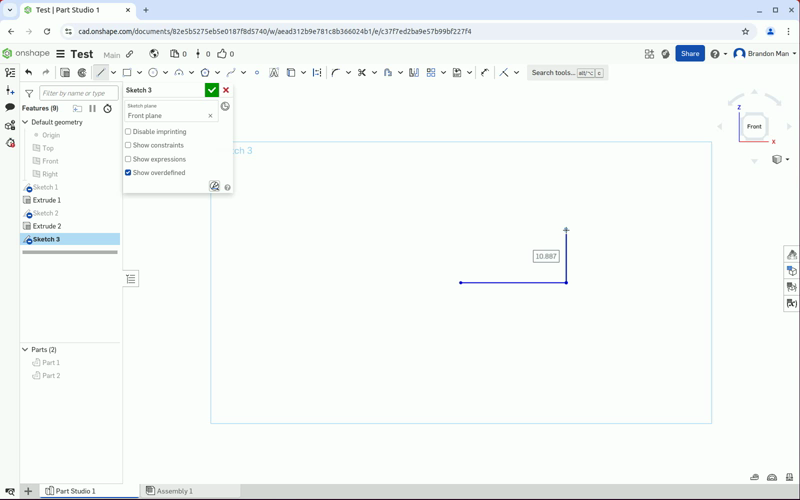
mouse_move(589, 229)
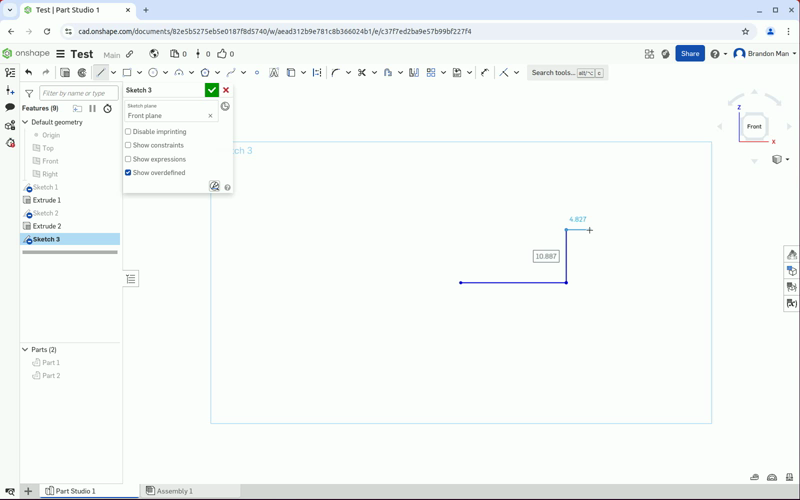
mouse_move(566, 196)
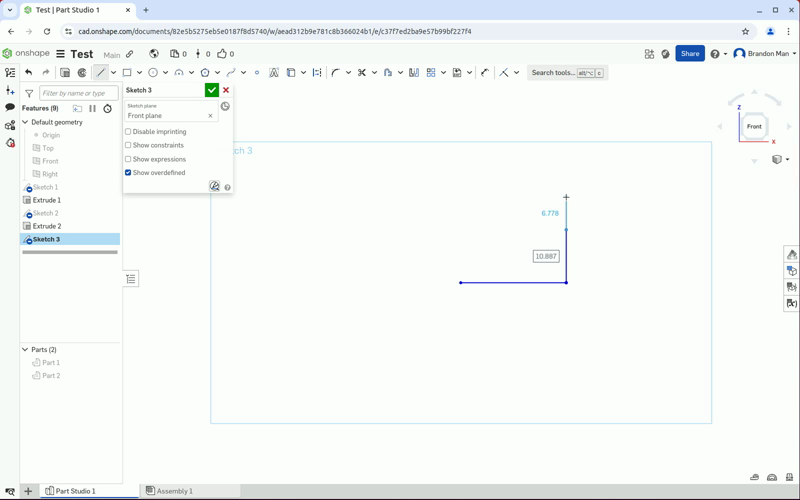
click(566, 196)
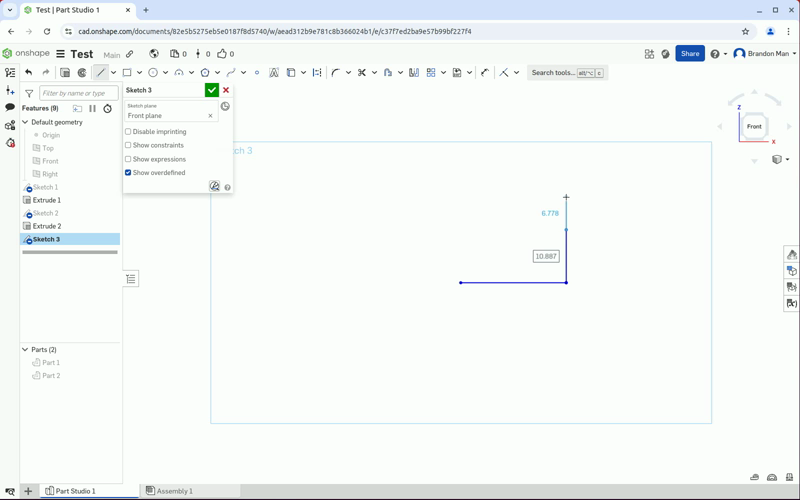
key_up(shift)
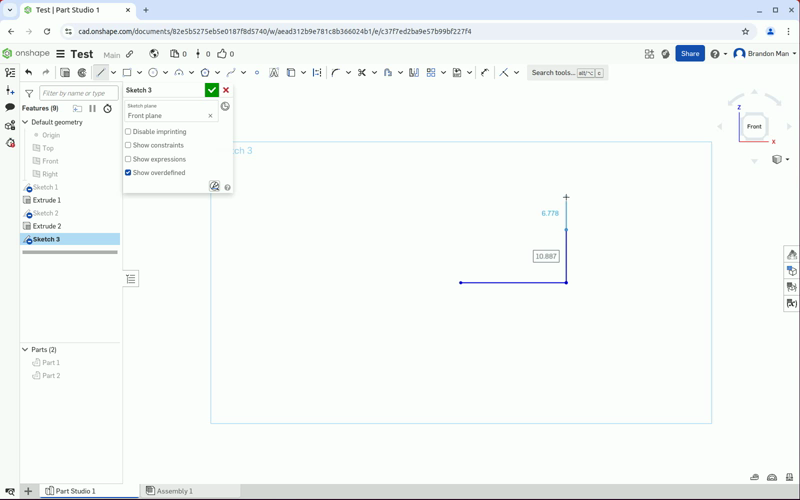
key_down(shift)
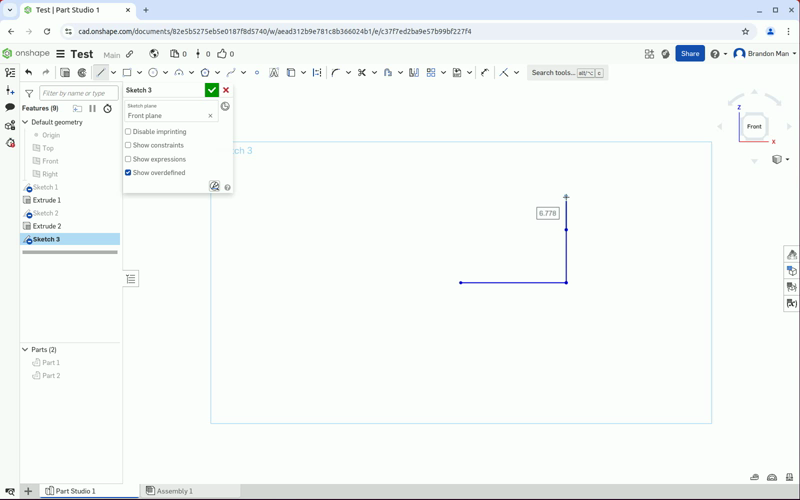
mouse_move(486, 196)
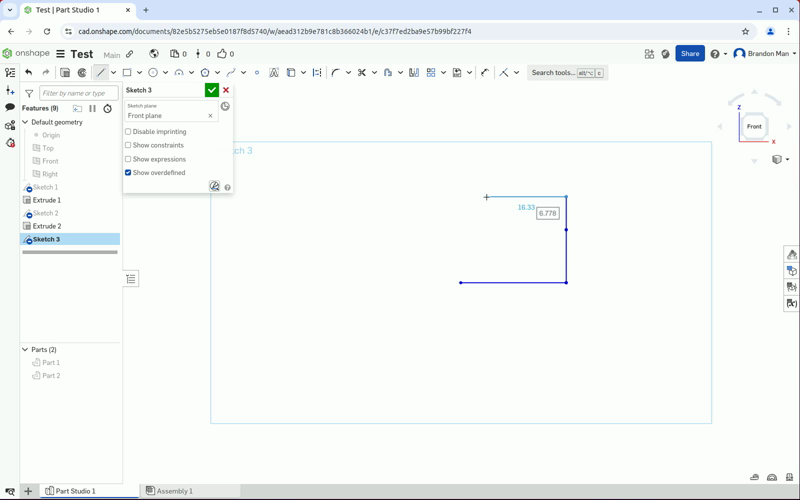
click(486, 196)
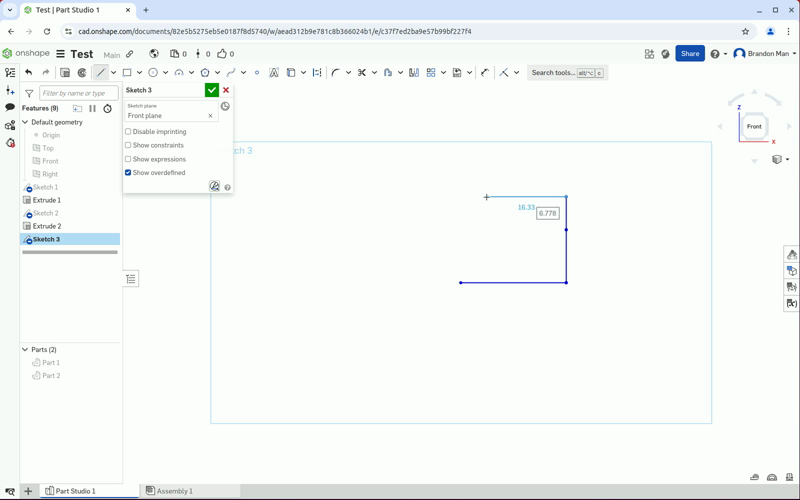
key_up(shift)
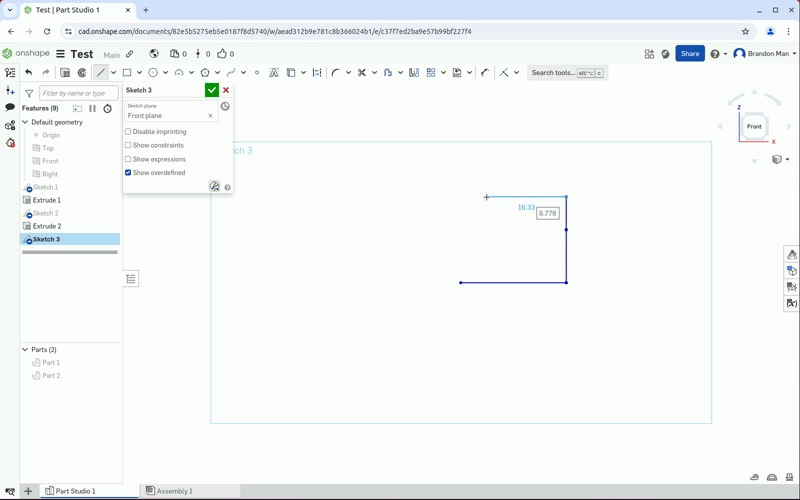
key_down(shift)
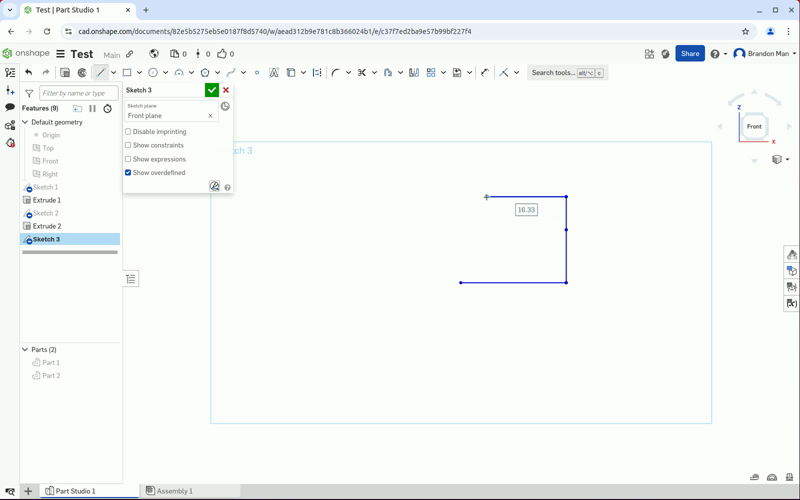
mouse_move(516, 196)
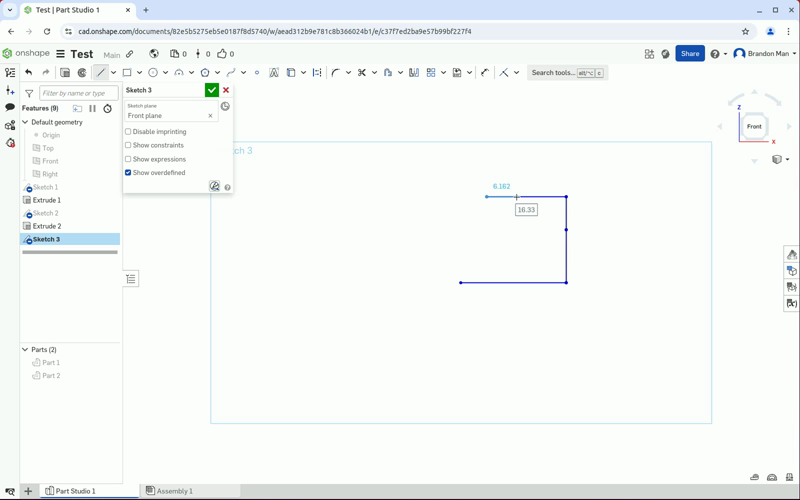
mouse_move(486, 170)
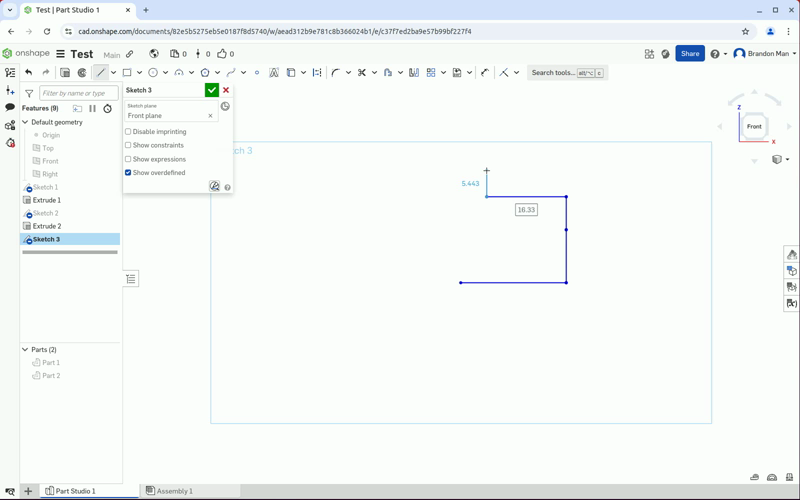
click(486, 170)
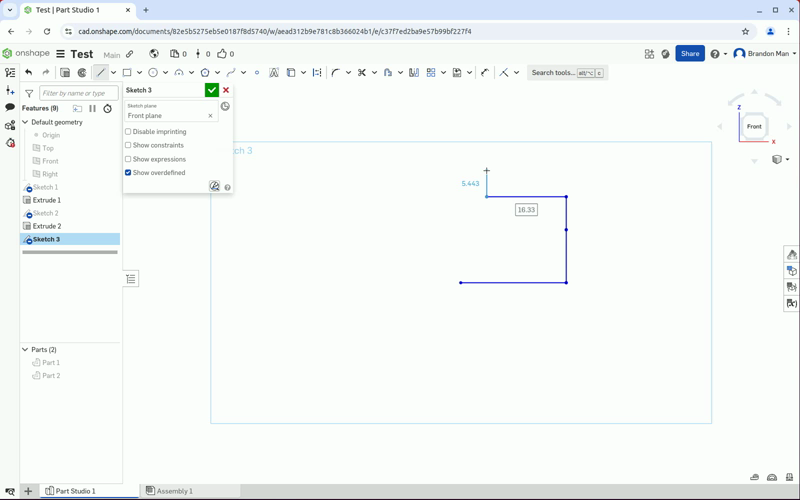
key_up(shift)
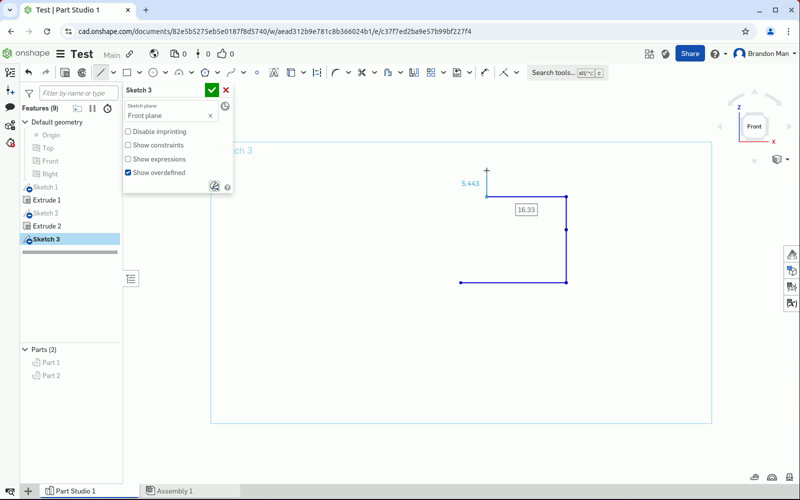
key_down(shift)
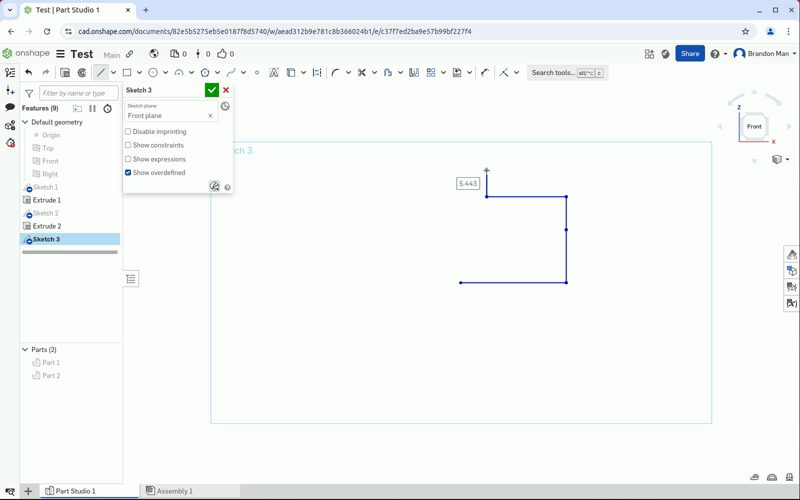
mouse_move(516, 170)
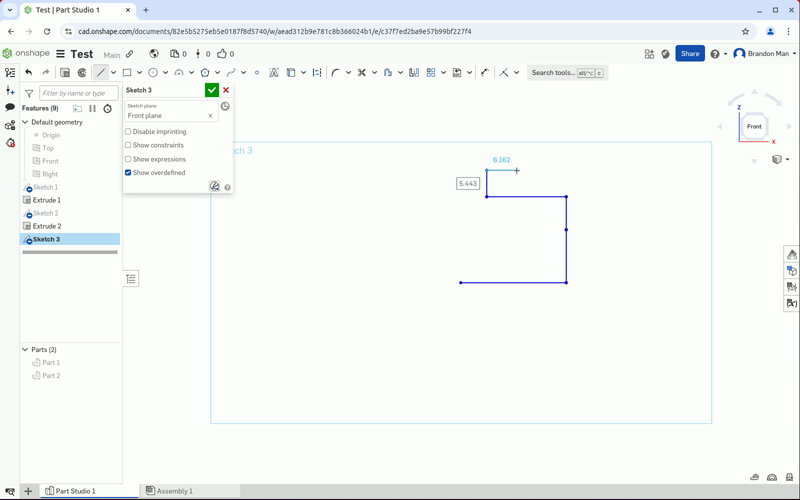
mouse_move(460, 170)
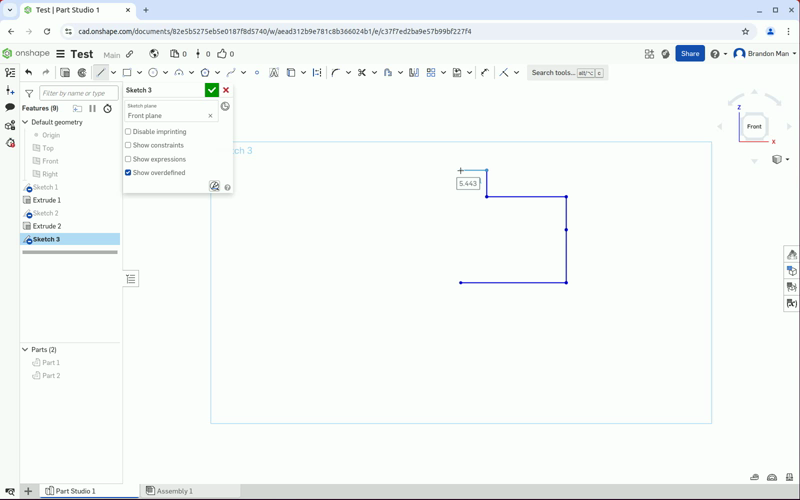
click(460, 170)
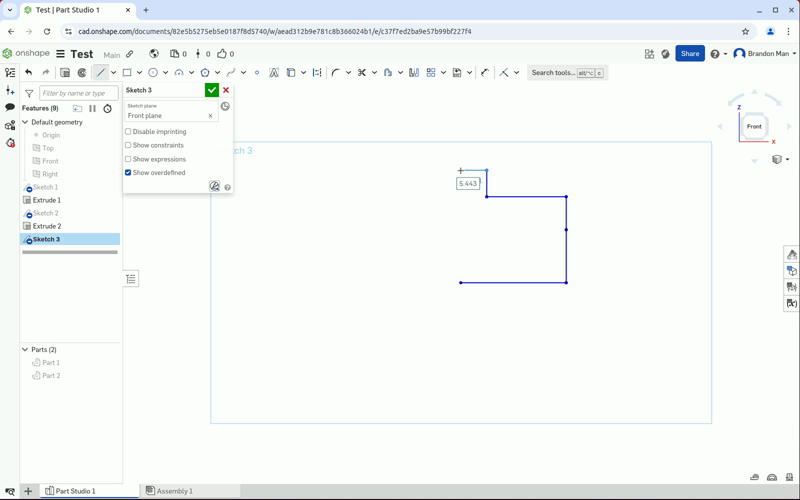
key_up(shift)
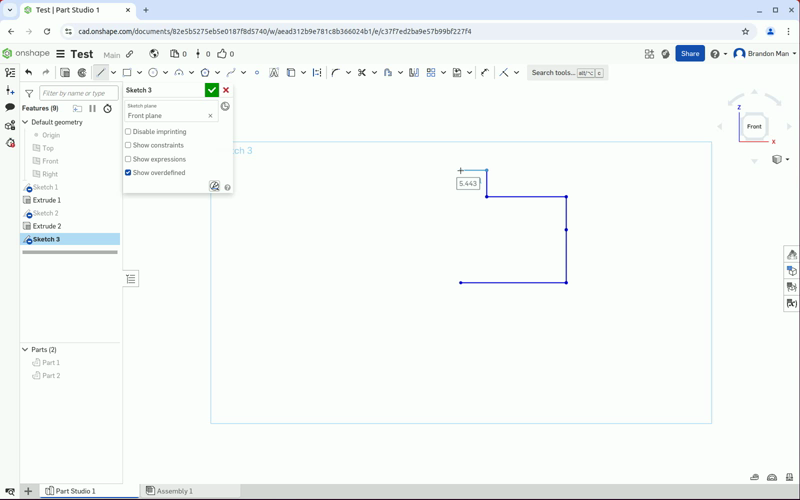
key_down(shift)
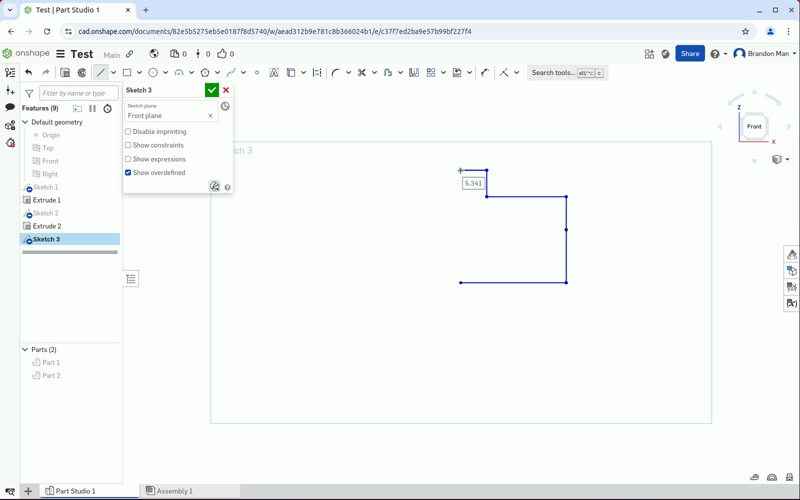
mouse_move(460, 282)
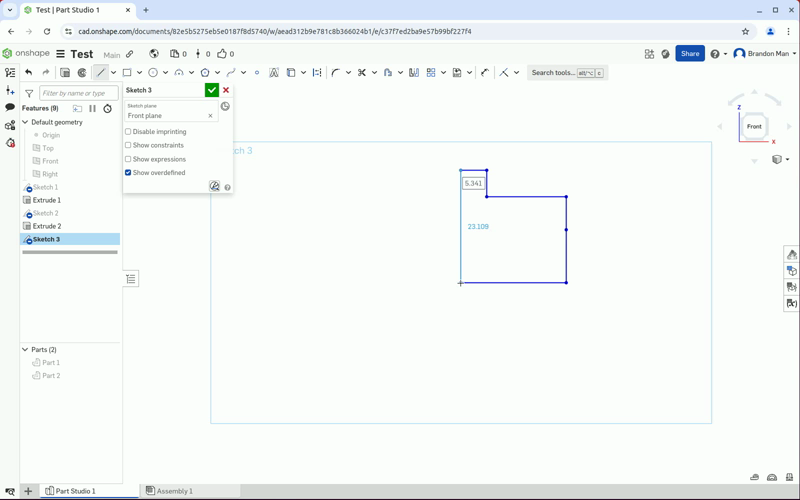
key_up(shift)
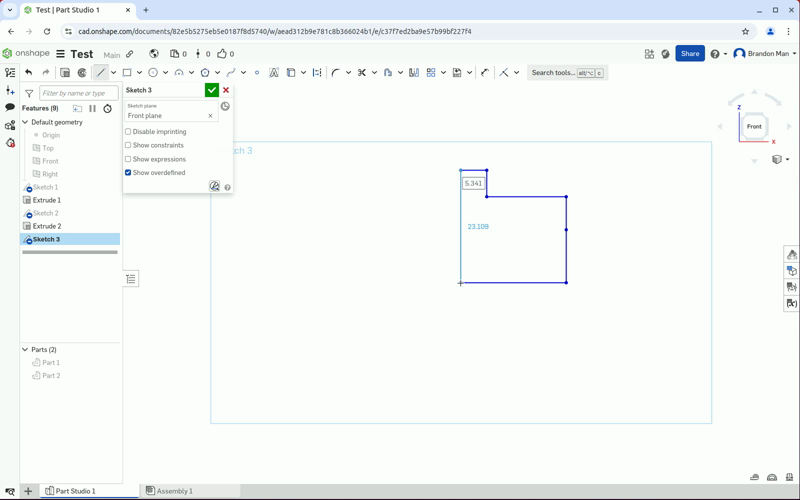
click(460, 282)
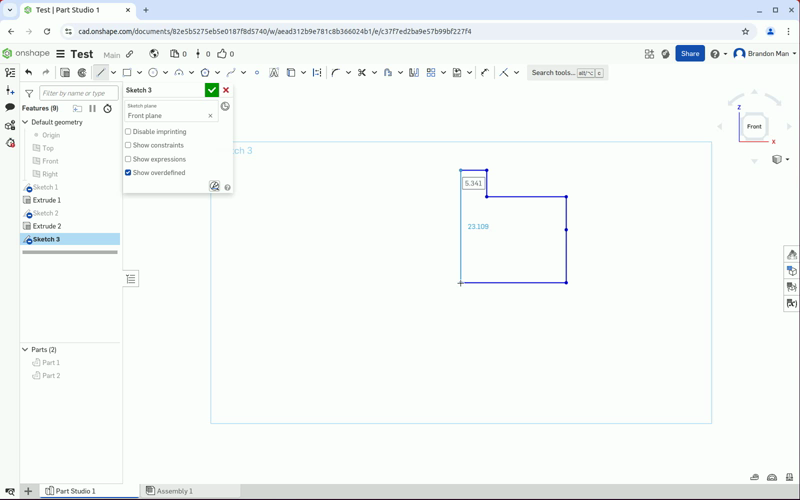
key(esc)
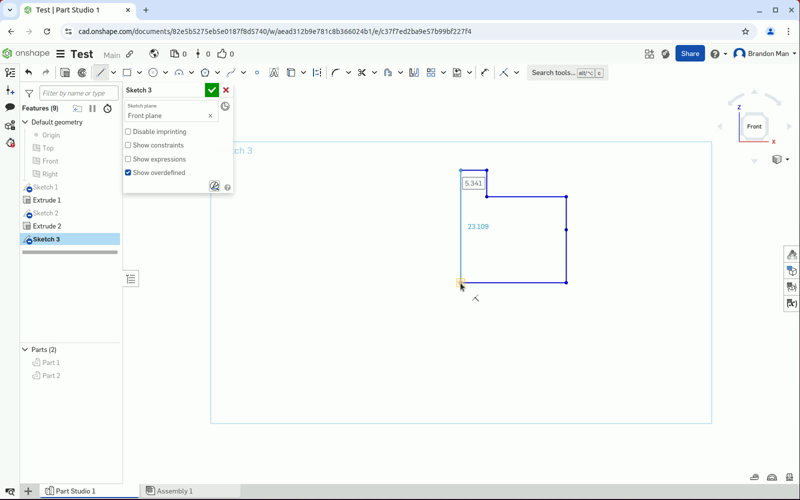
mouse_move(530, 213)
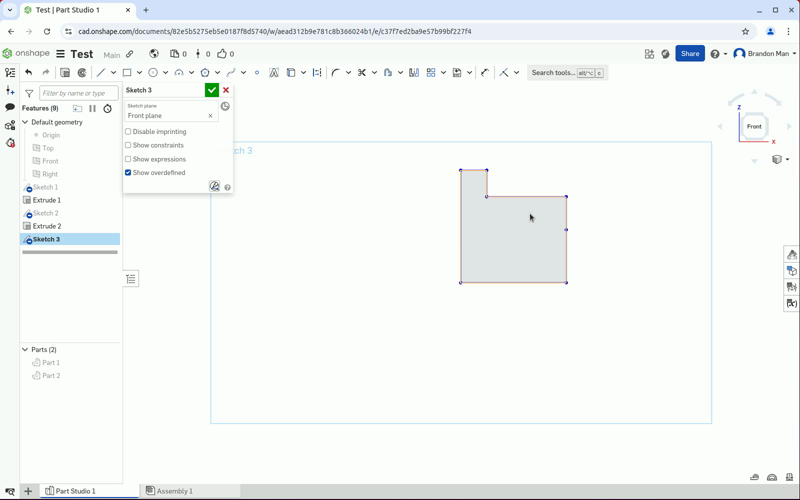
click(530, 213)
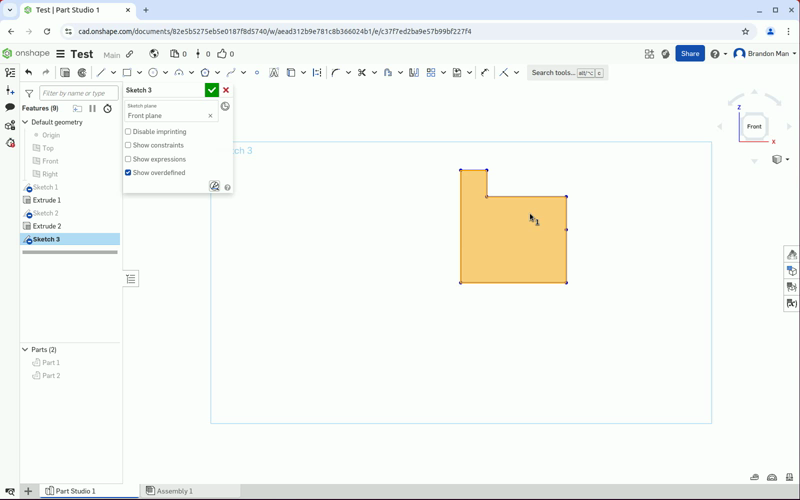
mouse_move(73, 352)
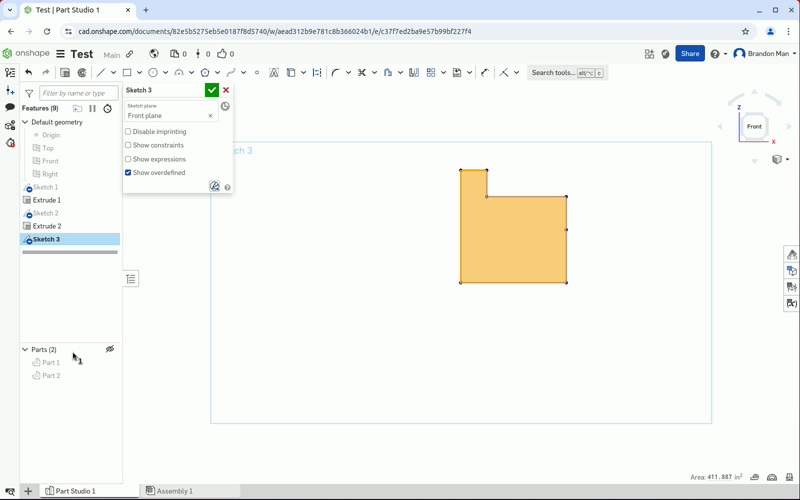
key(shift+y)
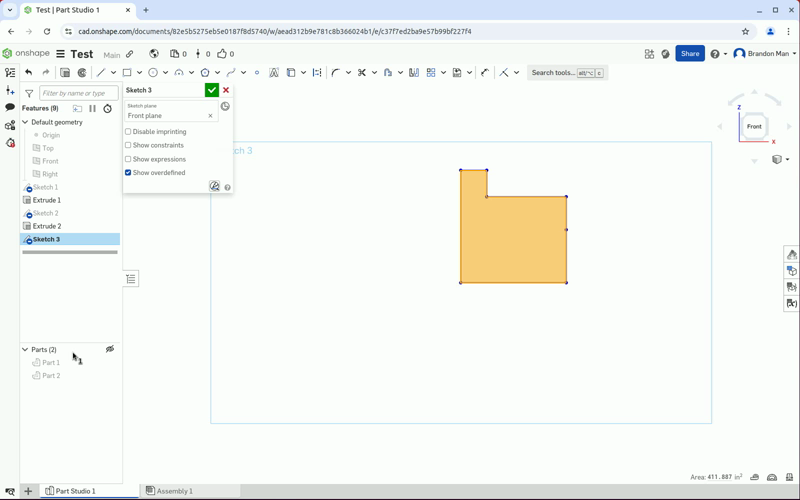
key(shift+e)
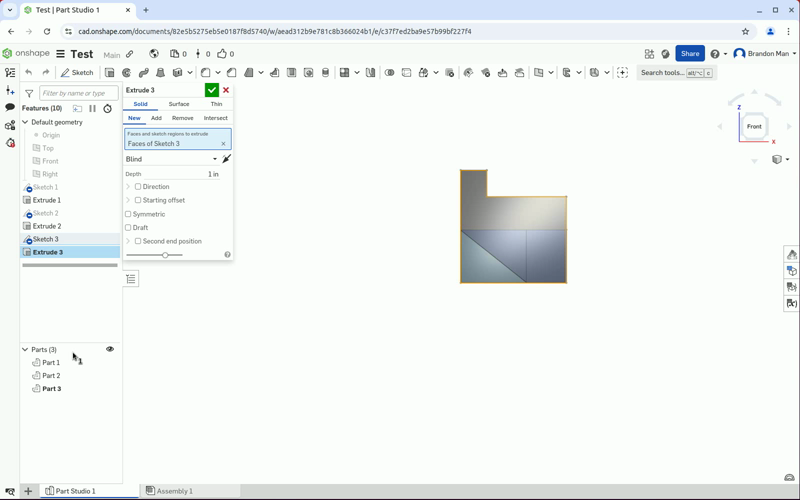
mouse_move(143, 106)
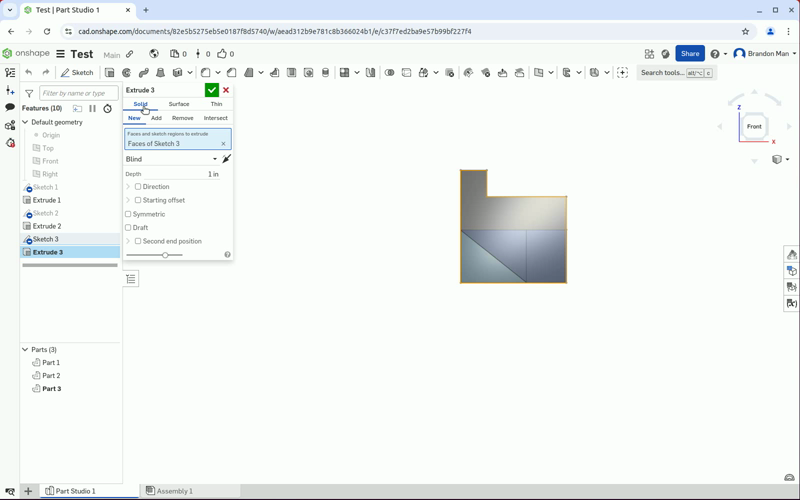
click(143, 106)
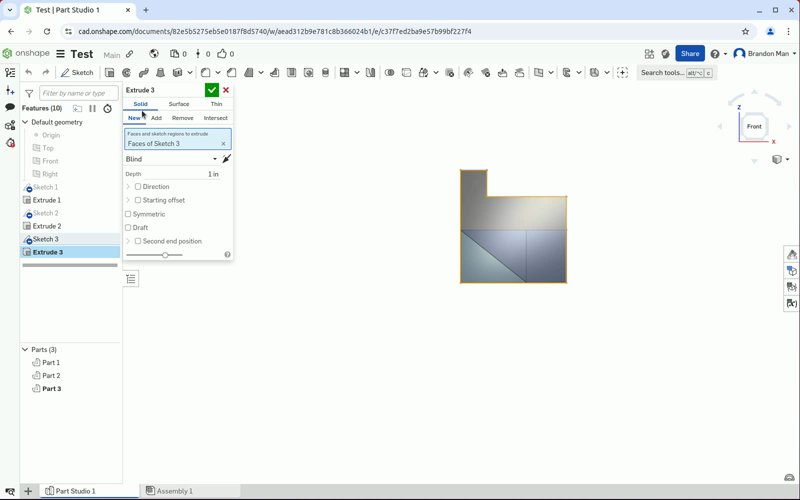
mouse_move(137, 120)
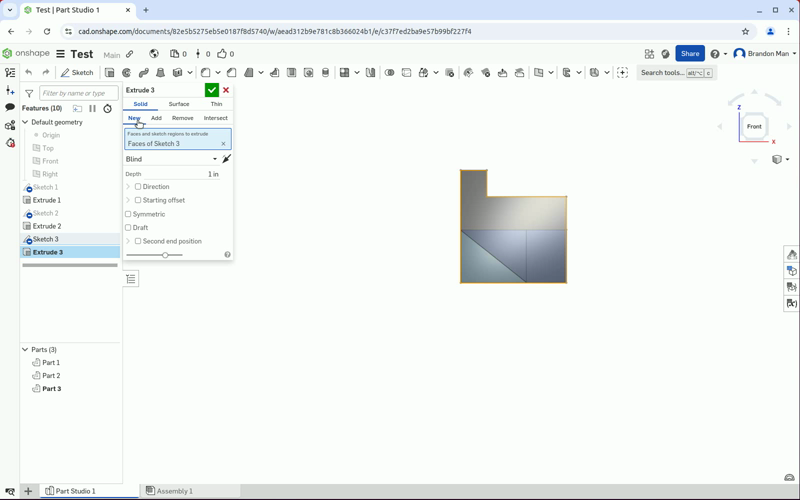
click(137, 120)
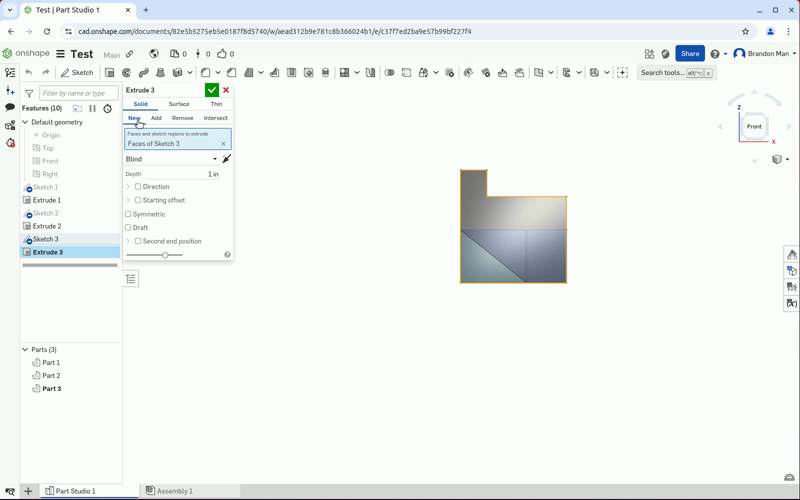
key(tab, 4)
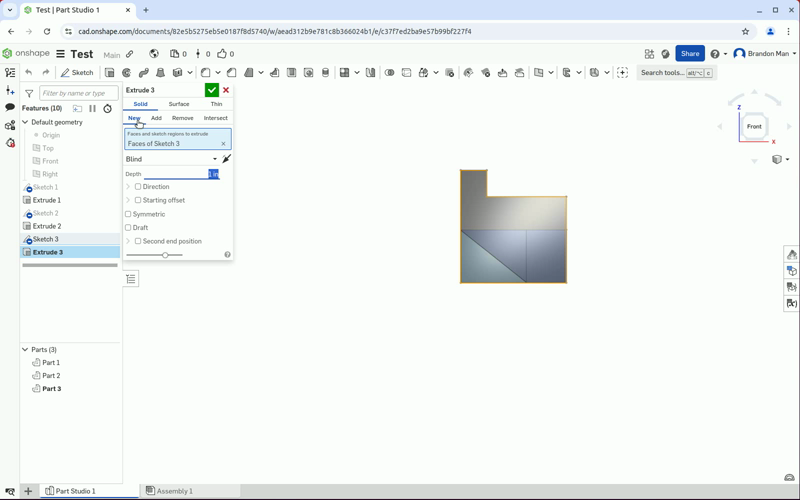
text(6.74)
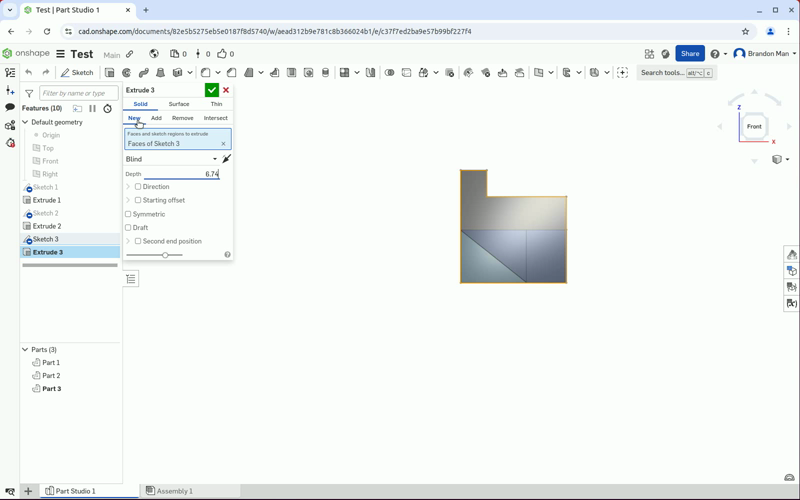
key(enter)
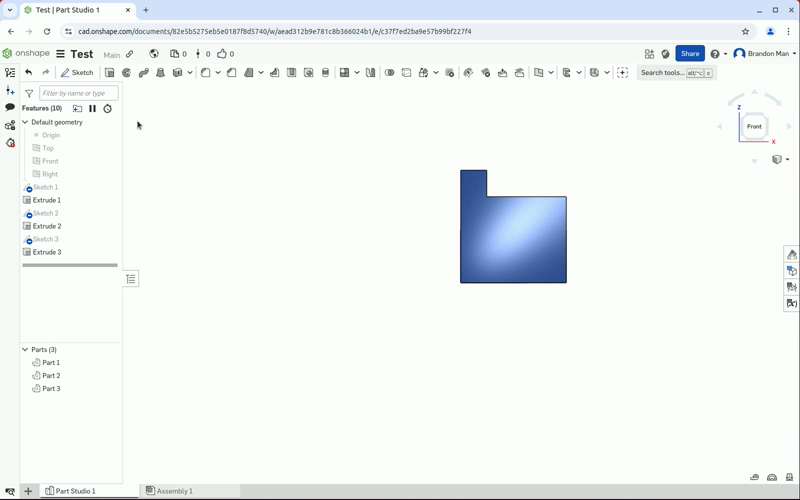
key(shift+h)
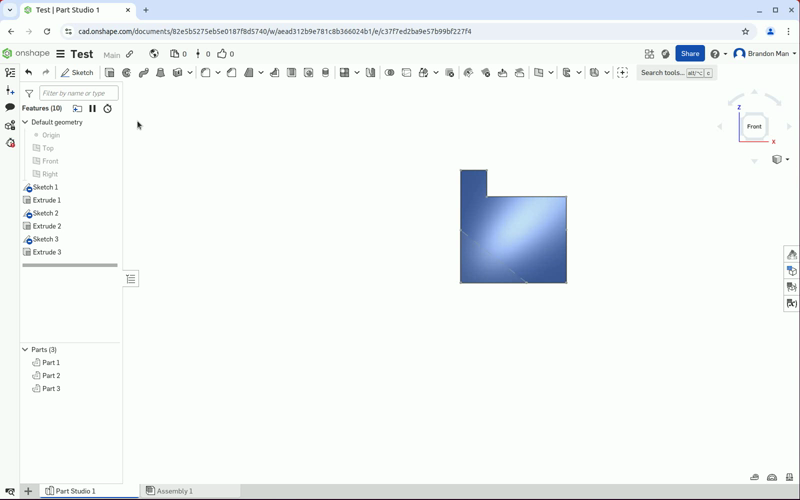
key(shift+h)
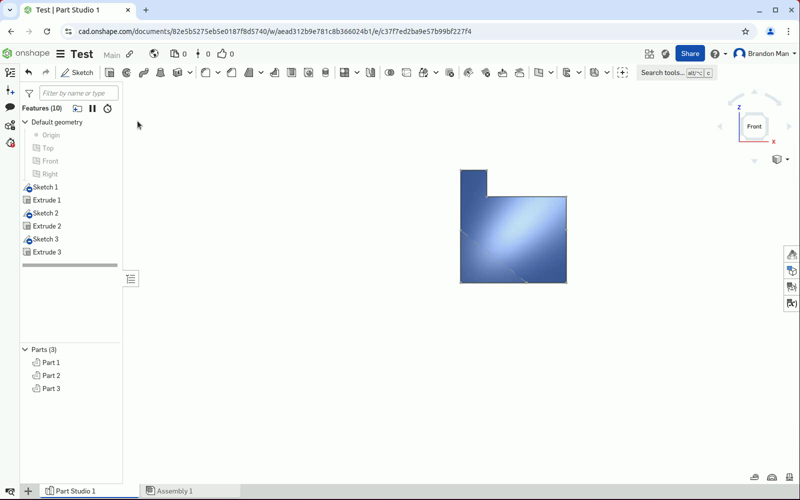
key(shift+7)
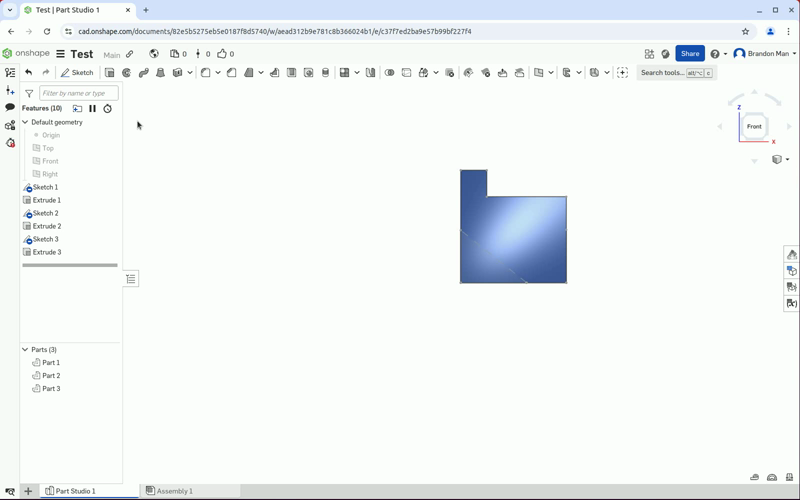
key(left, 2)
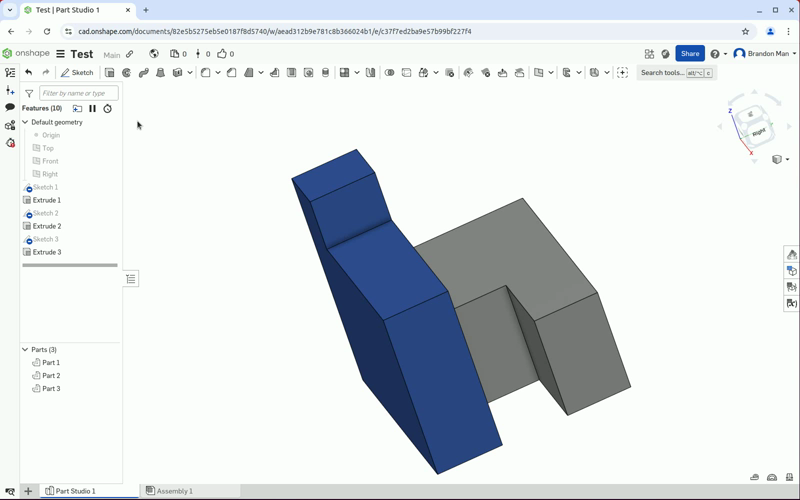
key(down, 2)
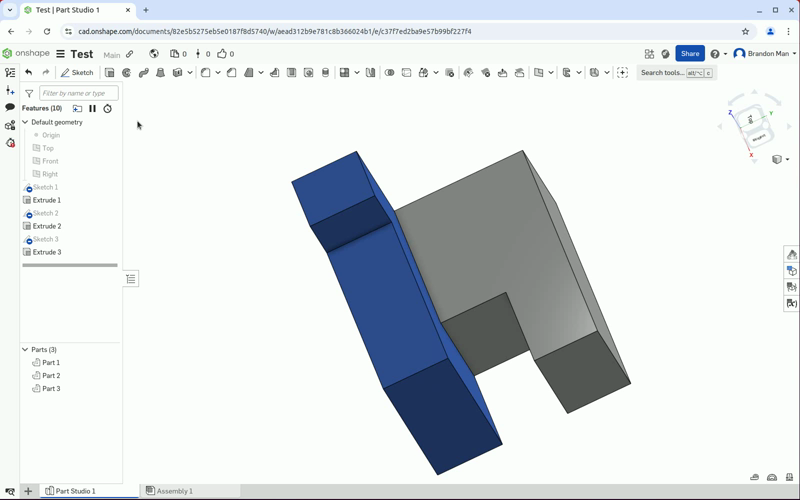
key(up, 2)
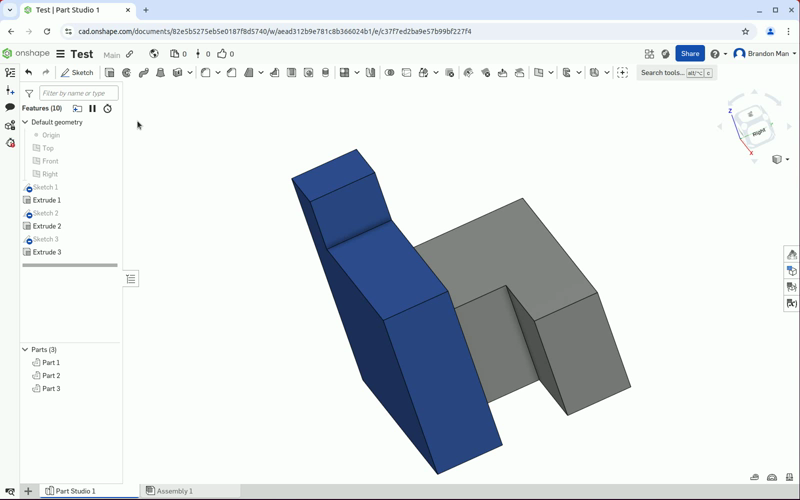
key(right, 2)
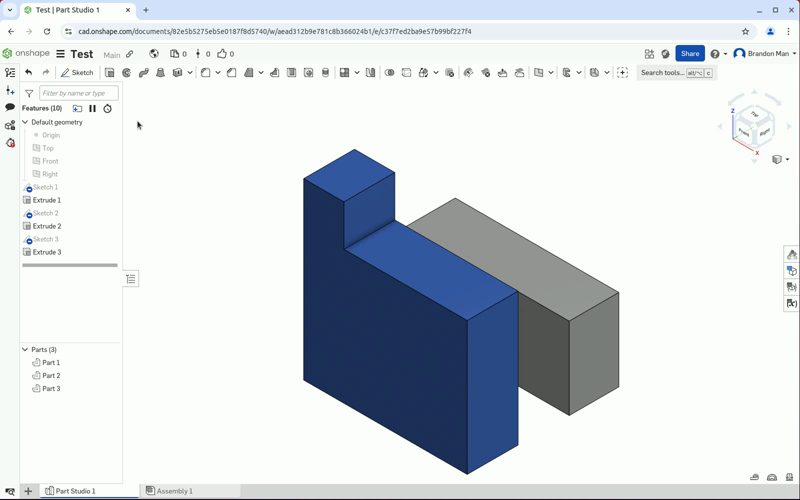
mouse_move(73, 189)
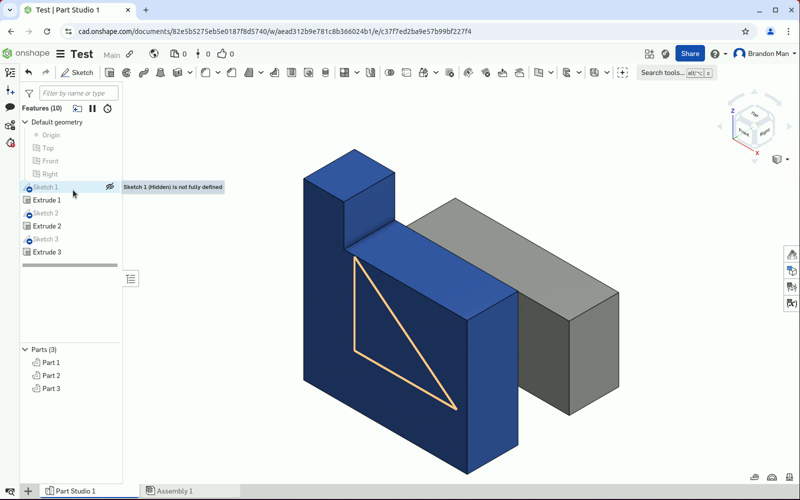
click(73, 189)